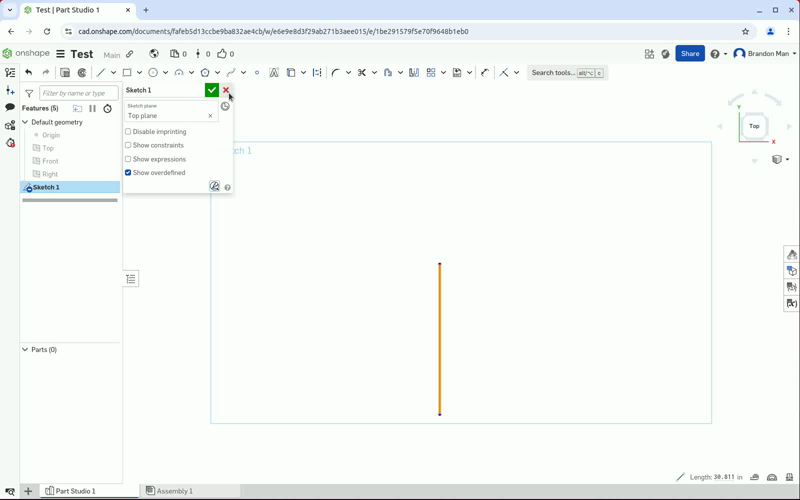
key(shift+h)
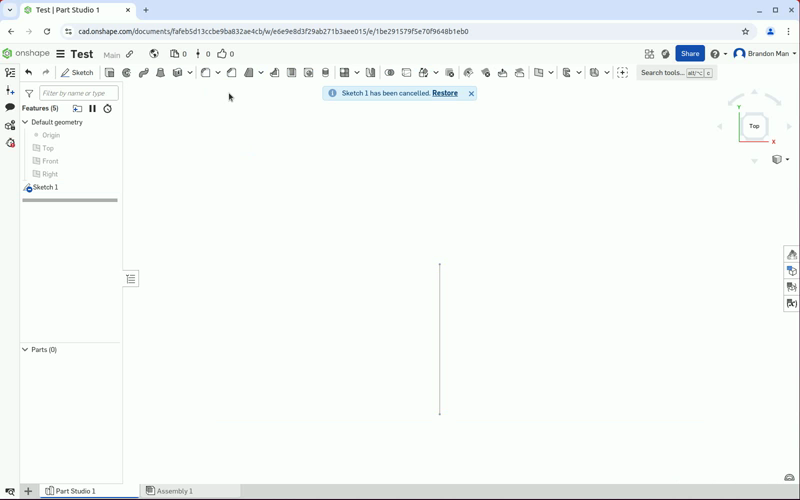
key(shift+s)
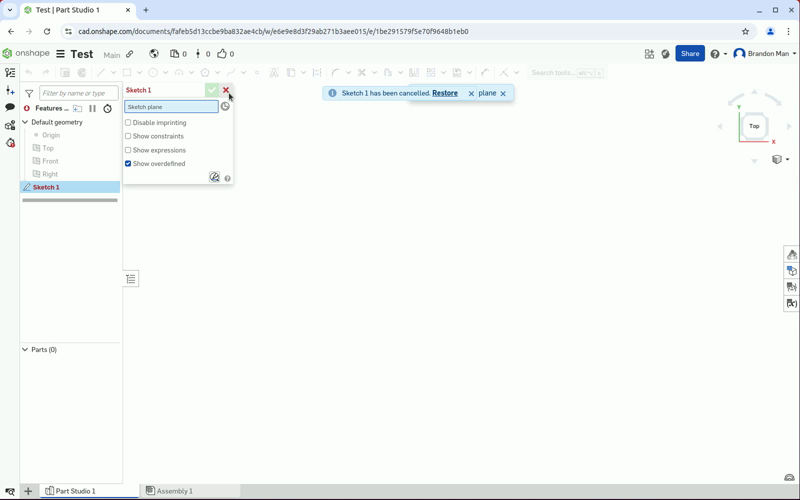
mouse_move(73, 150)
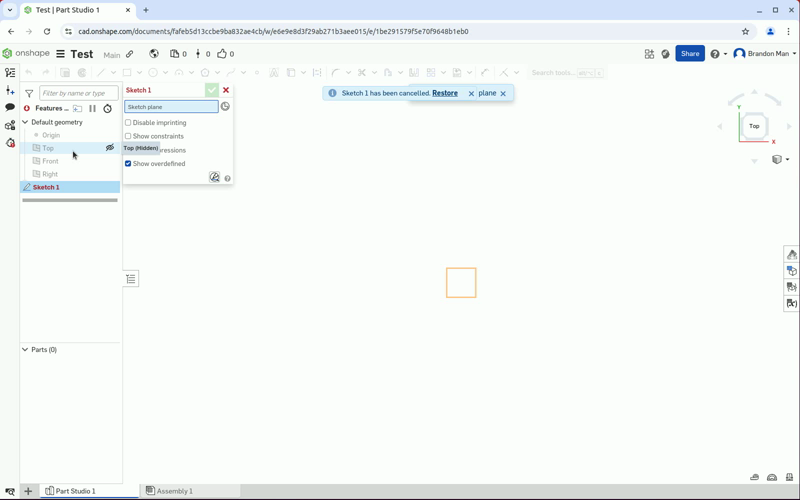
click(73, 150)
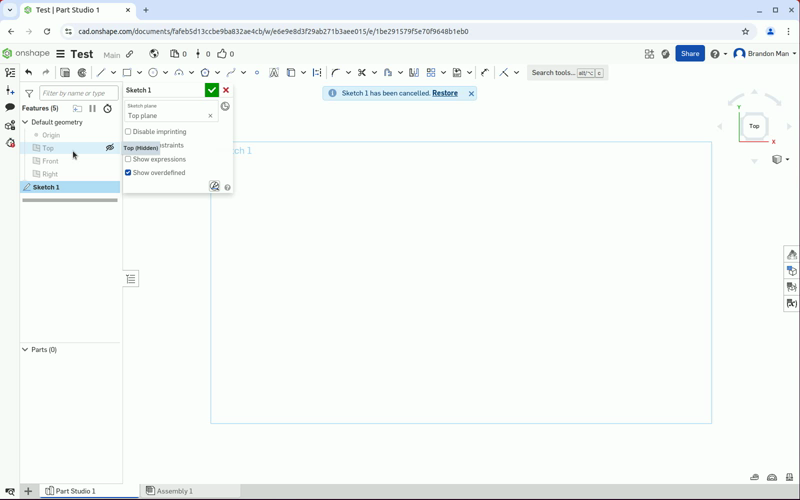
mouse_move(73, 352)
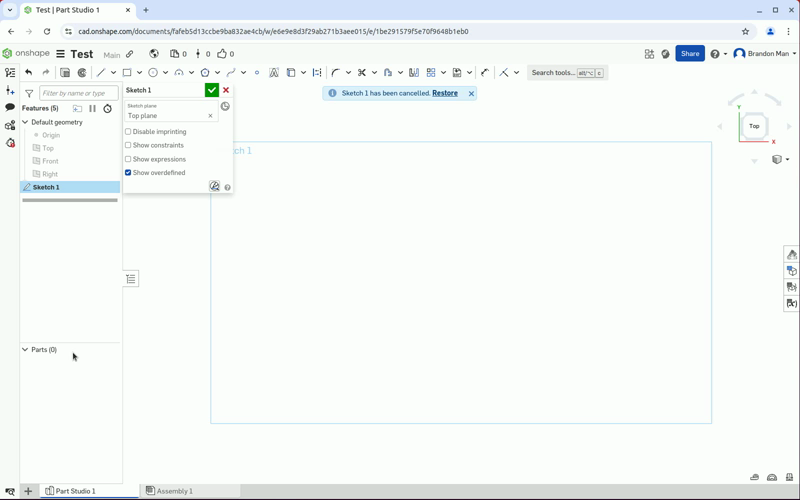
key(y)
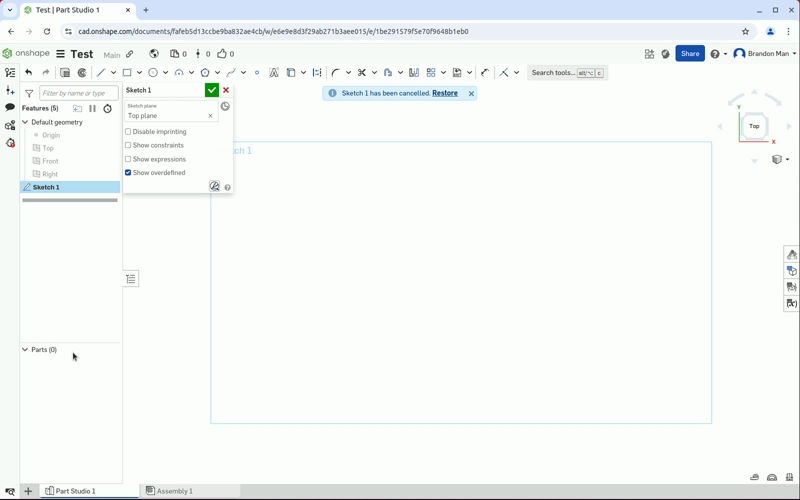
key(l)
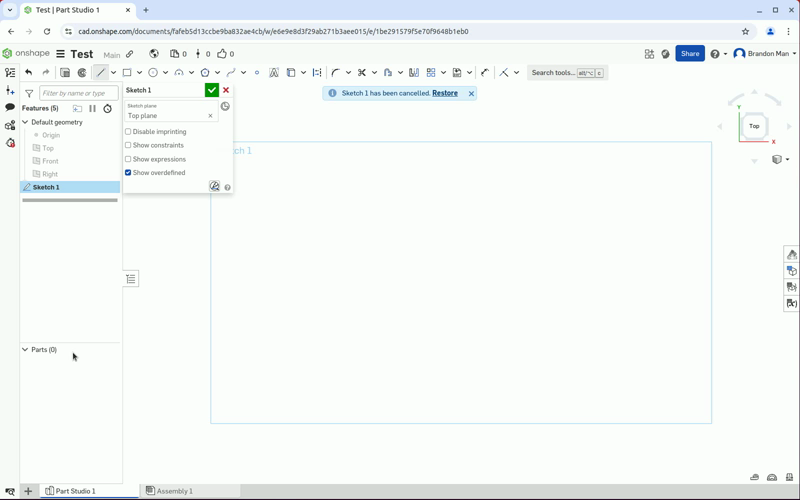
key_down(shift)
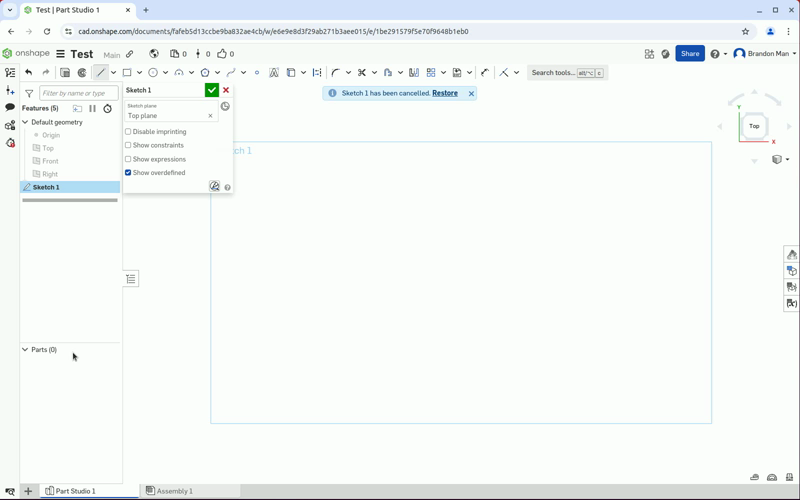
mouse_move(493, 307)
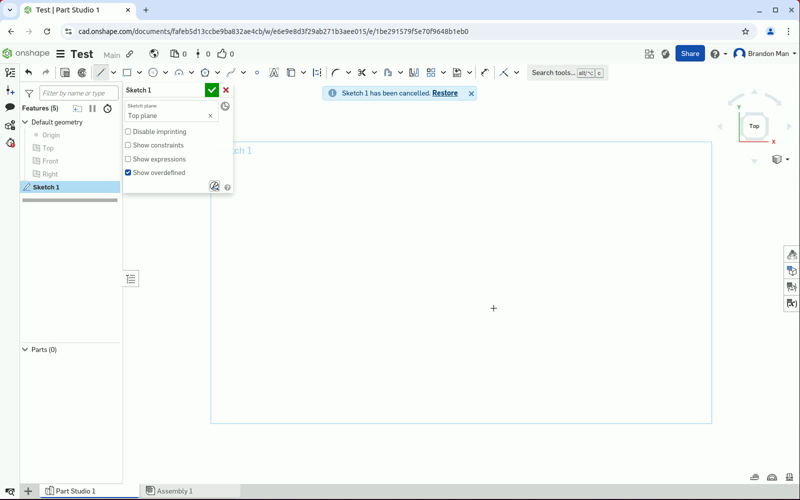
click(493, 307)
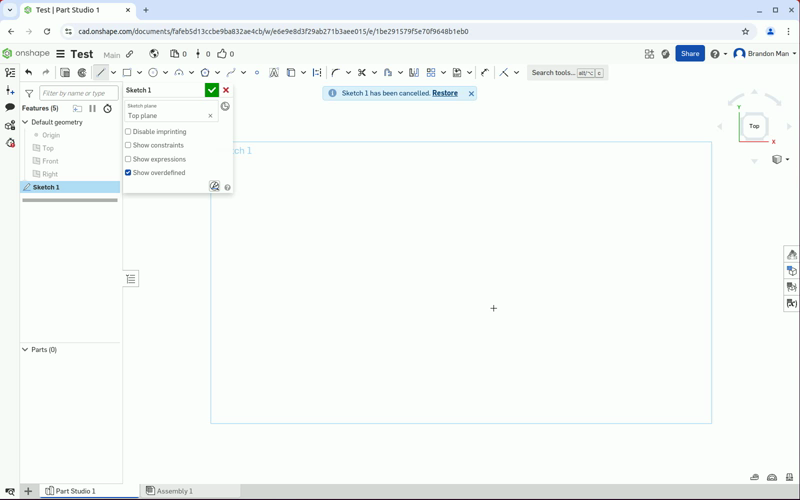
key_up(shift)
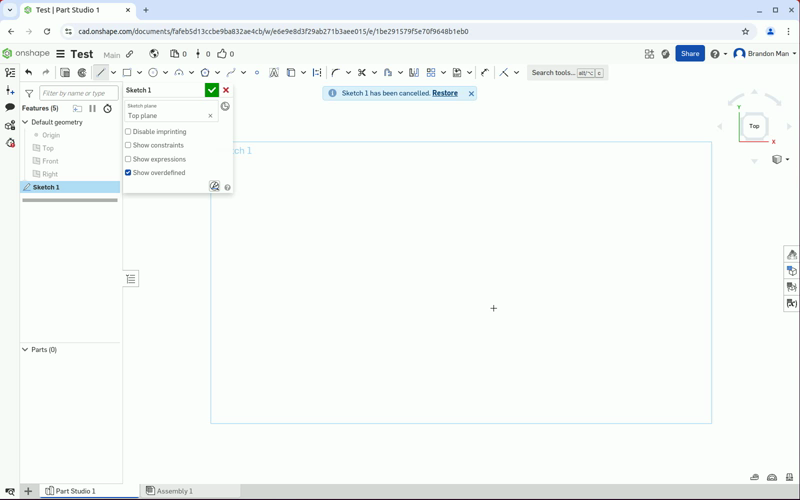
key_down(shift)
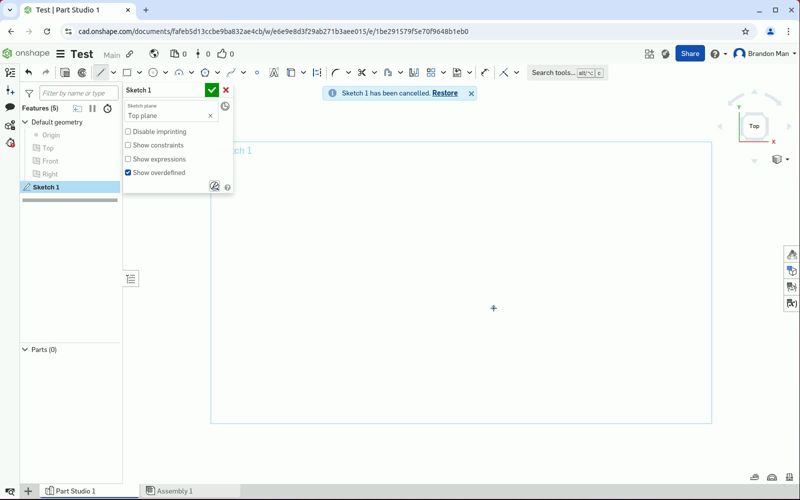
mouse_move(523, 307)
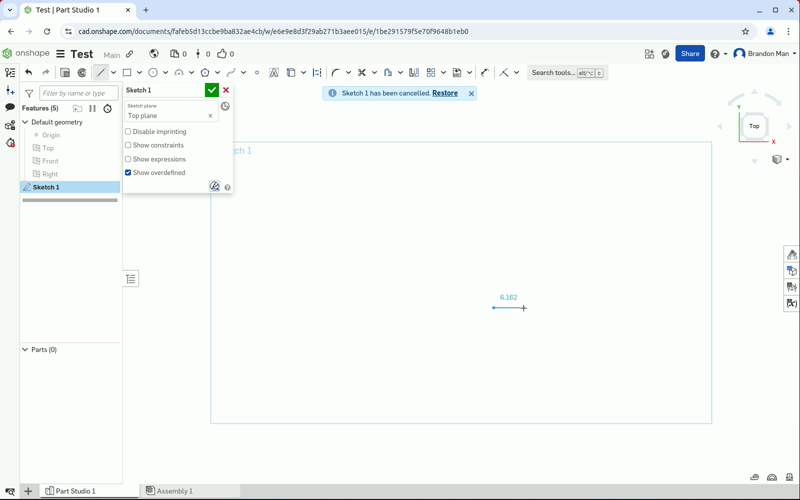
mouse_move(536, 307)
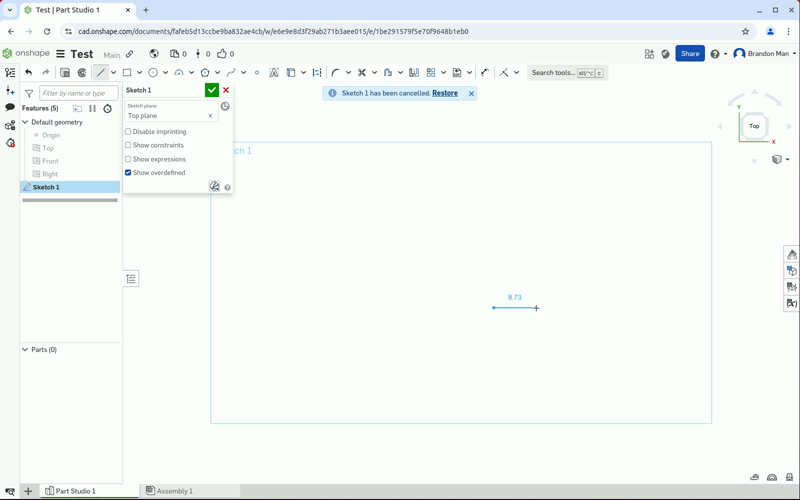
click(536, 307)
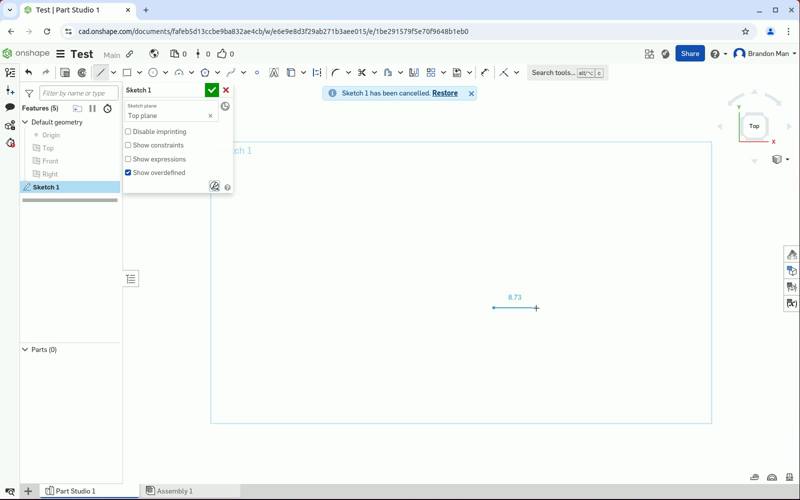
key_up(shift)
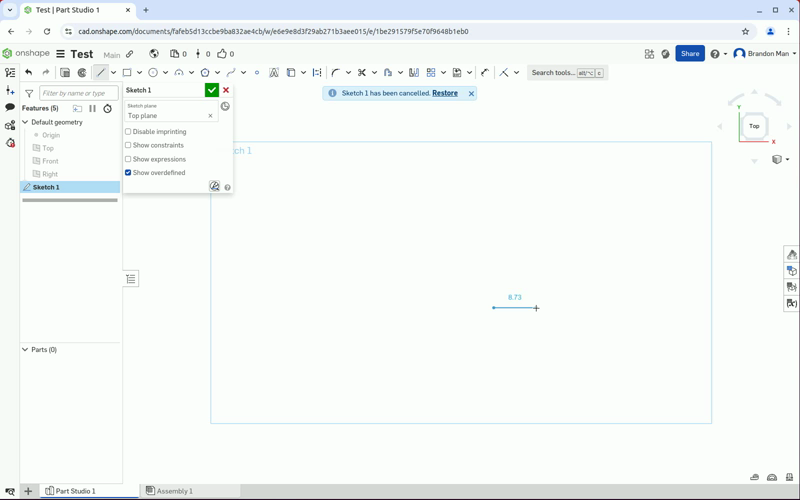
key(esc)
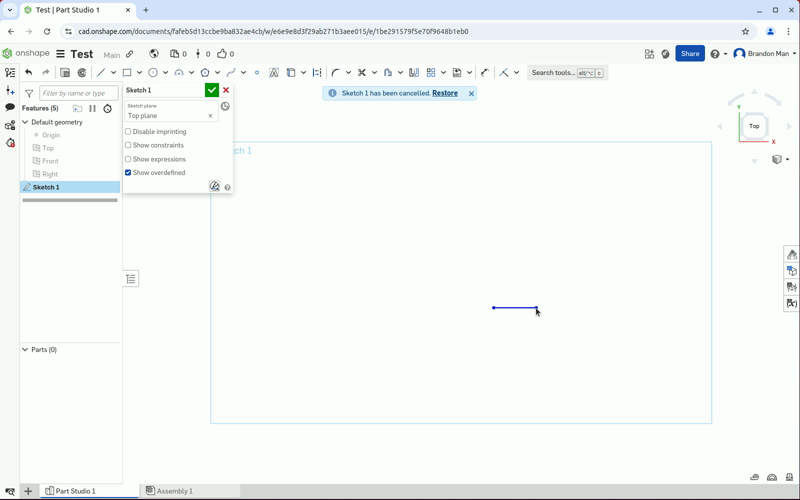
key(a)
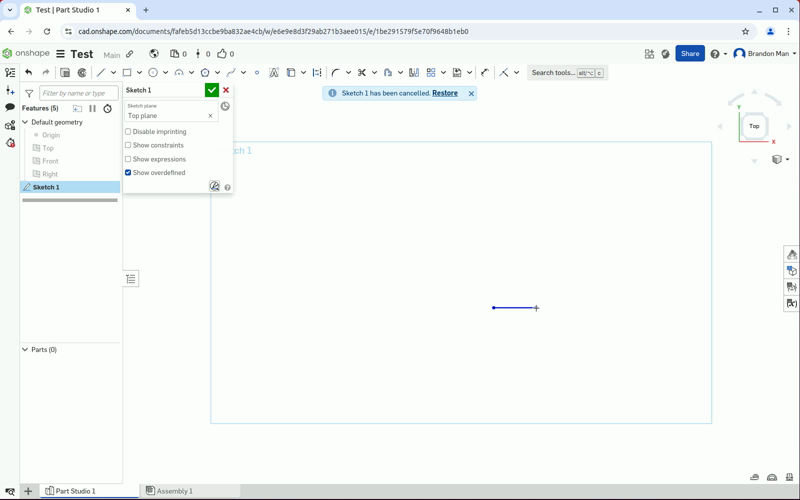
mouse_move(536, 307)
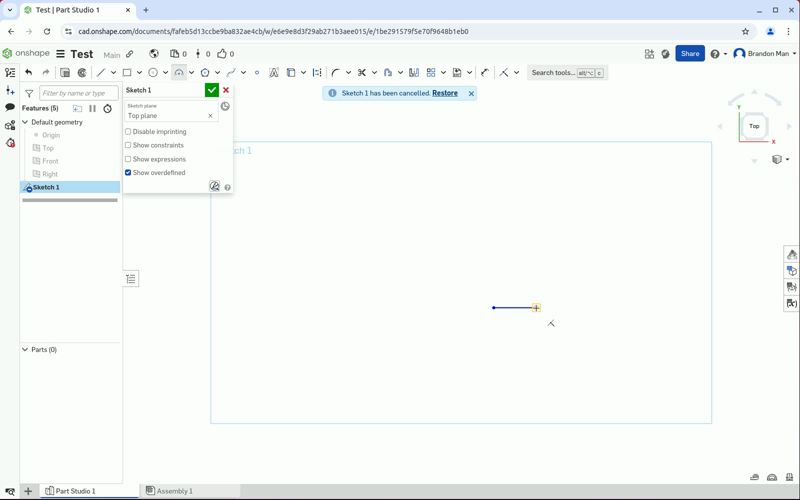
click(536, 307)
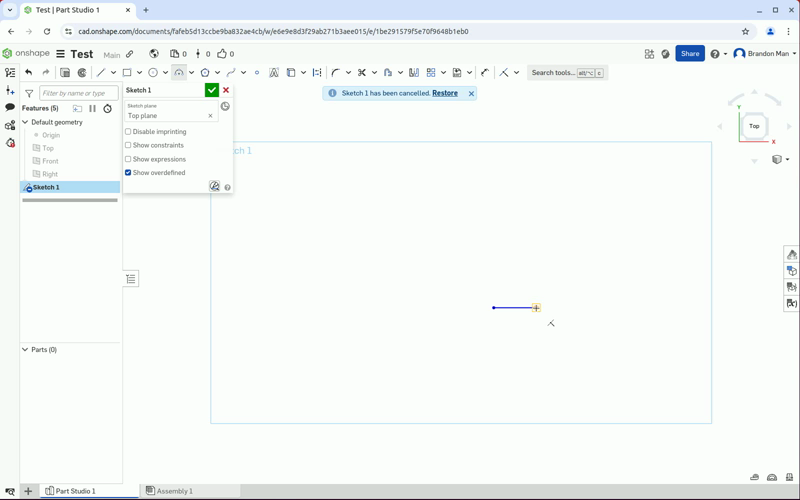
key_down(shift)
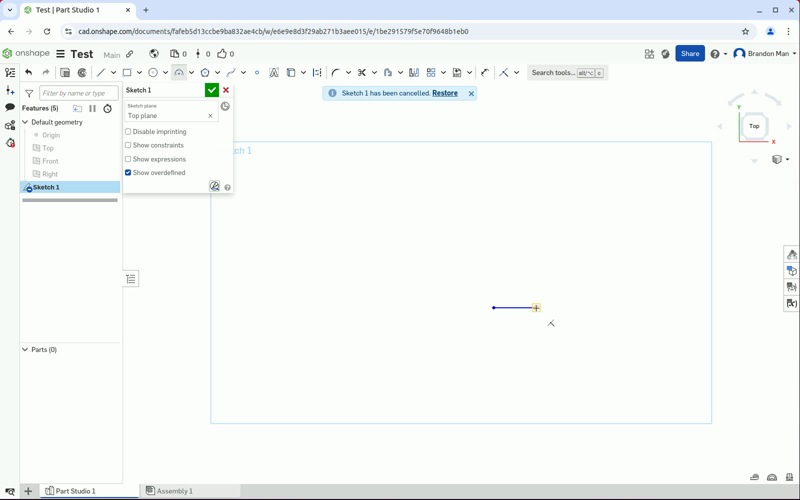
mouse_move(536, 258)
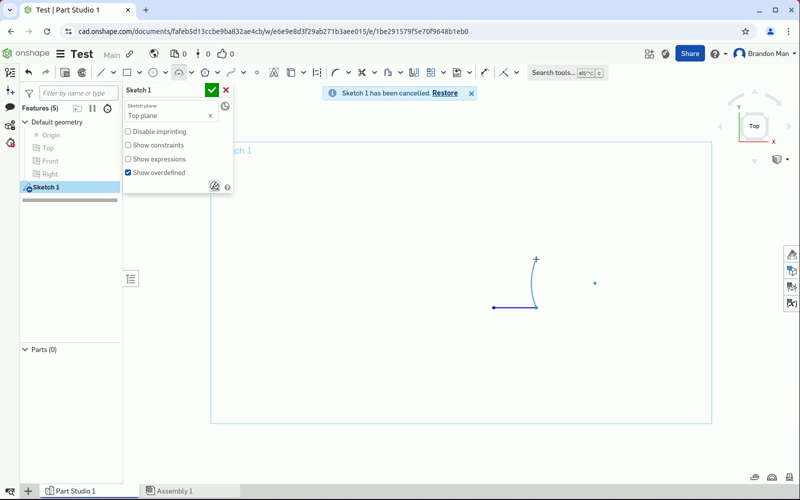
click(536, 258)
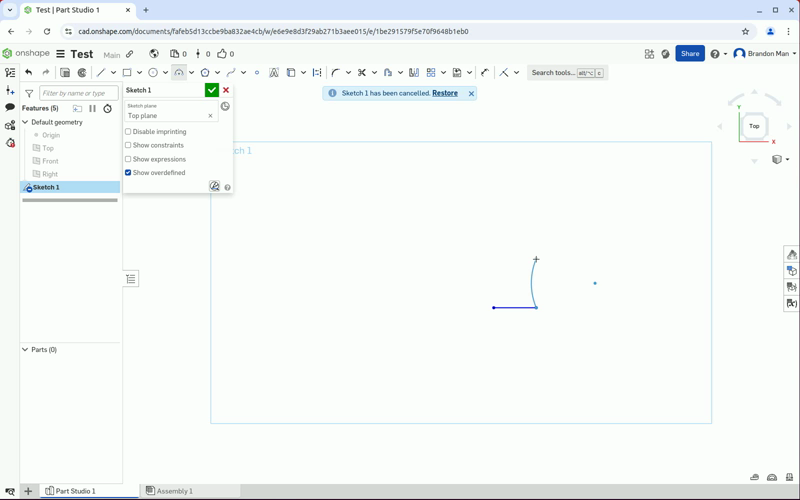
mouse_move(385, 283)
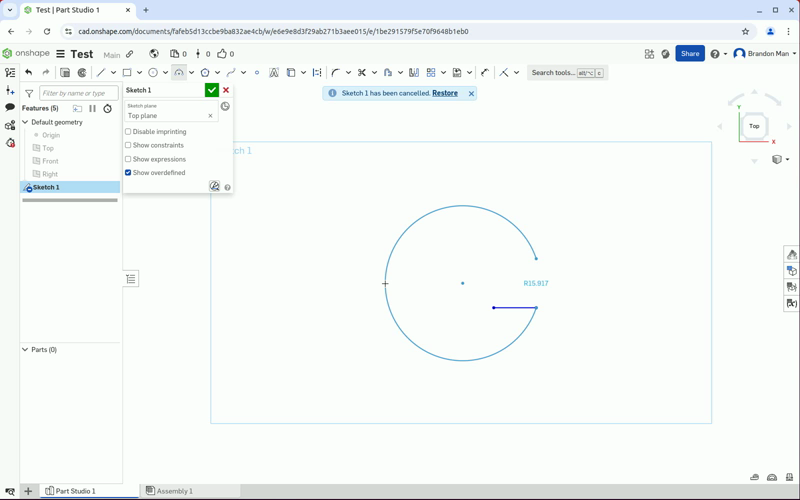
click(385, 283)
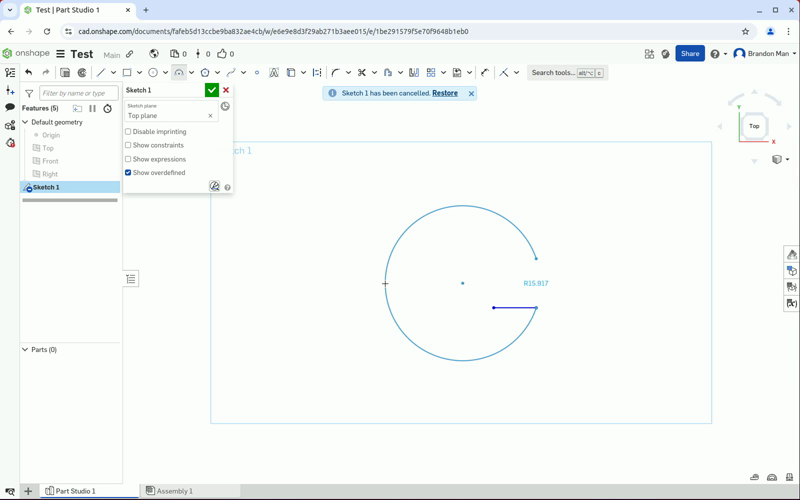
key_up(shift)
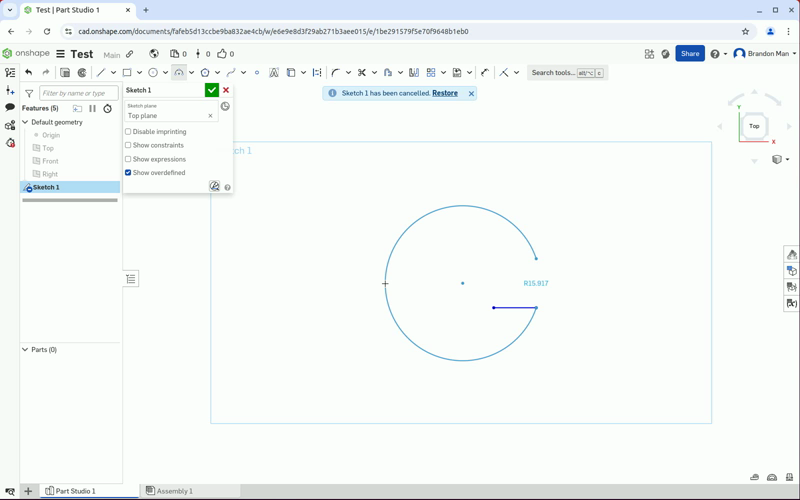
key(esc)
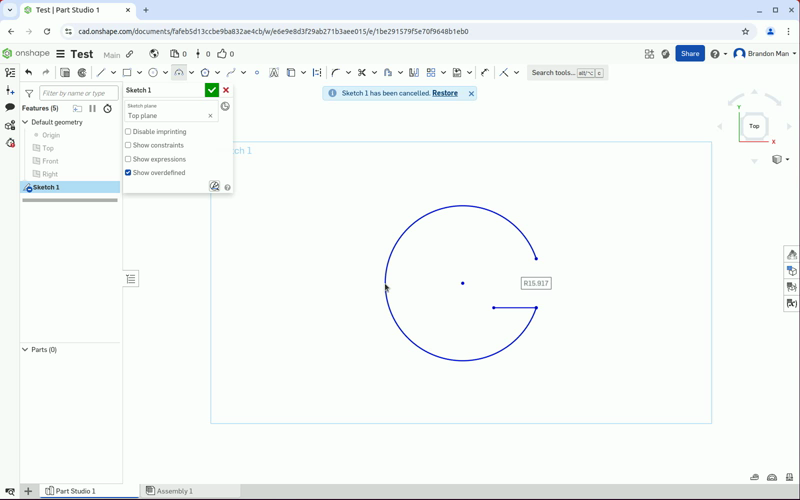
key(l)
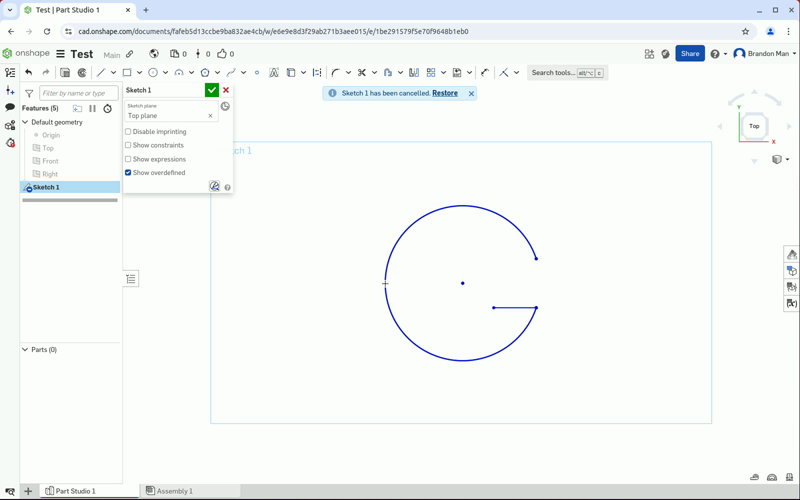
mouse_move(536, 258)
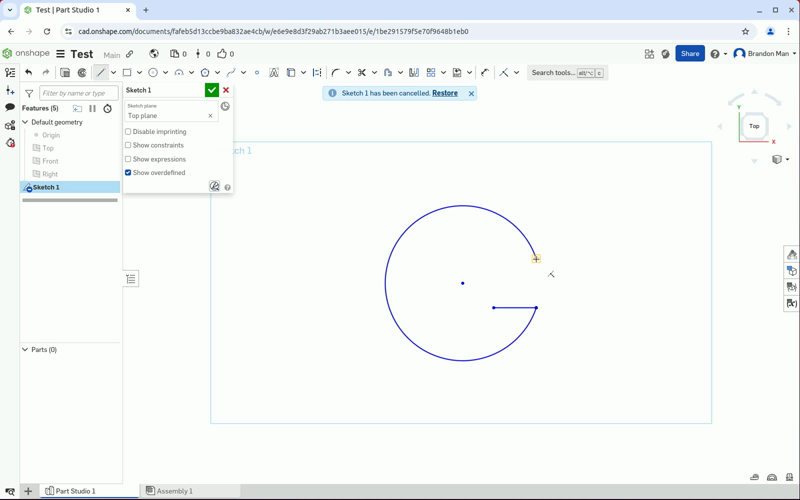
click(536, 258)
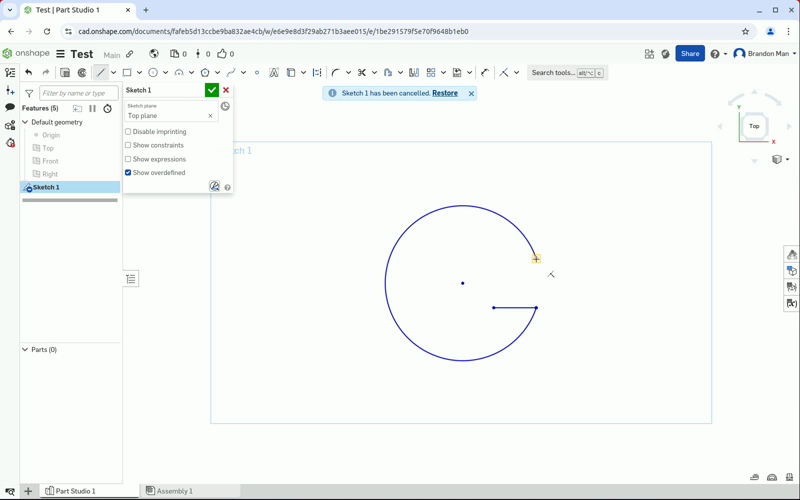
key_down(shift)
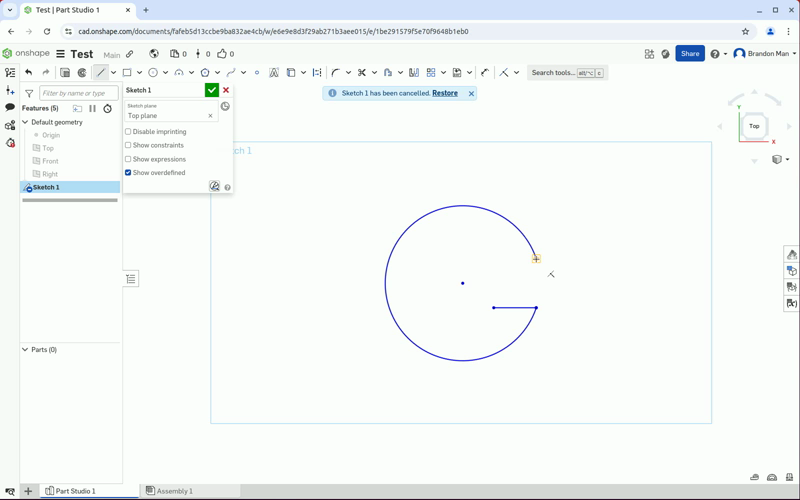
mouse_move(566, 258)
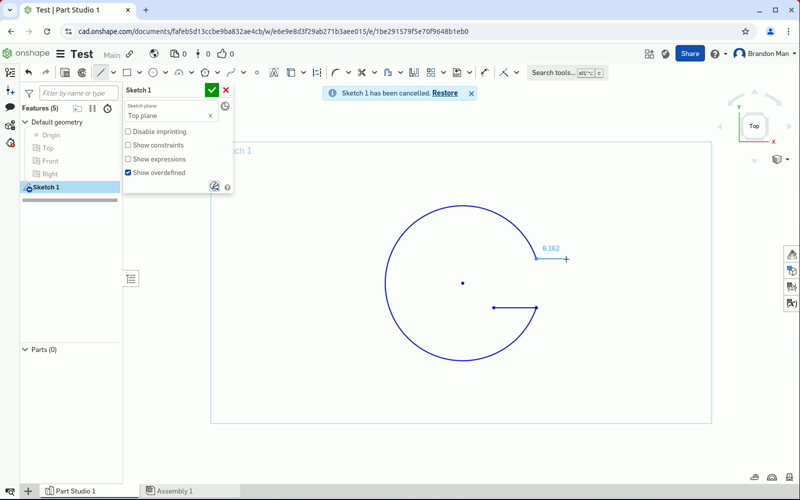
mouse_move(493, 258)
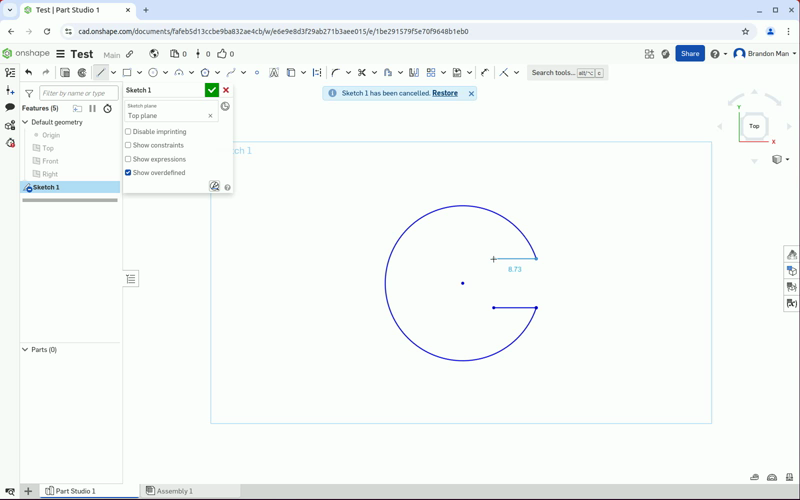
click(493, 258)
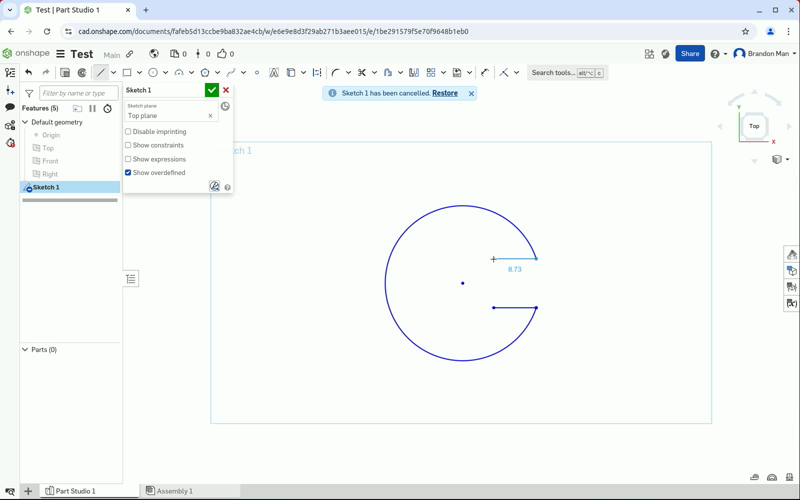
key_up(shift)
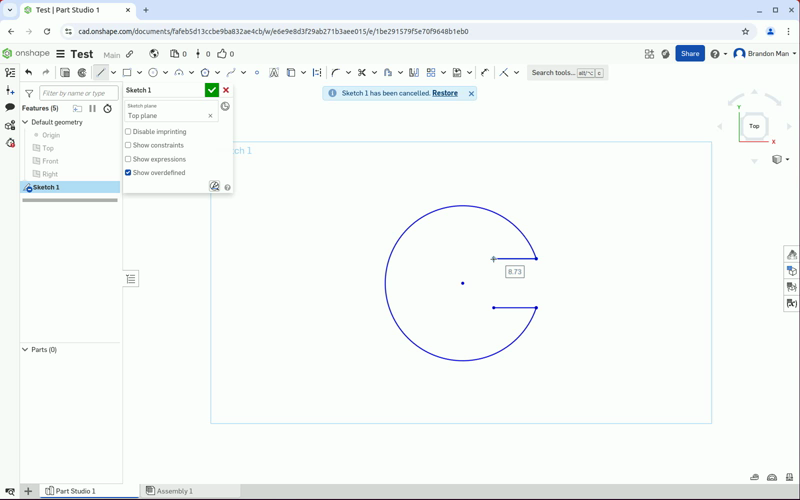
mouse_move(523, 258)
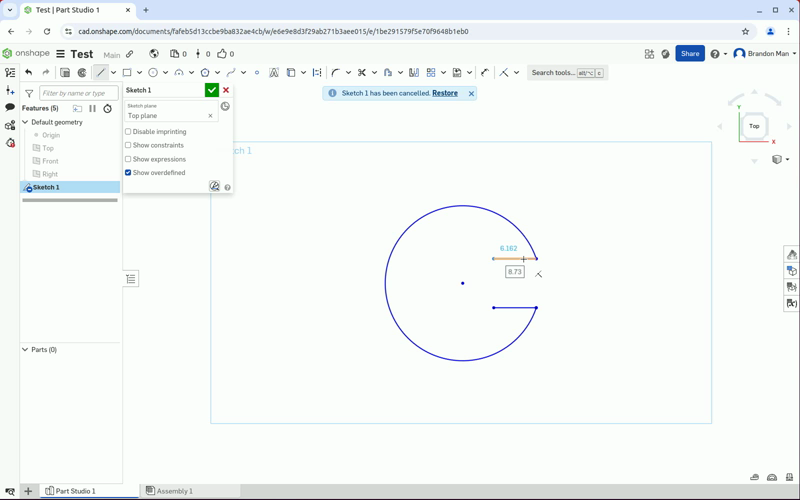
key_down(shift)
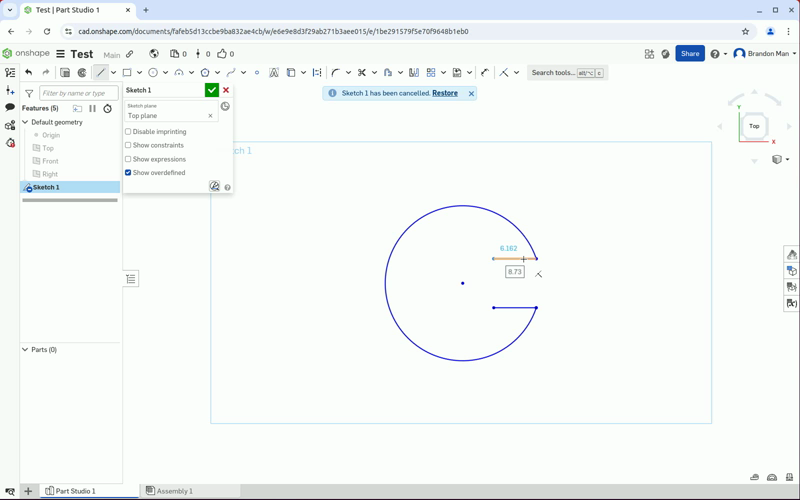
mouse_move(493, 307)
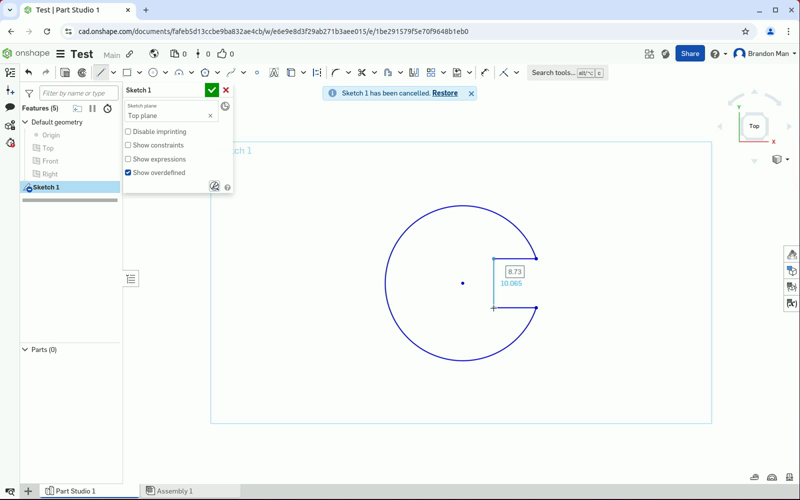
key_up(shift)
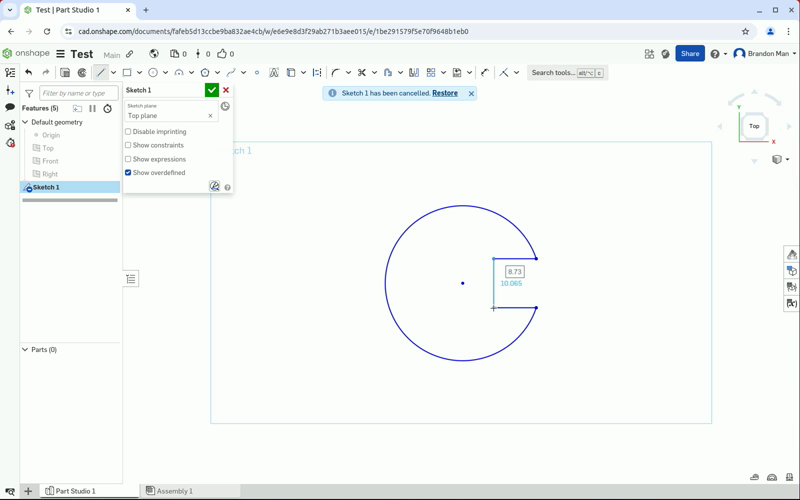
click(493, 307)
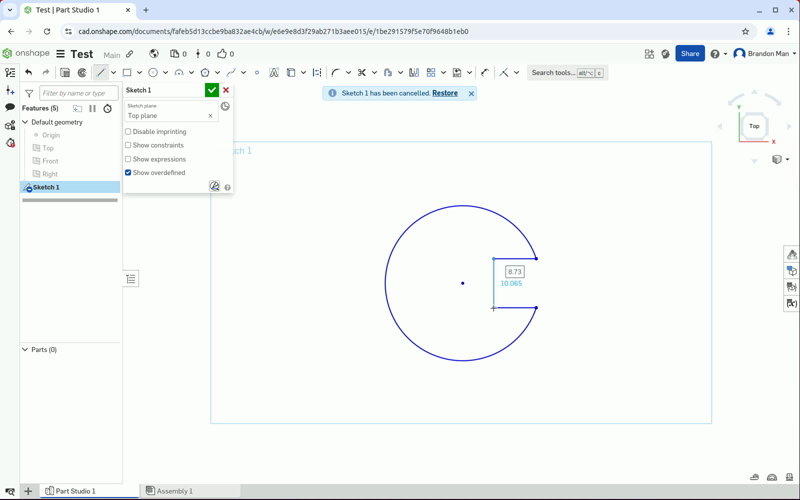
key(esc)
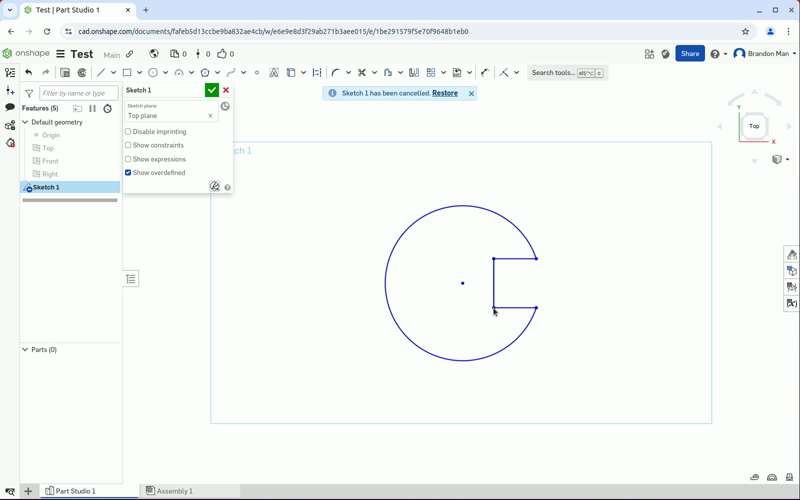
mouse_move(479, 237)
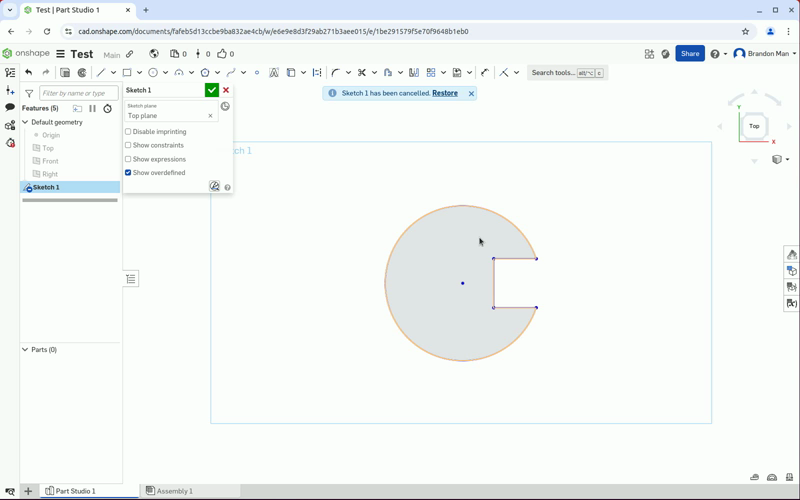
click(479, 237)
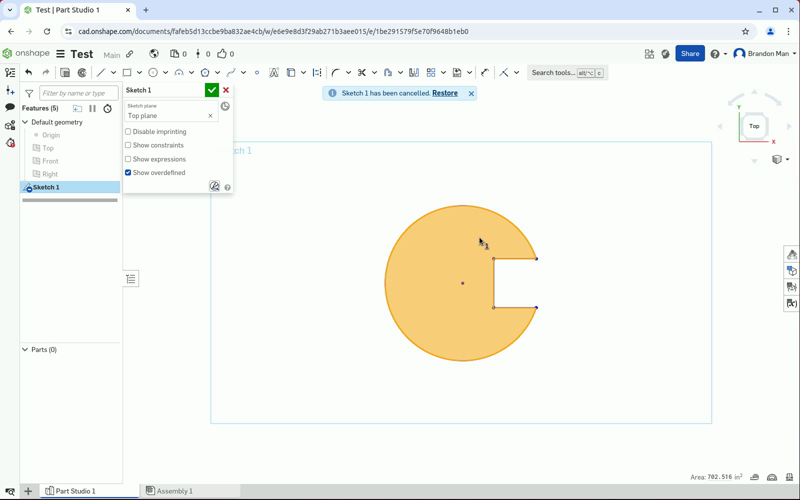
mouse_move(73, 352)
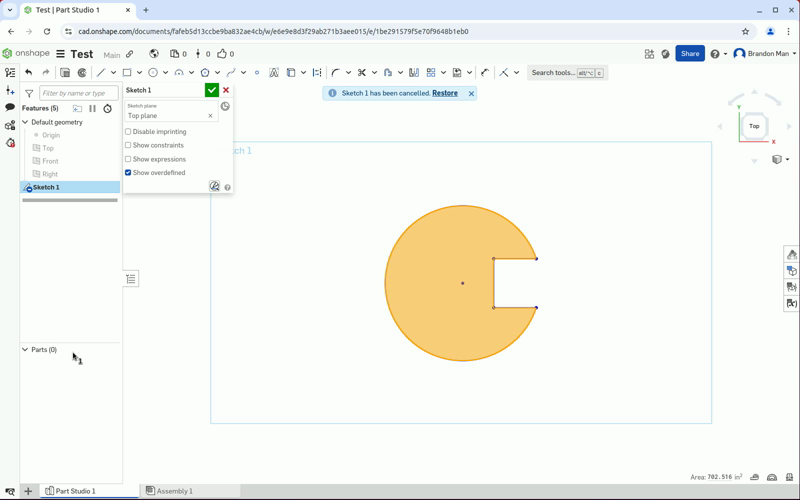
key(shift+y)
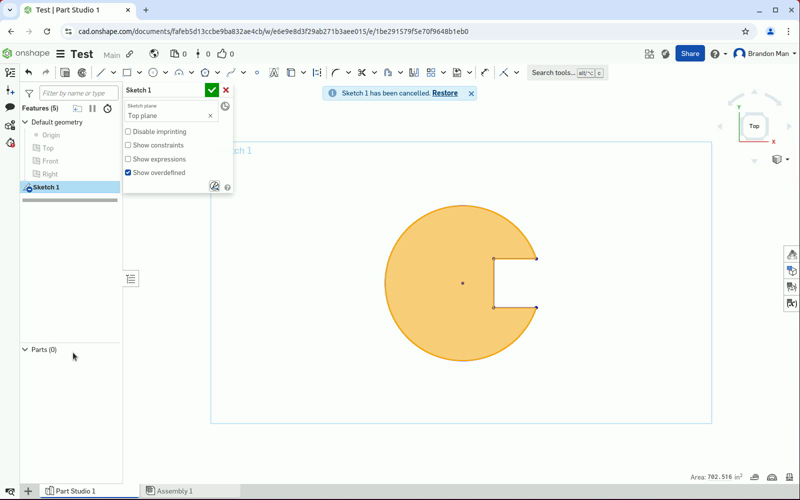
key(shift+e)
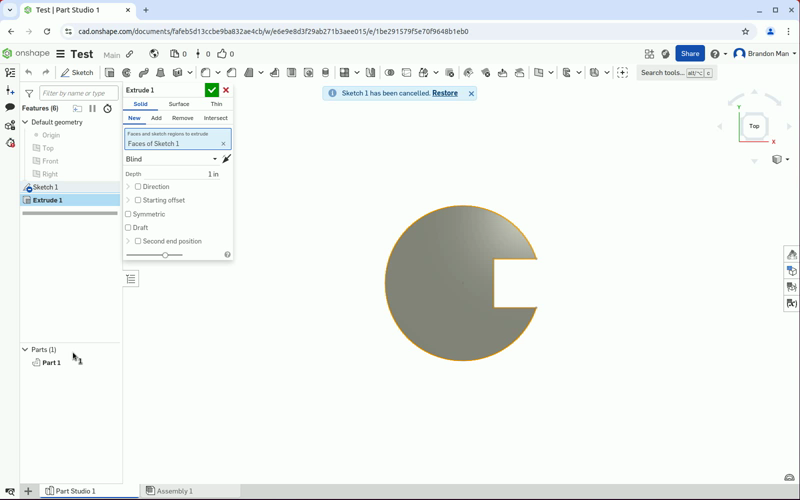
mouse_move(143, 106)
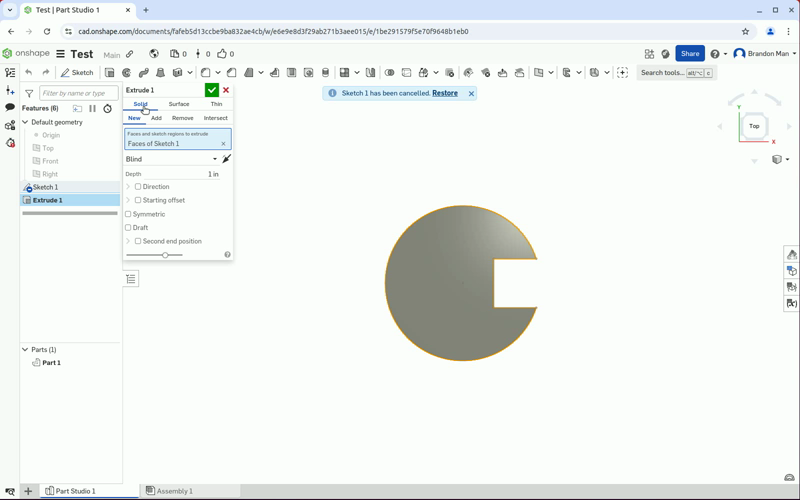
click(143, 106)
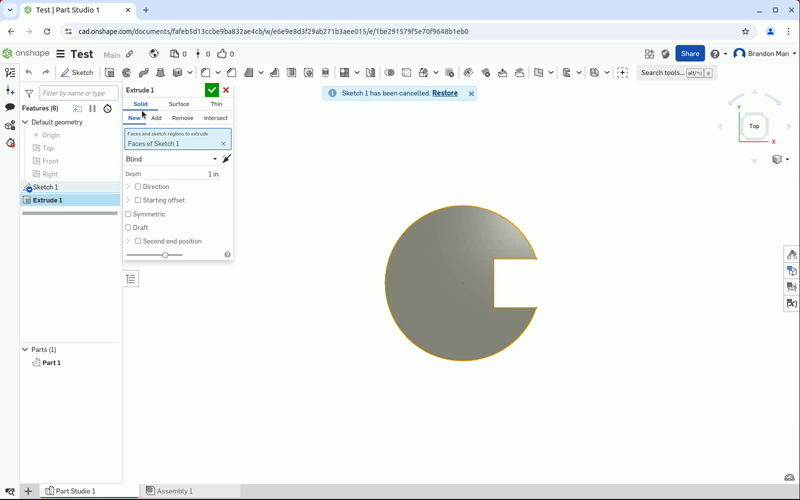
mouse_move(137, 120)
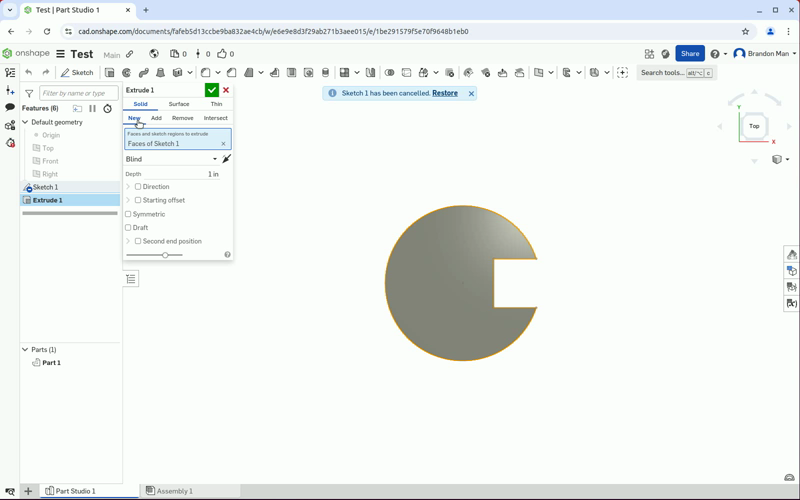
click(137, 120)
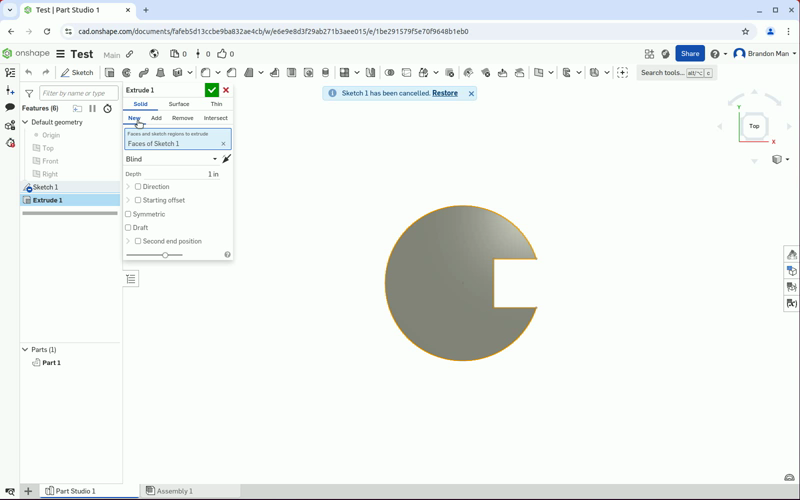
key(tab, 4)
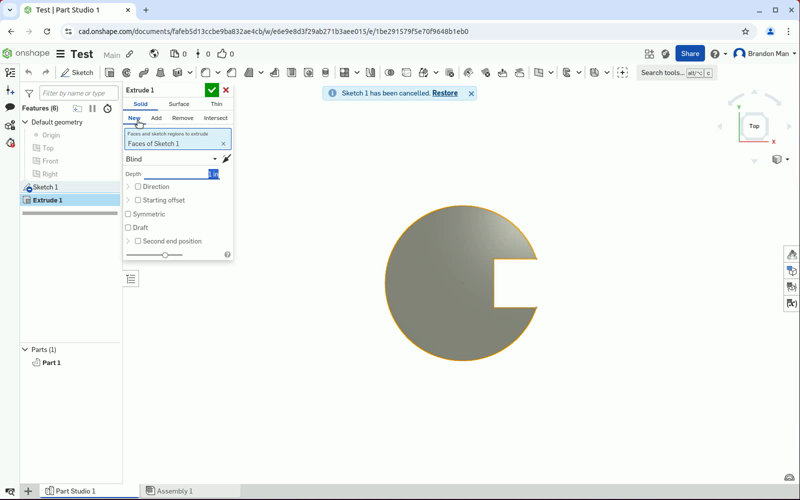
text(13.239)
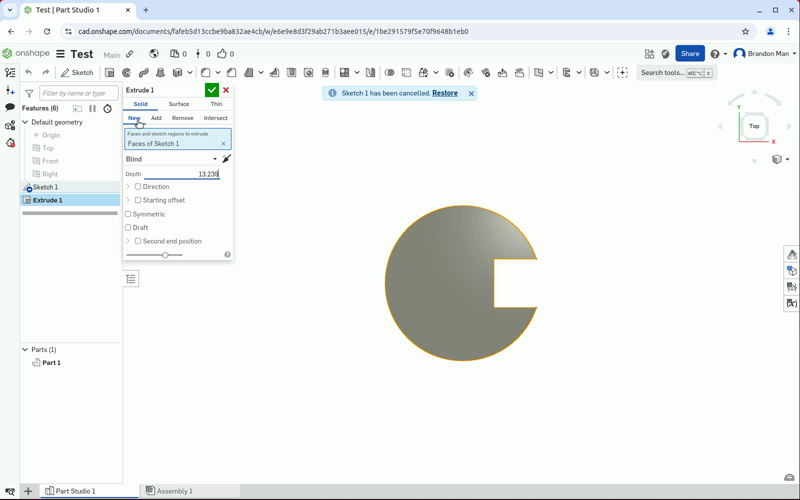
key(enter)
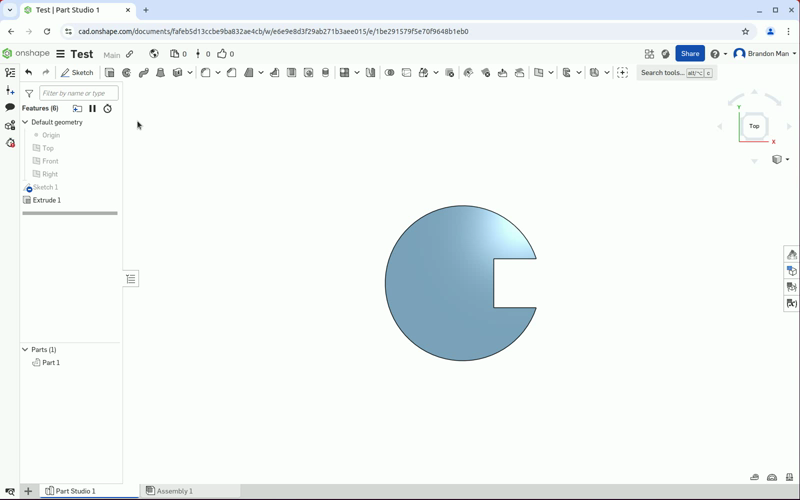
key(shift+h)
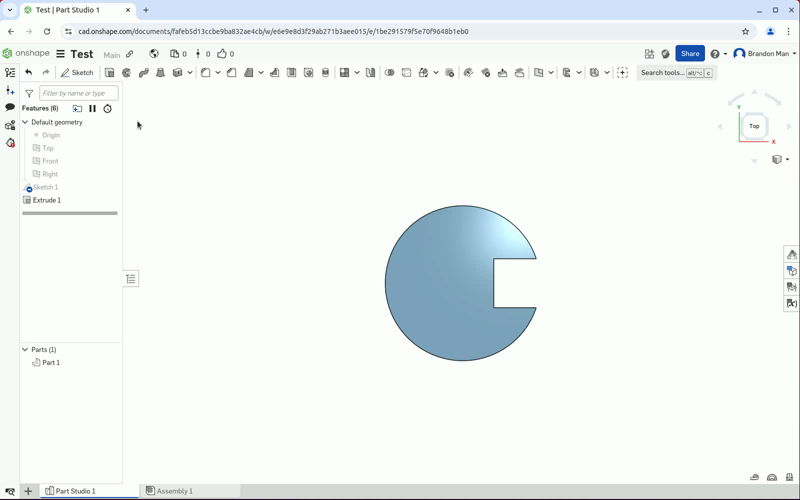
key(shift+h)
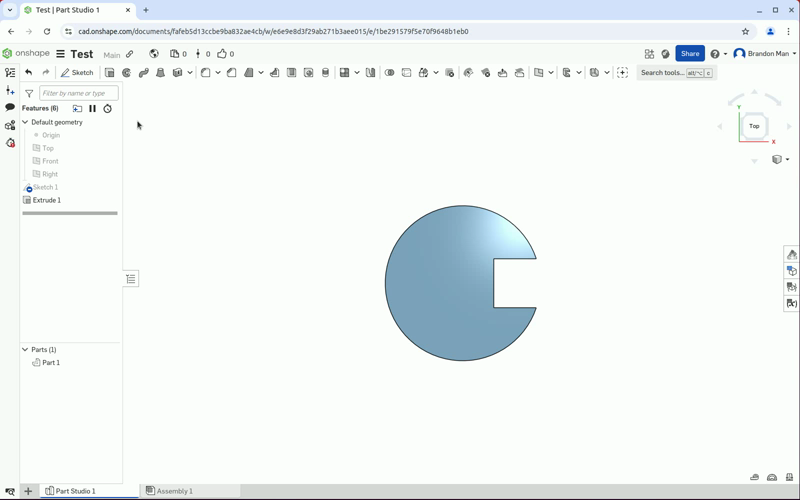
mouse_move(73, 189)
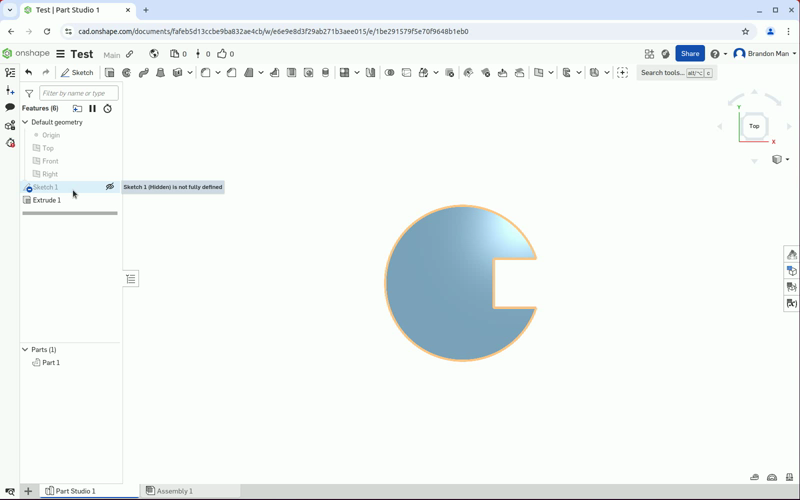
click(73, 189)
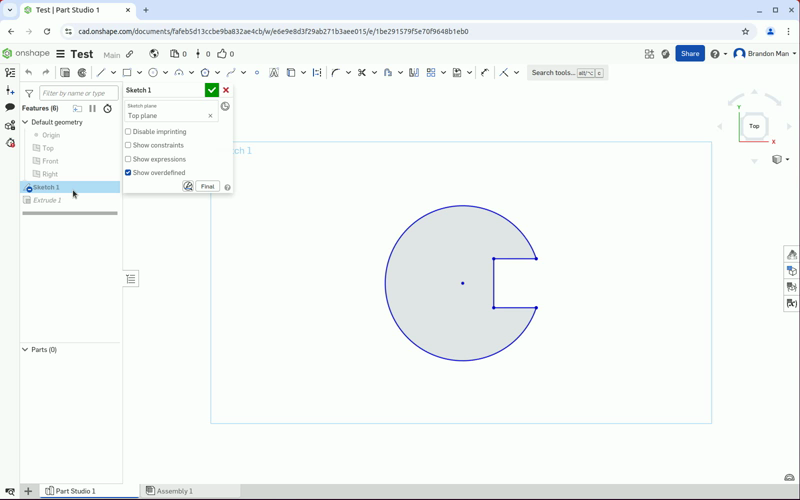
mouse_move(229, 92)
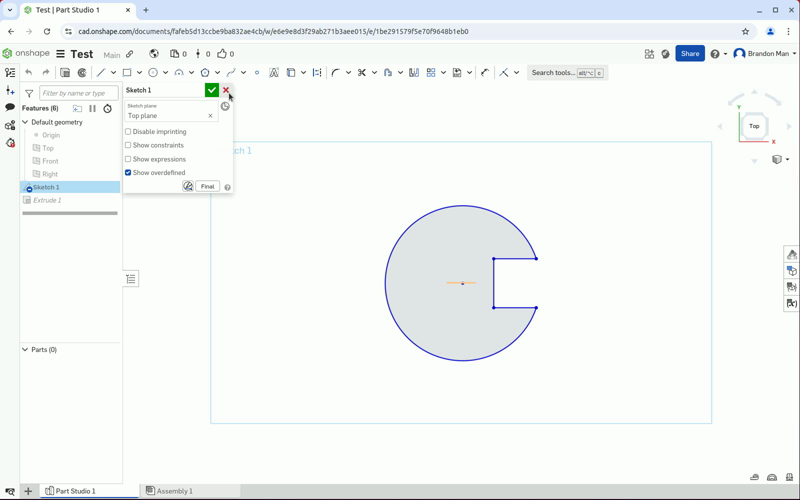
click(229, 92)
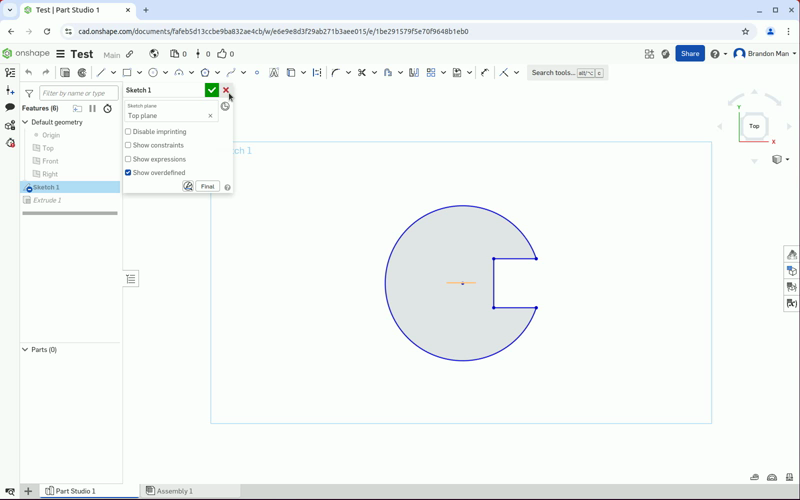
key(shift+s)
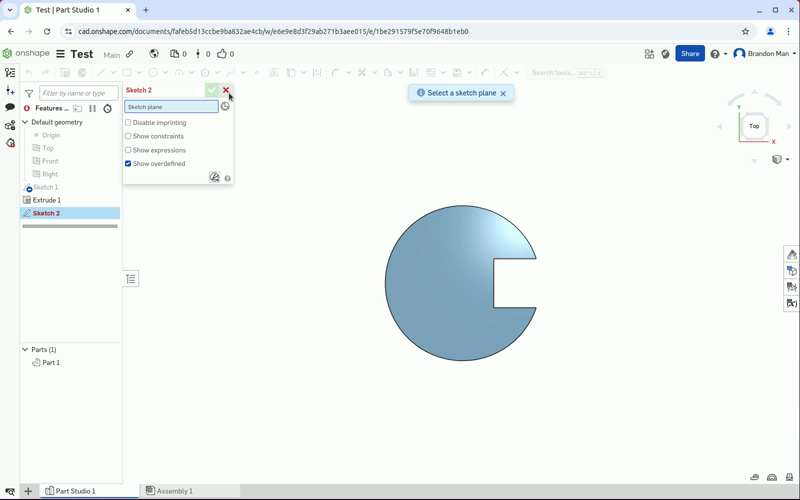
mouse_move(73, 150)
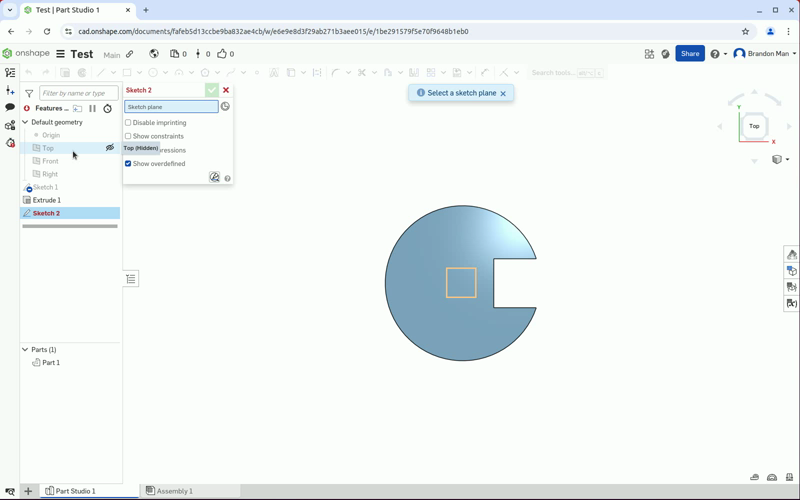
click(73, 150)
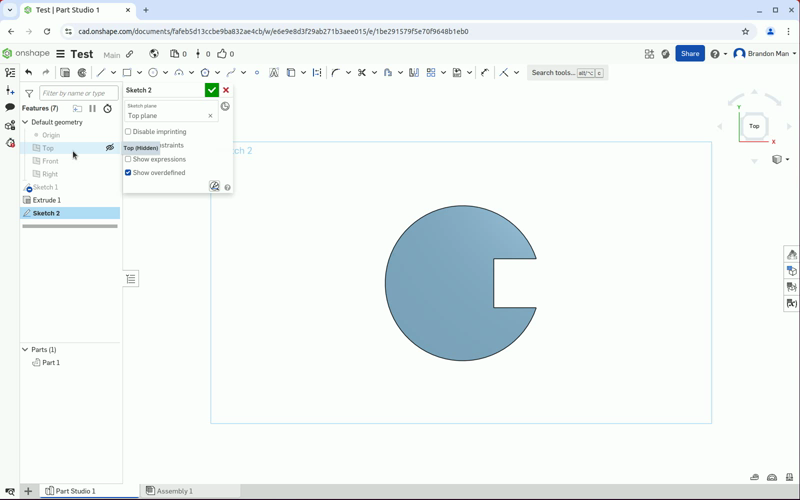
mouse_move(73, 352)
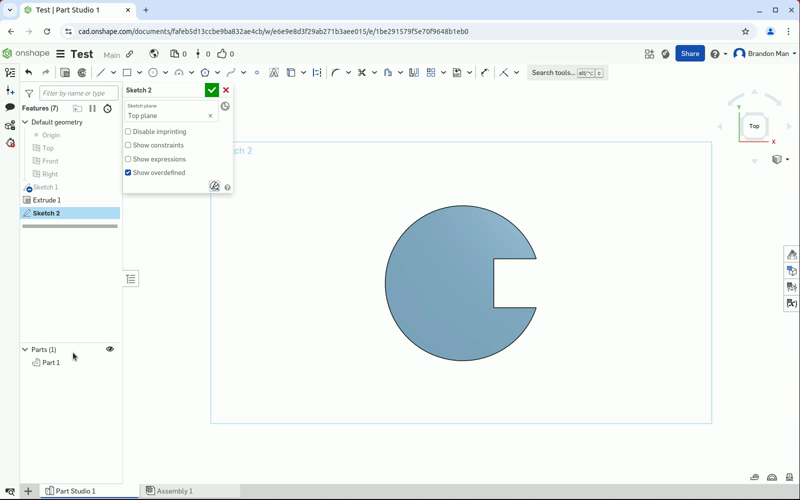
key(y)
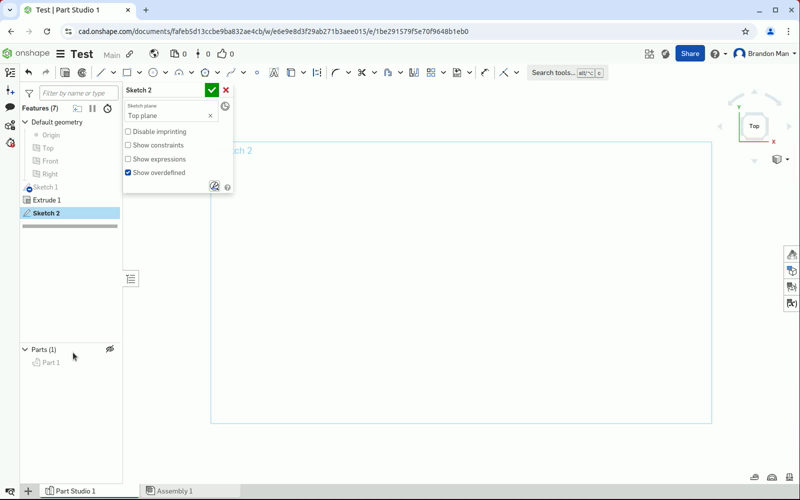
key(l)
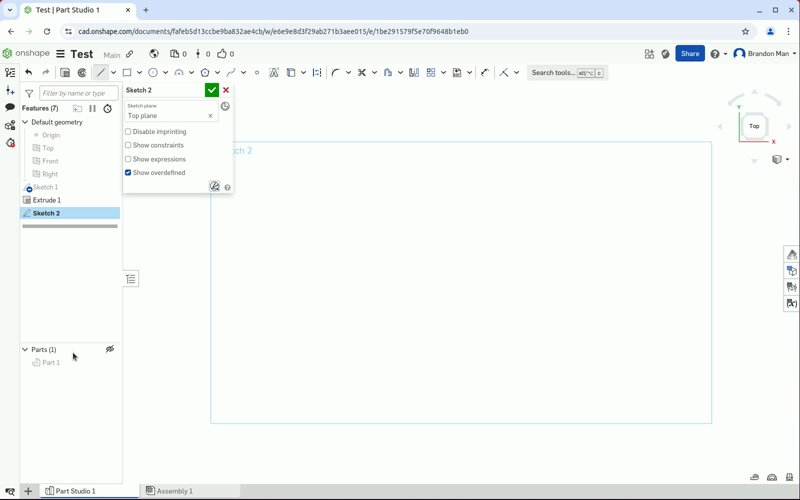
key_down(shift)
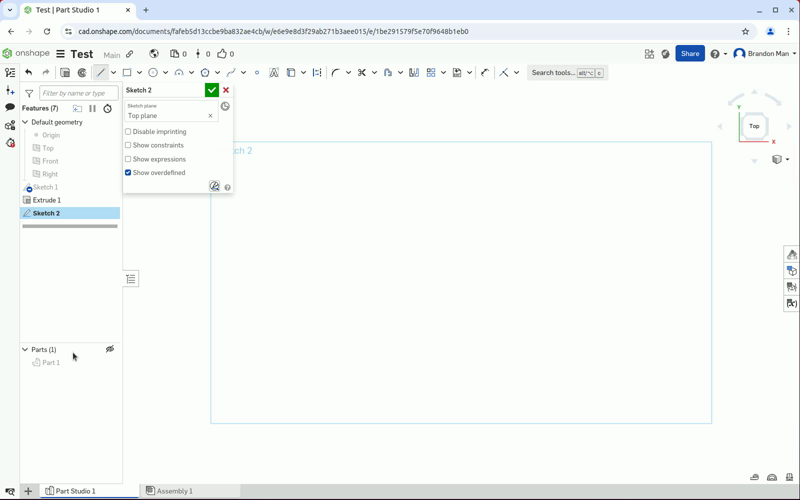
mouse_move(493, 307)
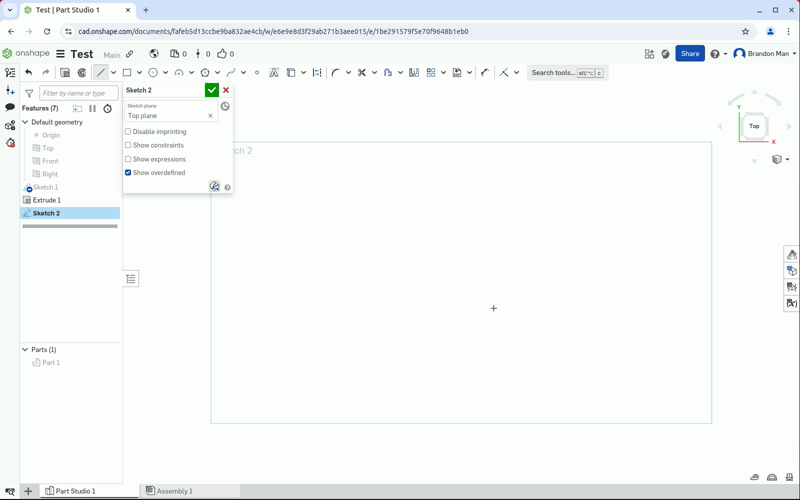
click(493, 307)
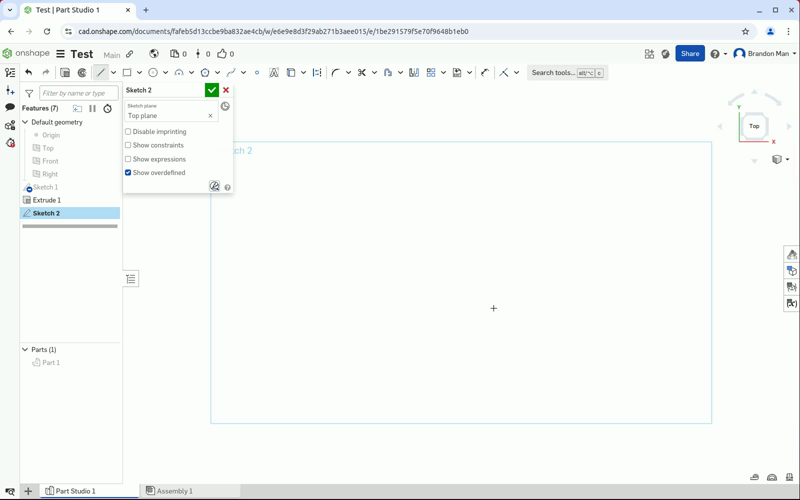
key_up(shift)
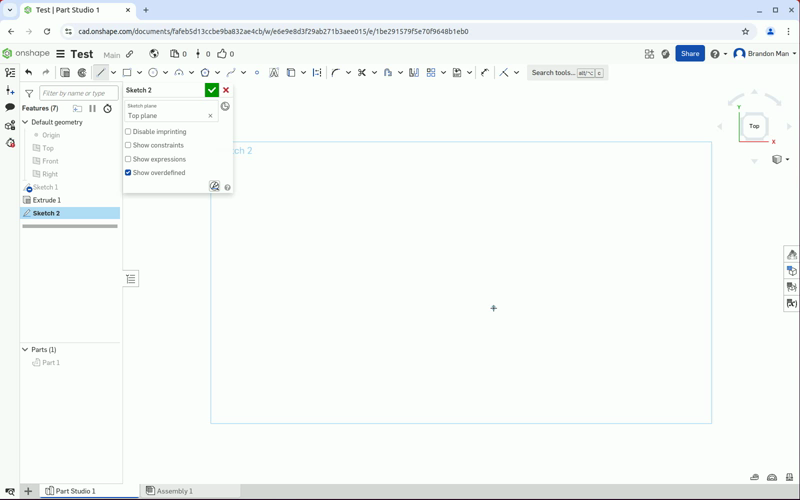
key_down(shift)
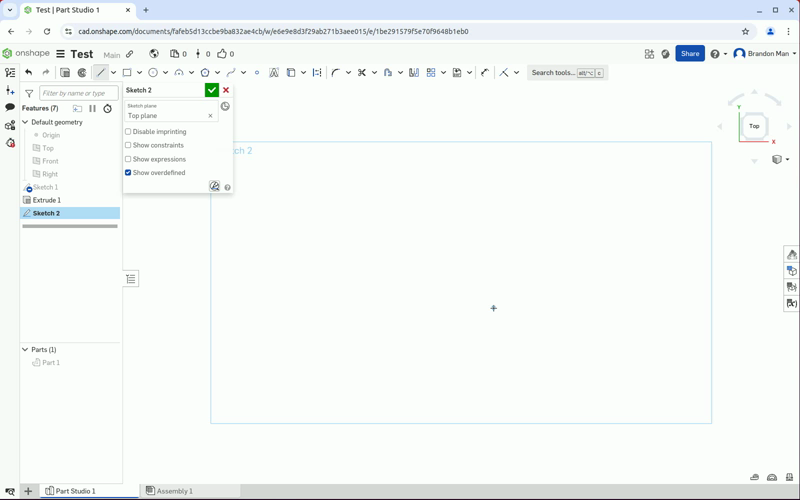
mouse_move(523, 307)
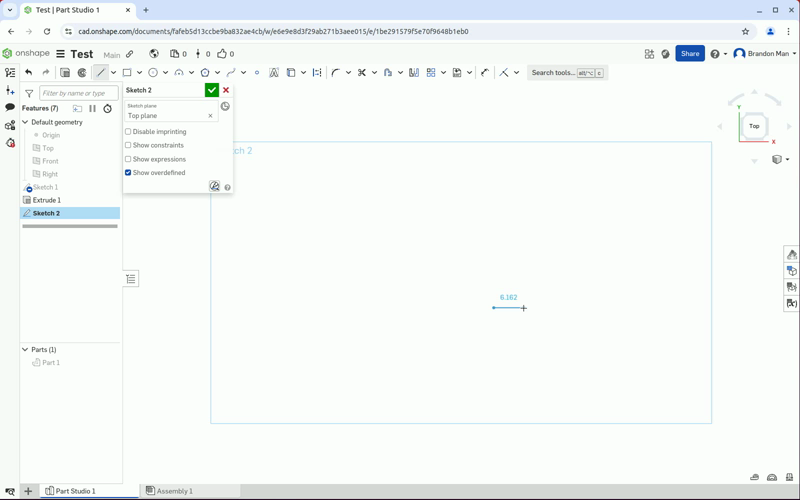
mouse_move(537, 307)
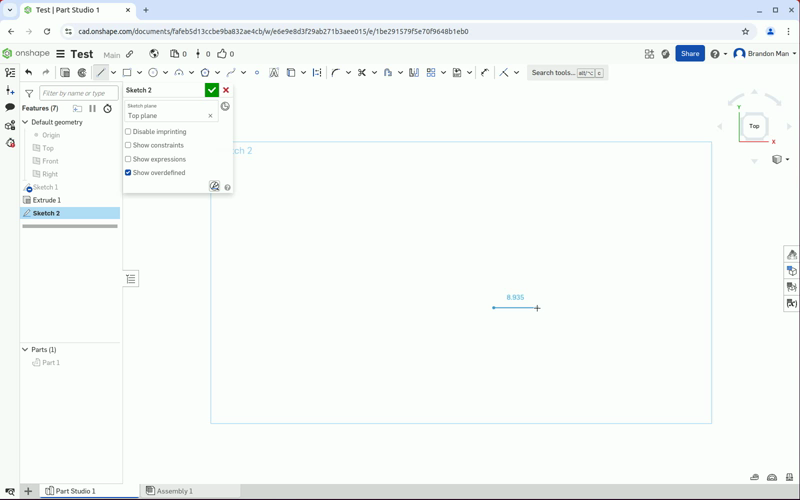
click(537, 307)
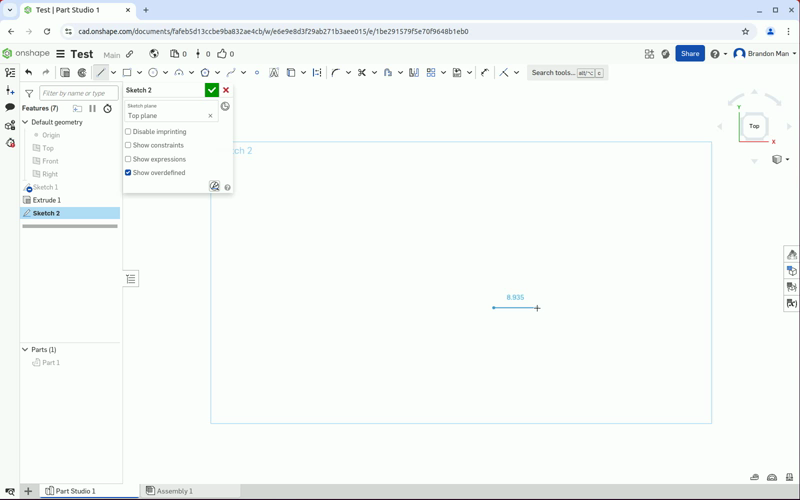
key_up(shift)
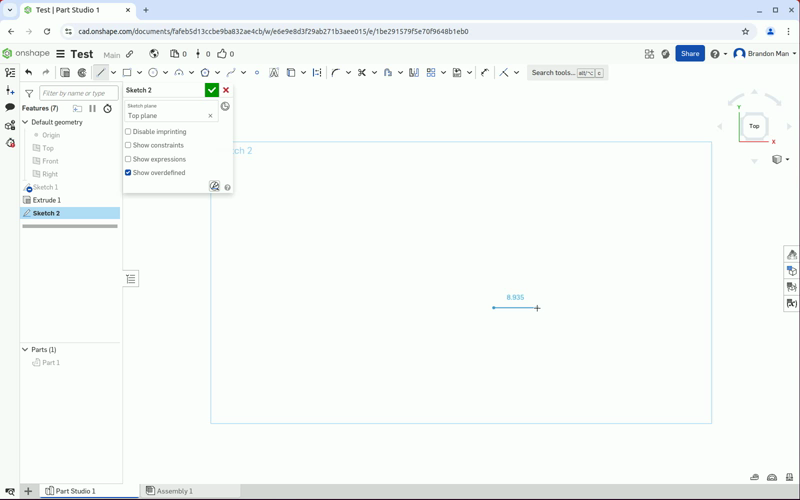
key(esc)
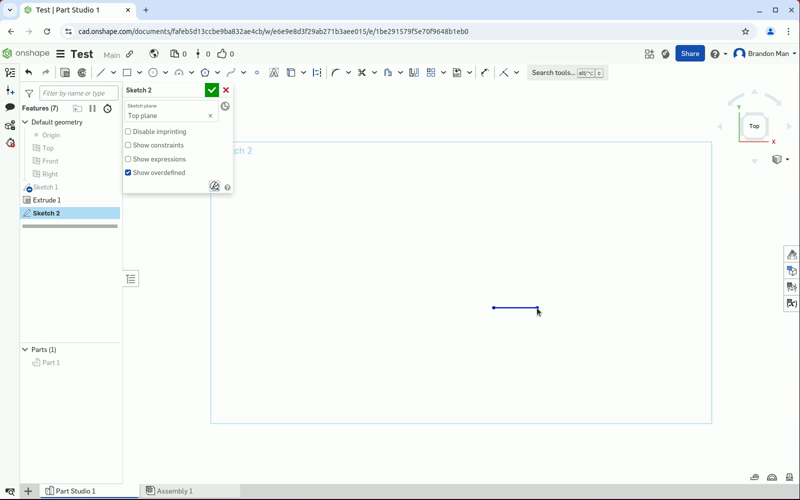
key(a)
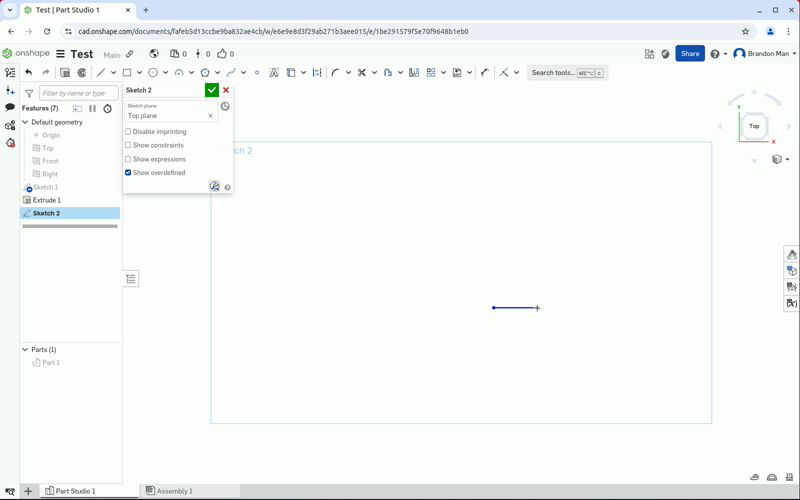
mouse_move(537, 307)
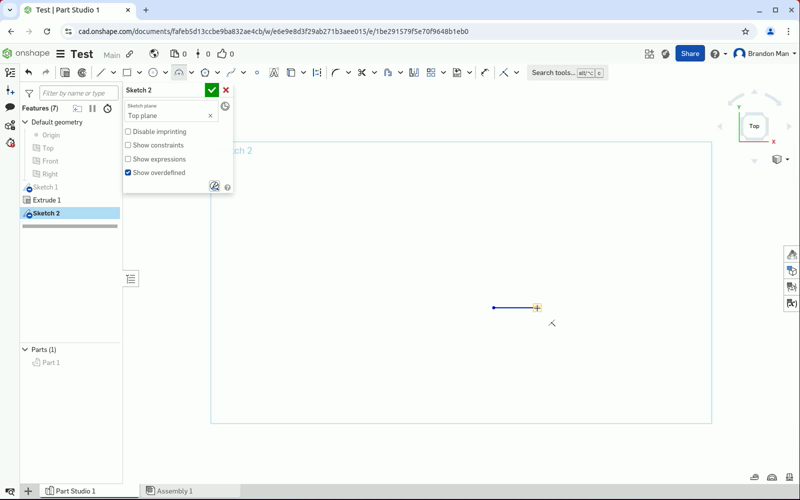
click(537, 307)
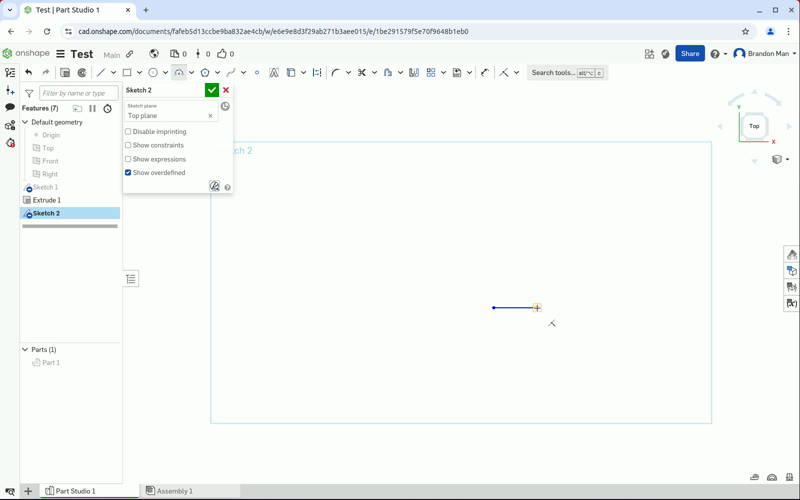
key_down(shift)
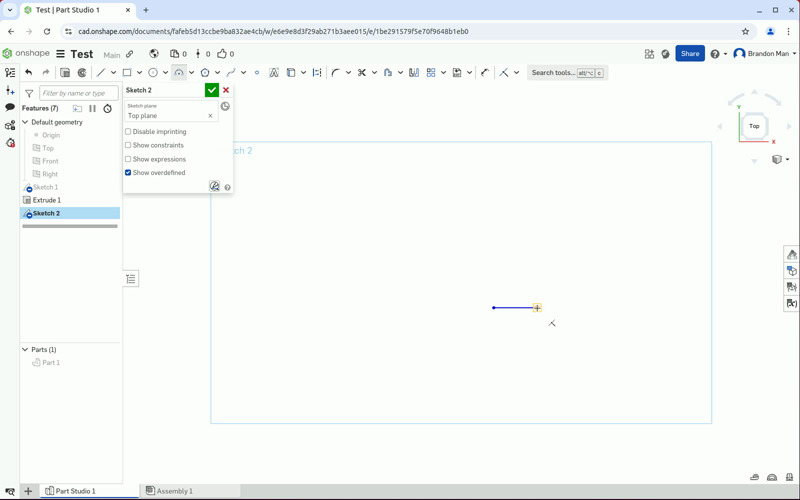
mouse_move(537, 257)
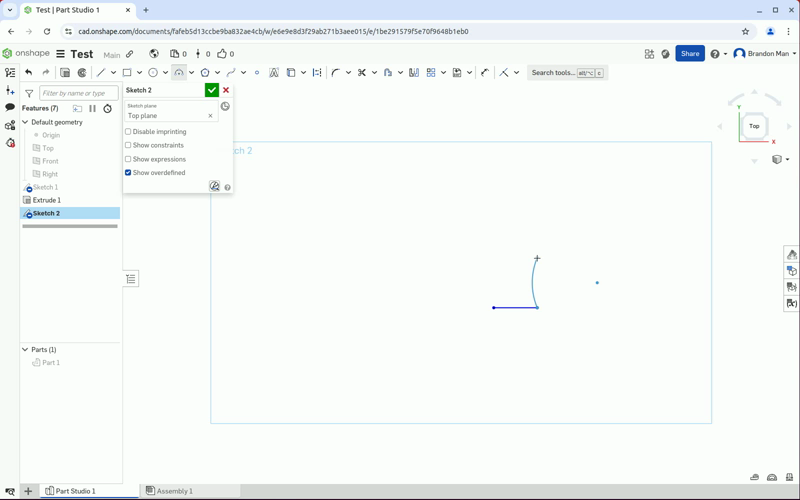
click(537, 257)
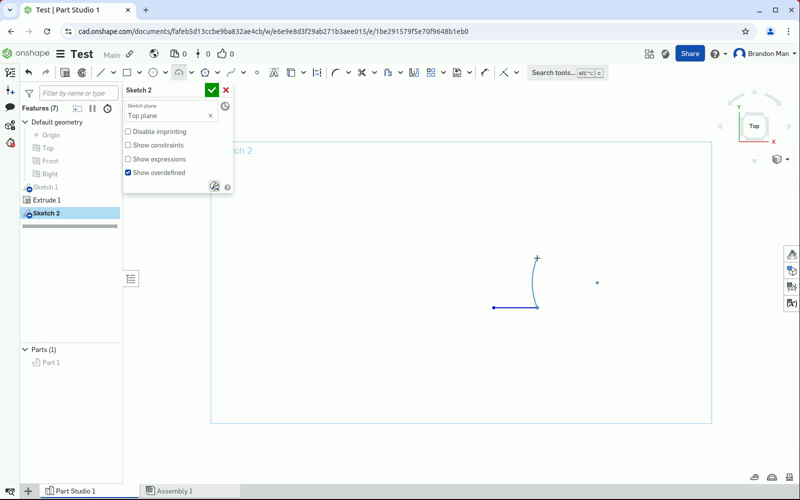
mouse_move(541, 282)
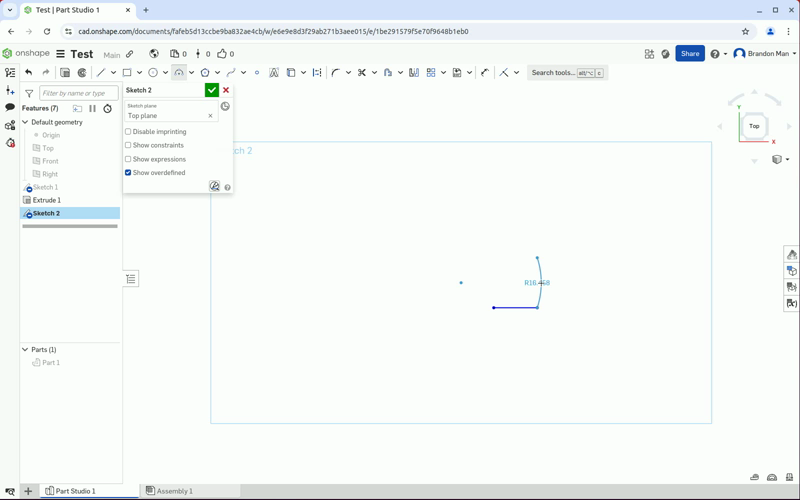
click(541, 282)
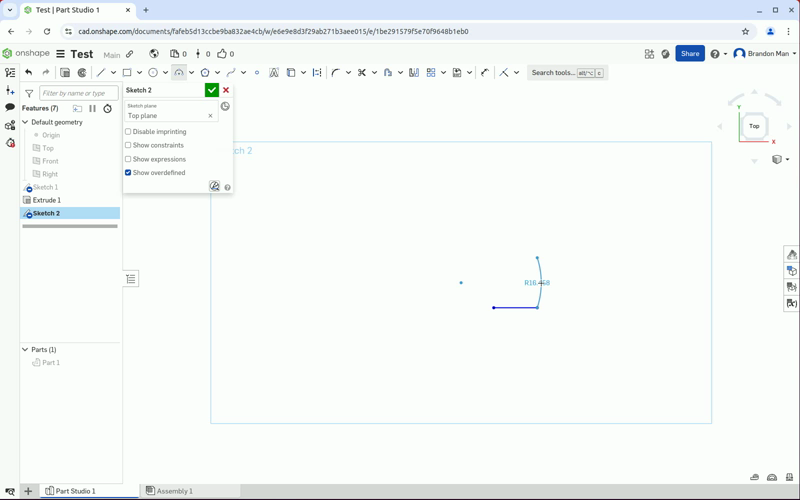
key_up(shift)
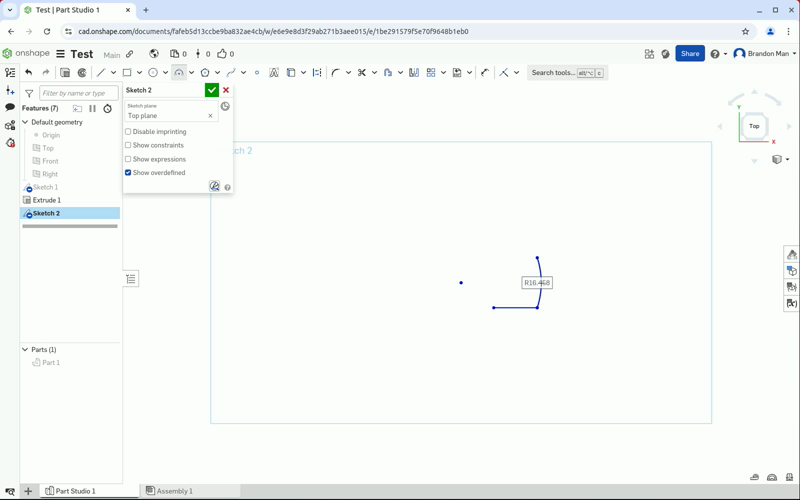
key(esc)
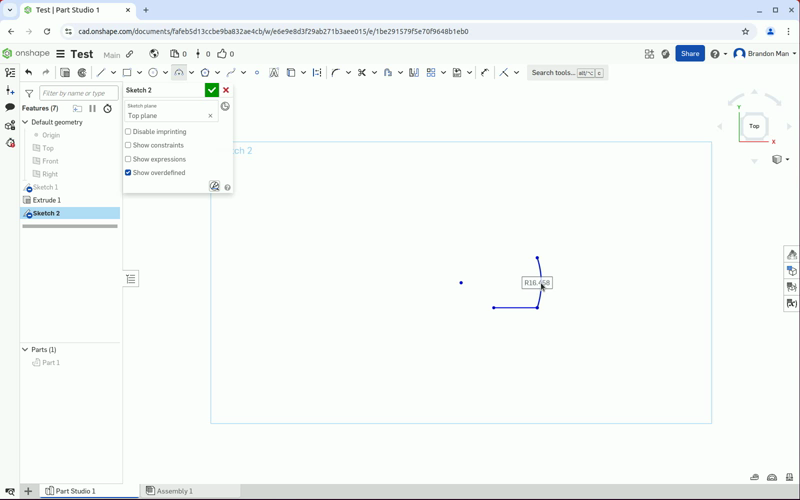
key(l)
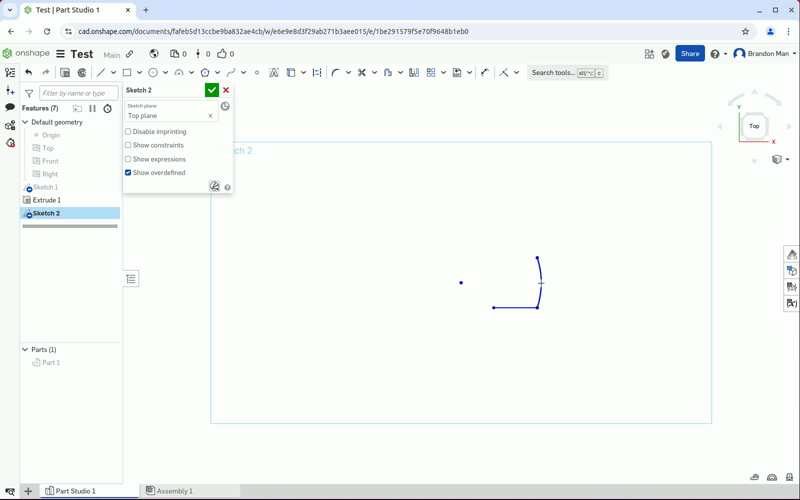
mouse_move(537, 257)
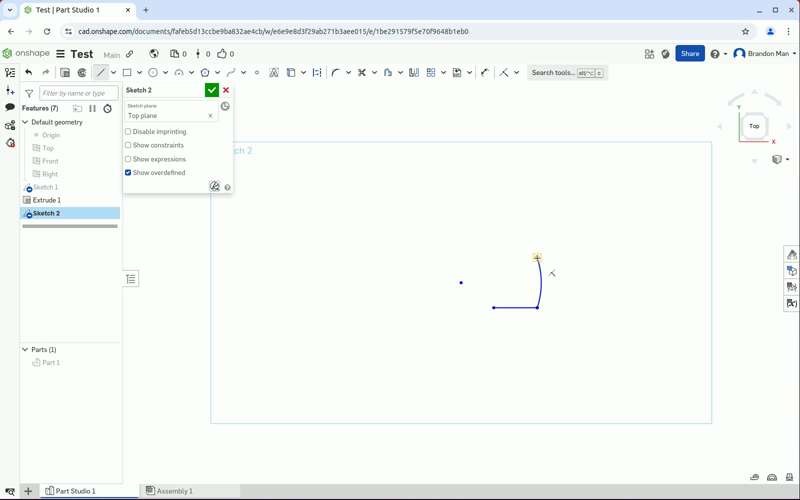
click(537, 257)
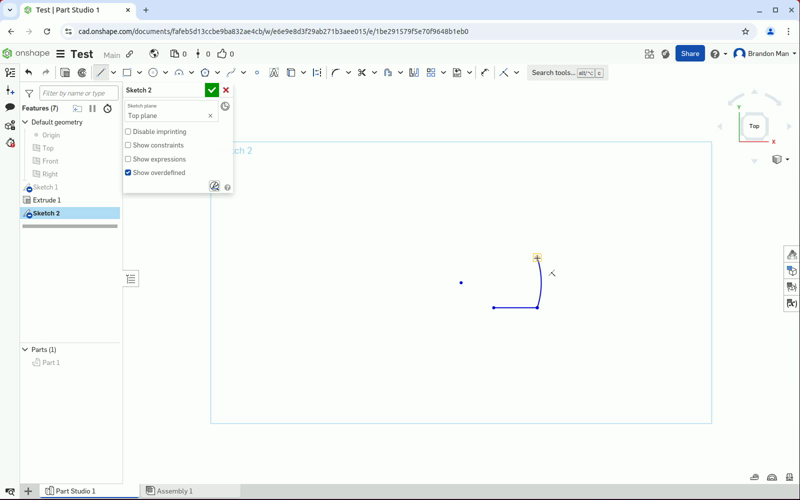
key_down(shift)
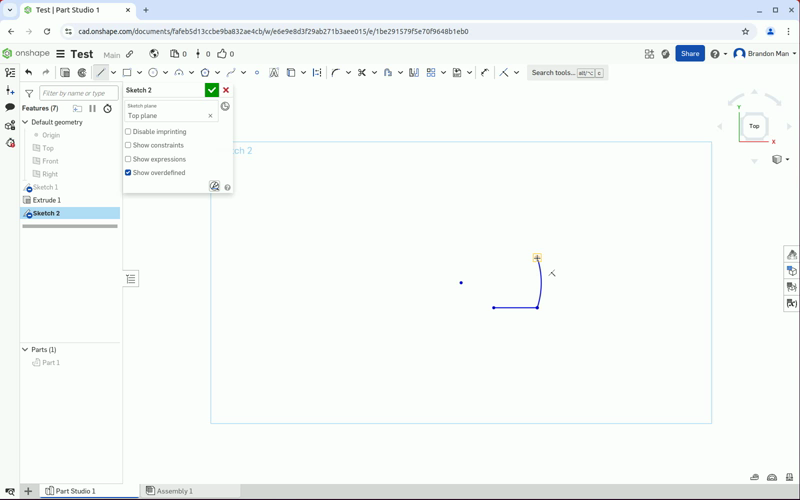
mouse_move(567, 257)
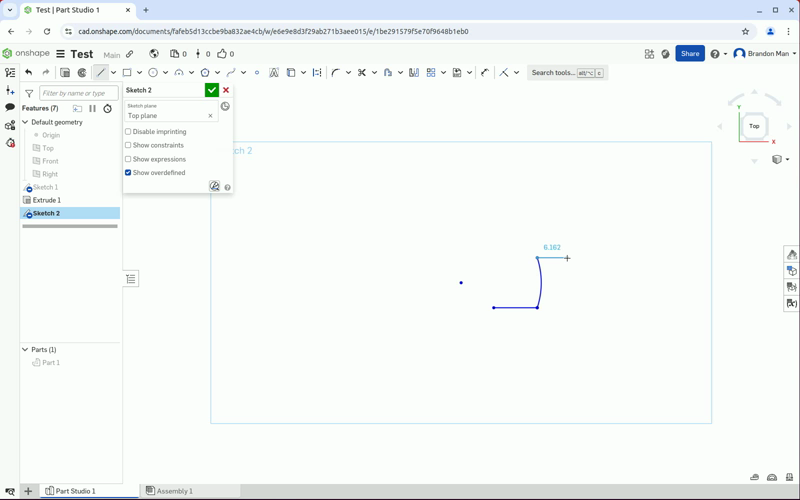
mouse_move(493, 257)
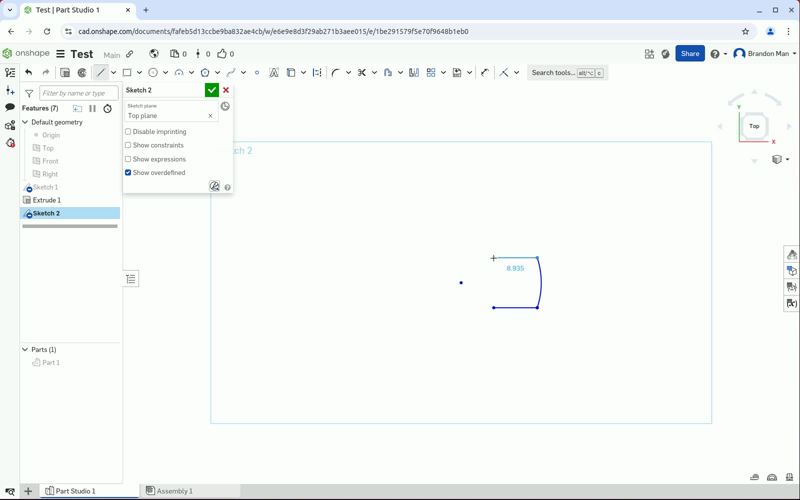
click(493, 257)
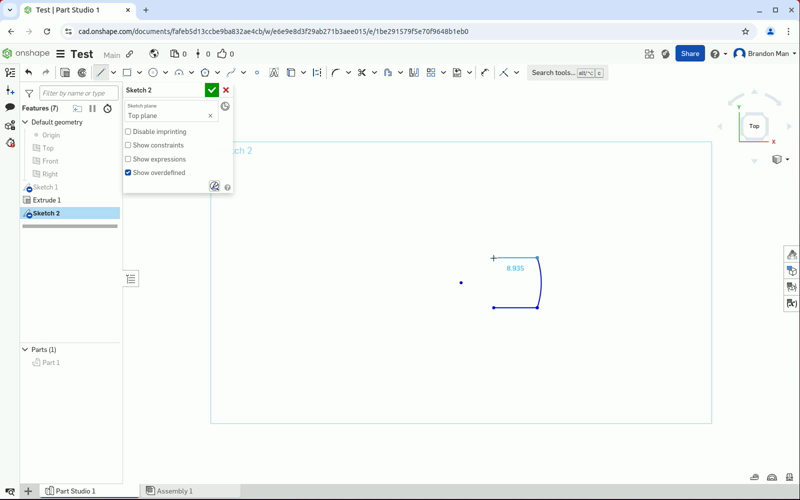
key_up(shift)
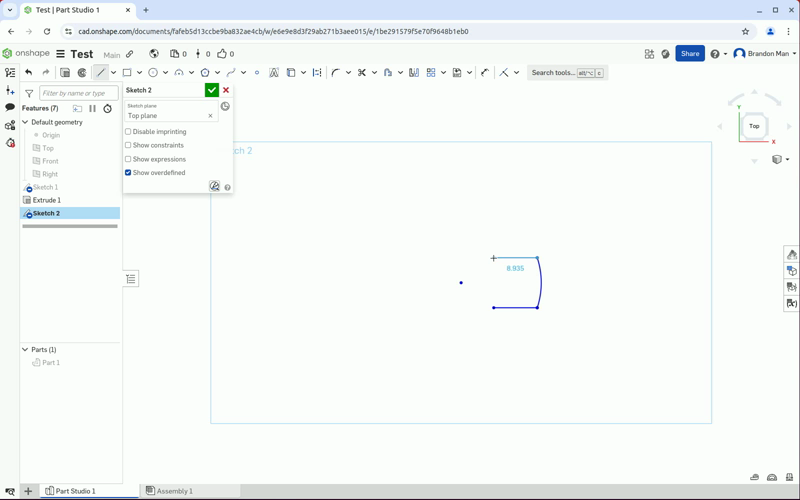
mouse_move(523, 257)
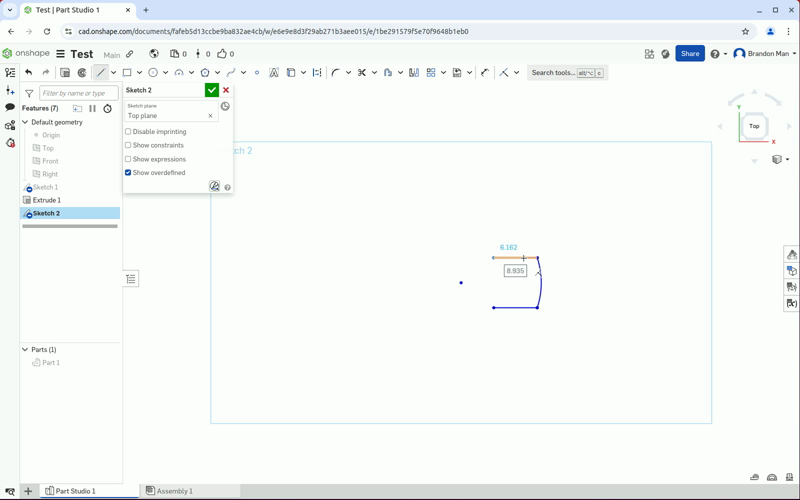
key_down(shift)
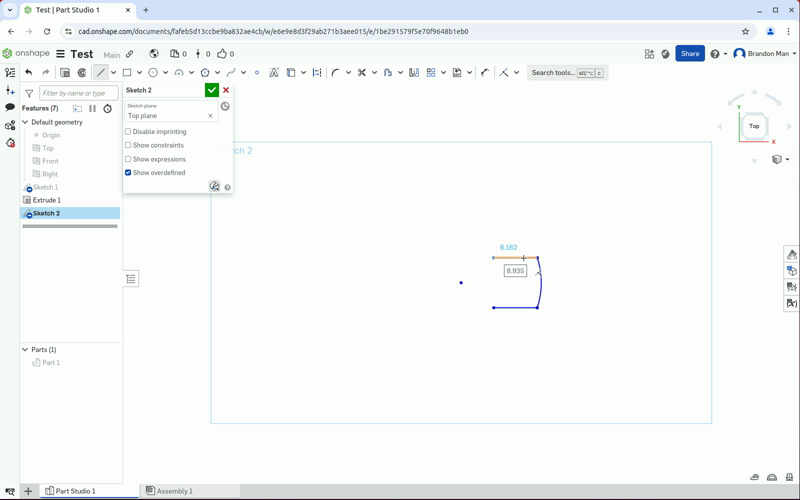
mouse_move(493, 307)
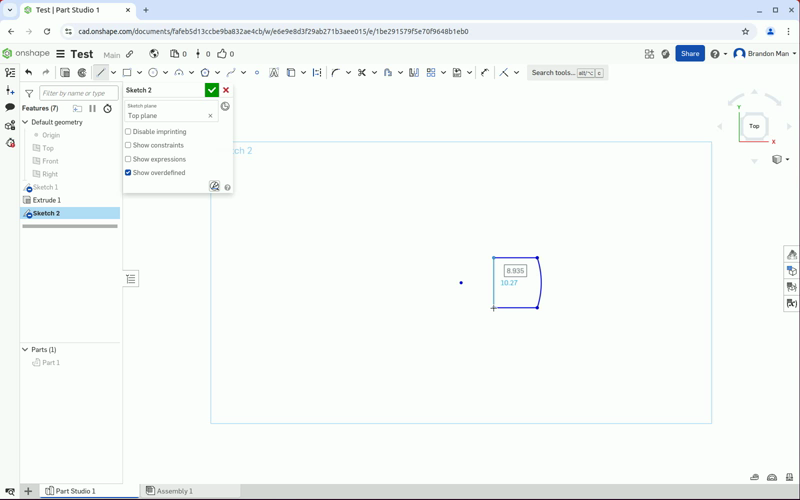
key_up(shift)
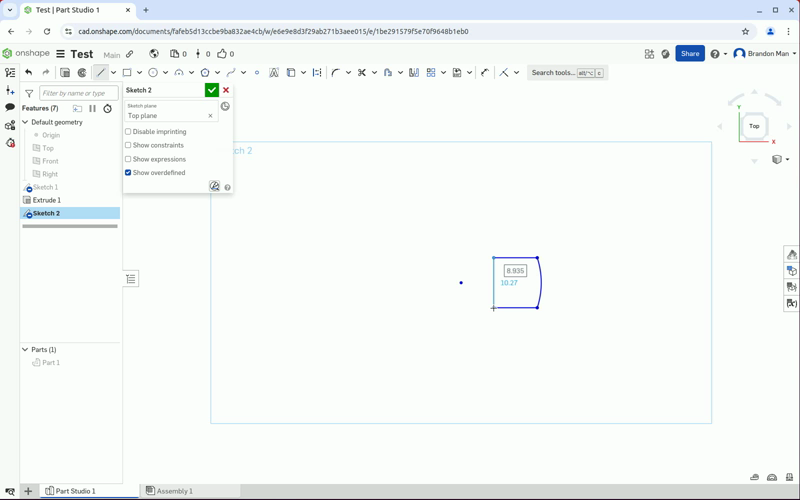
click(493, 307)
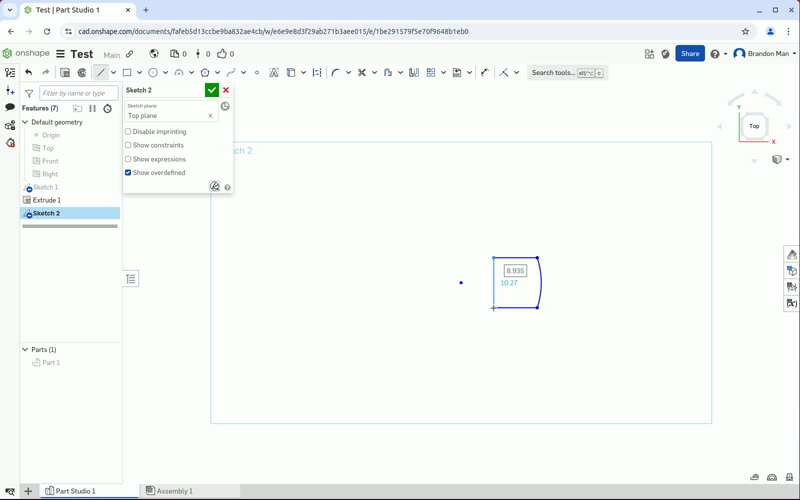
key(esc)
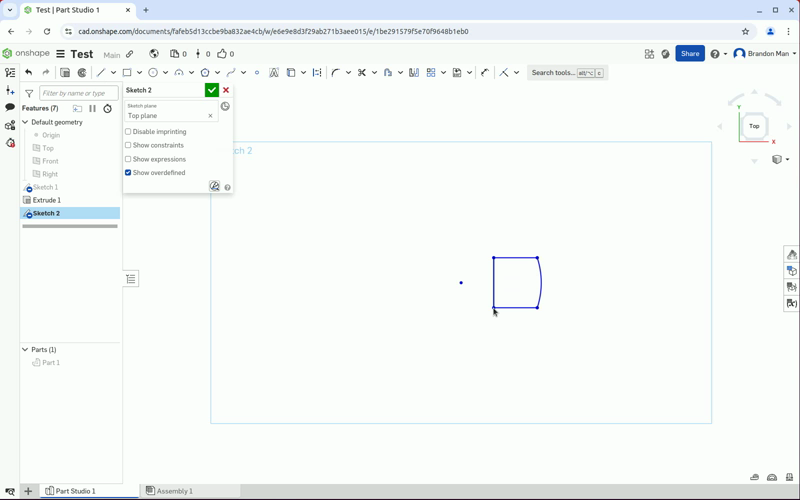
mouse_move(530, 270)
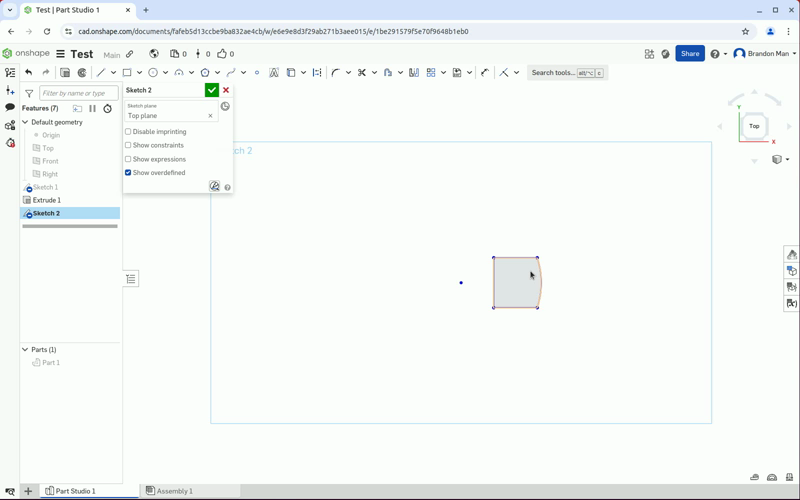
click(530, 270)
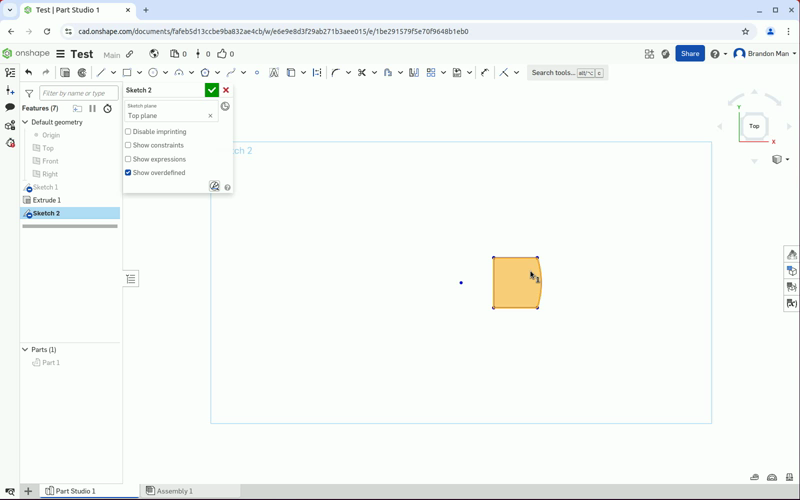
mouse_move(73, 352)
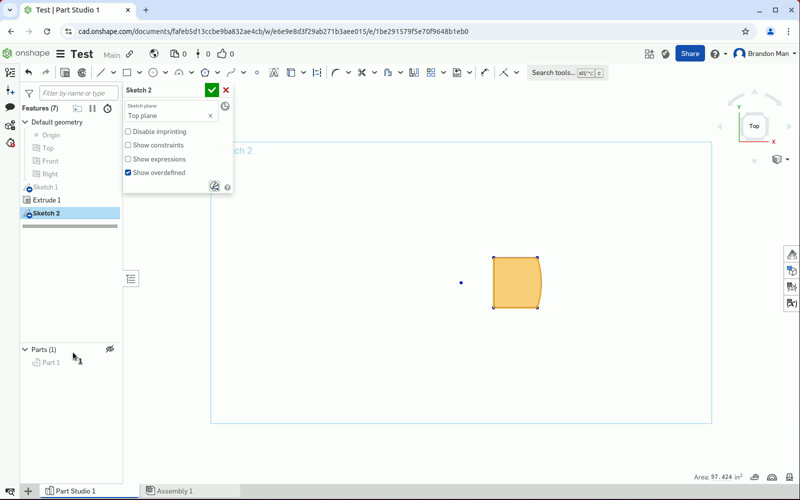
key(shift+y)
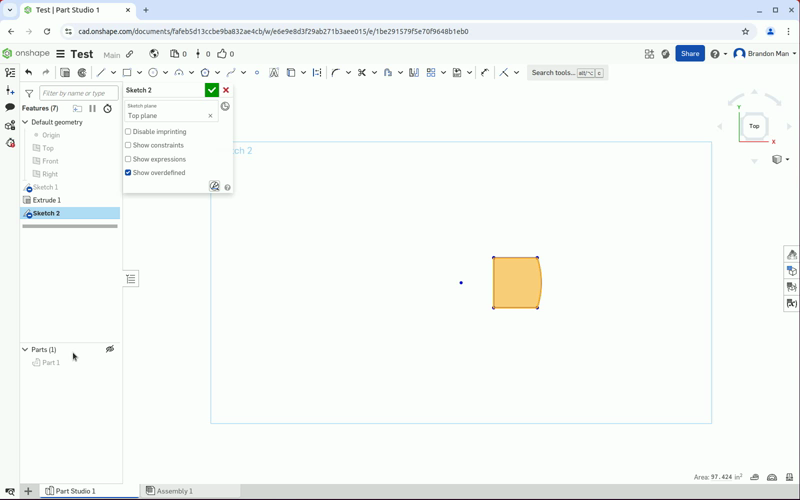
key(shift+e)
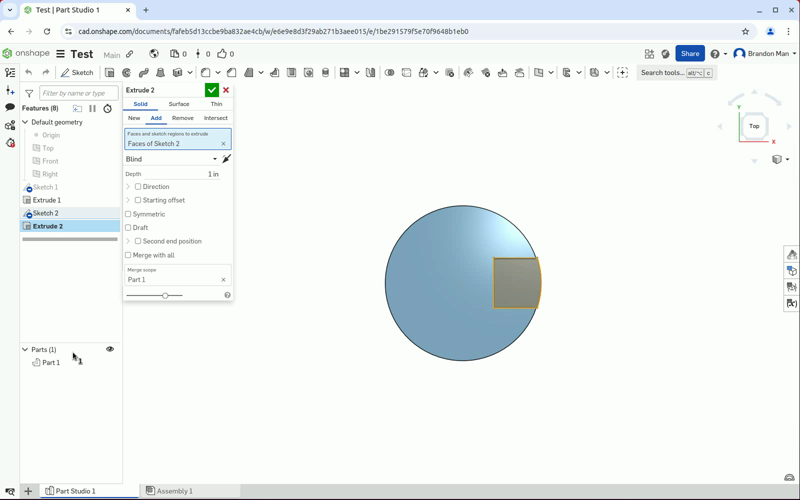
mouse_move(143, 106)
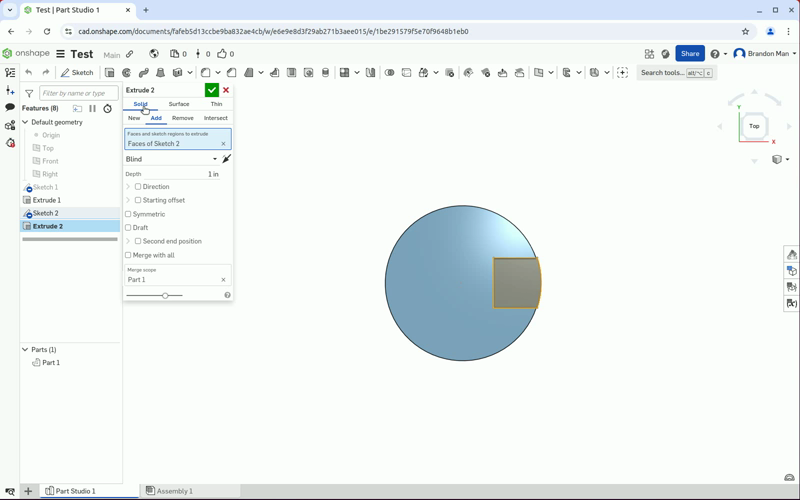
click(143, 106)
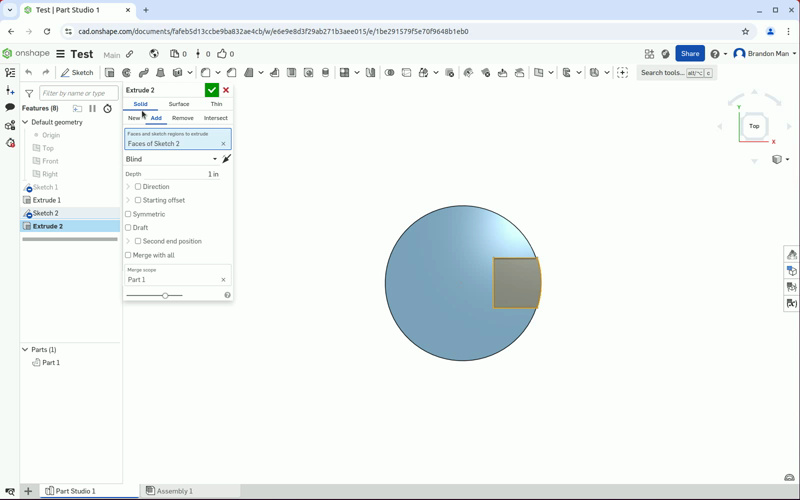
mouse_move(137, 120)
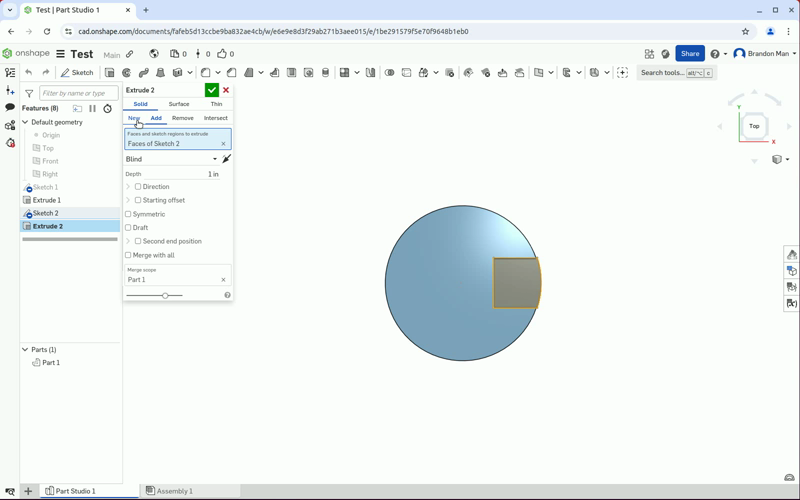
click(137, 120)
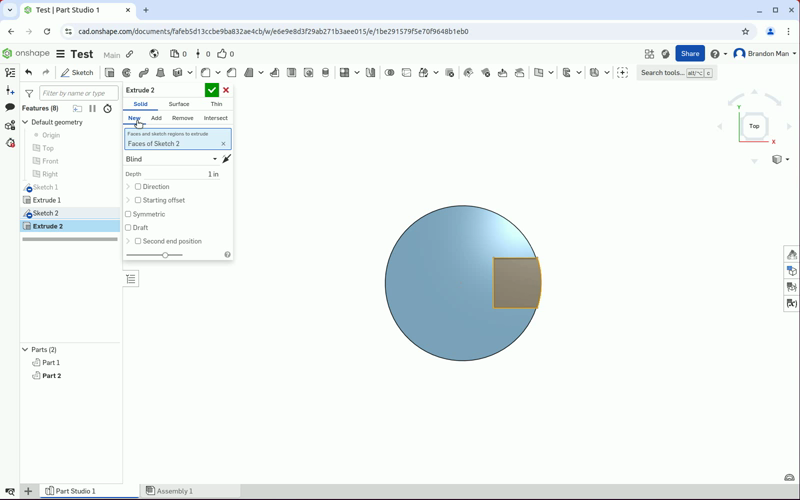
key(tab, 4)
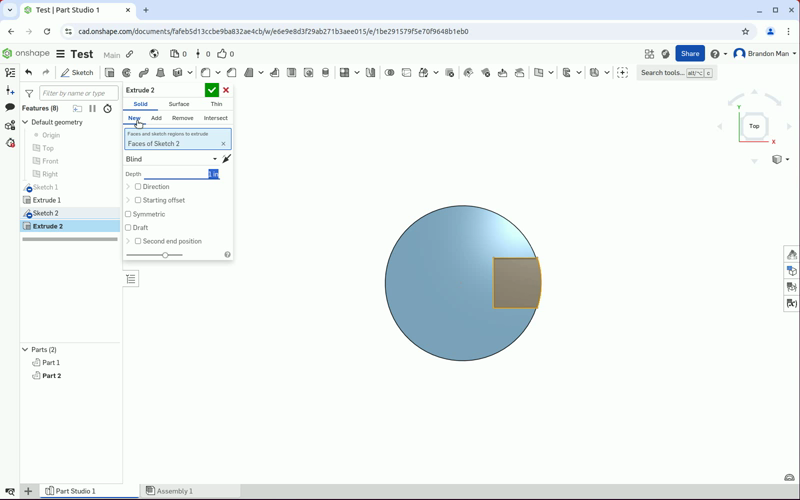
text(13.239)
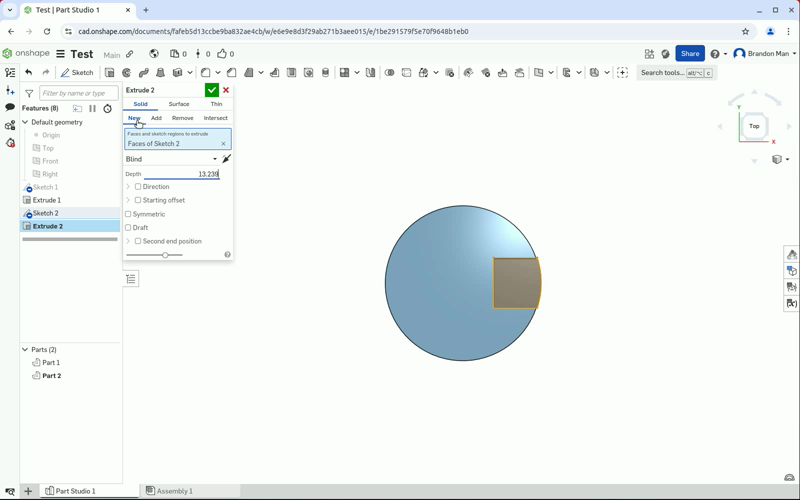
key(enter)
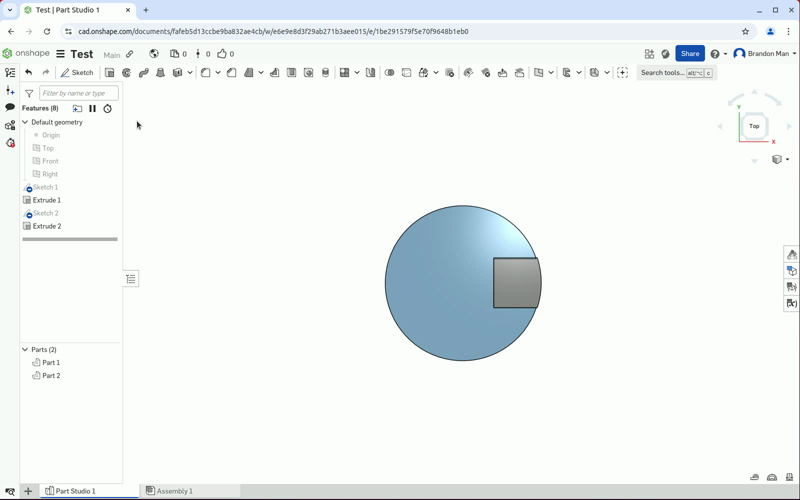
key(shift+h)
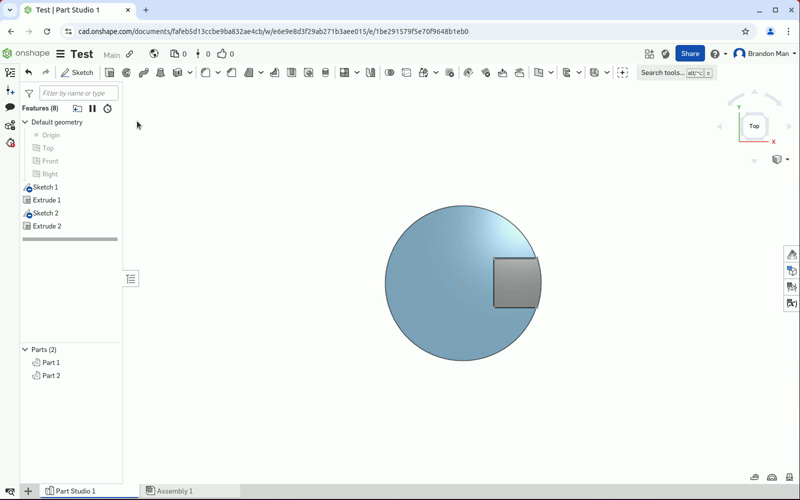
key(shift+h)
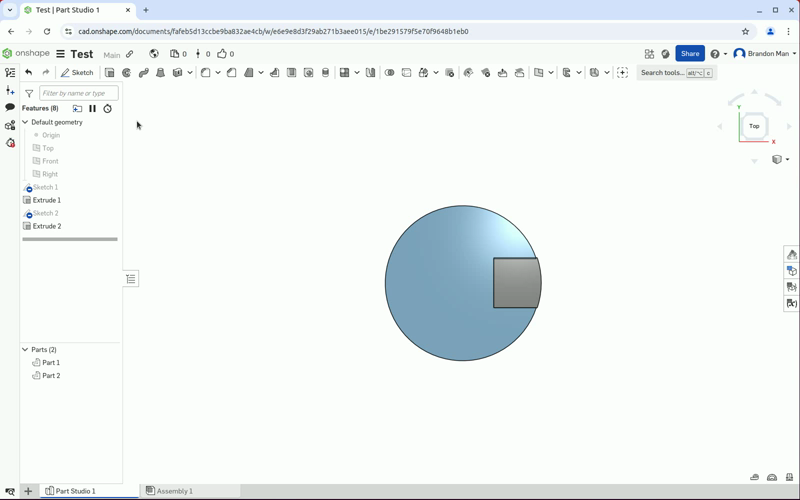
mouse_move(73, 189)
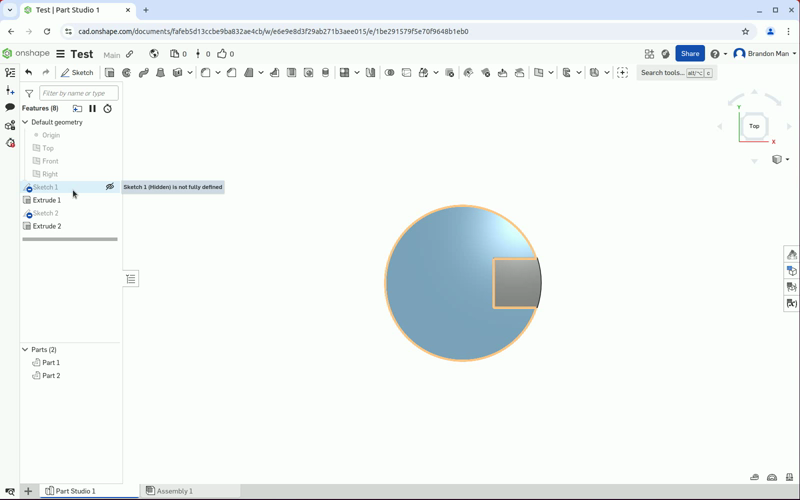
click(73, 189)
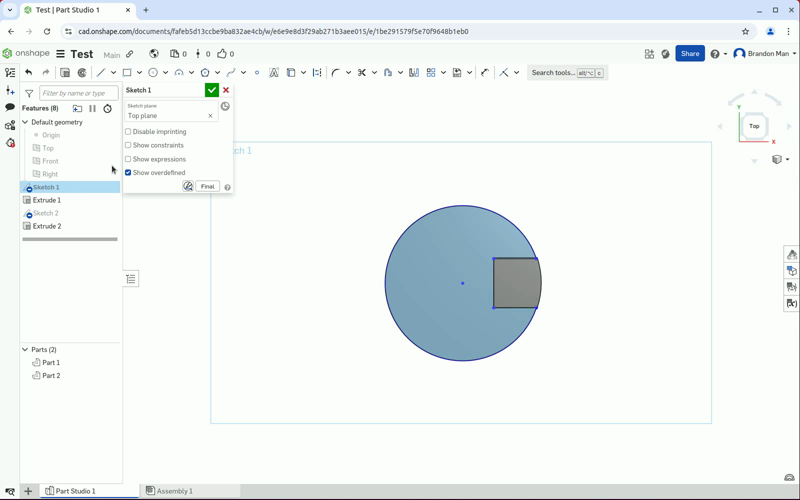
mouse_move(229, 92)
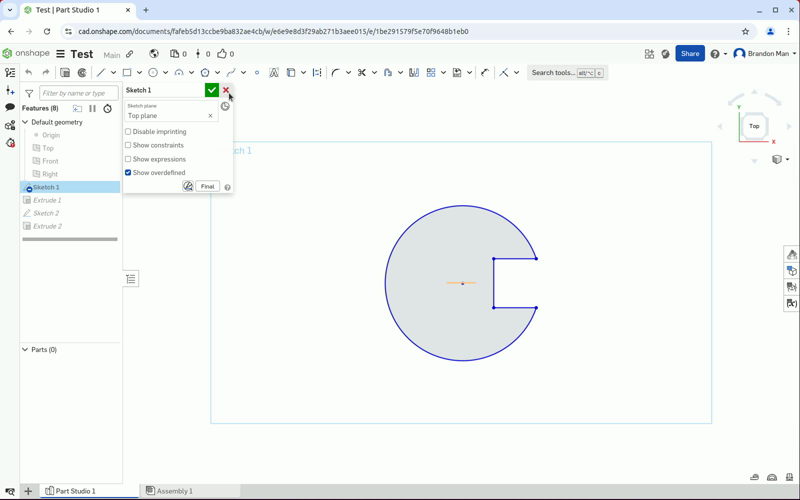
click(229, 92)
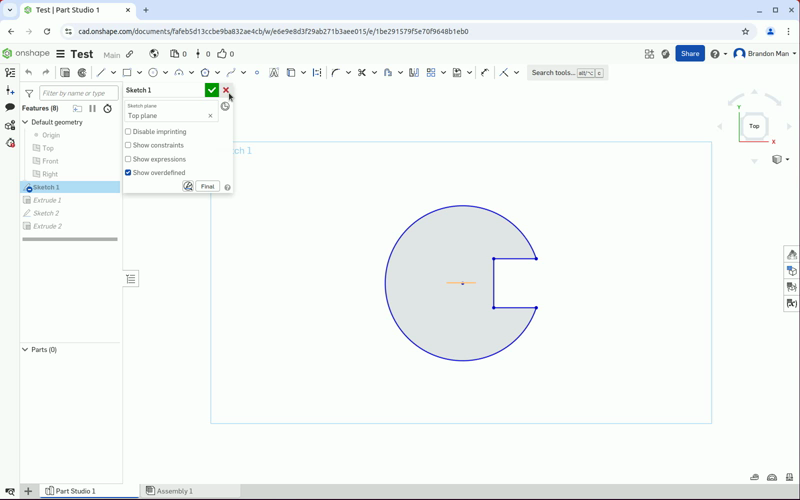
key(shift+s)
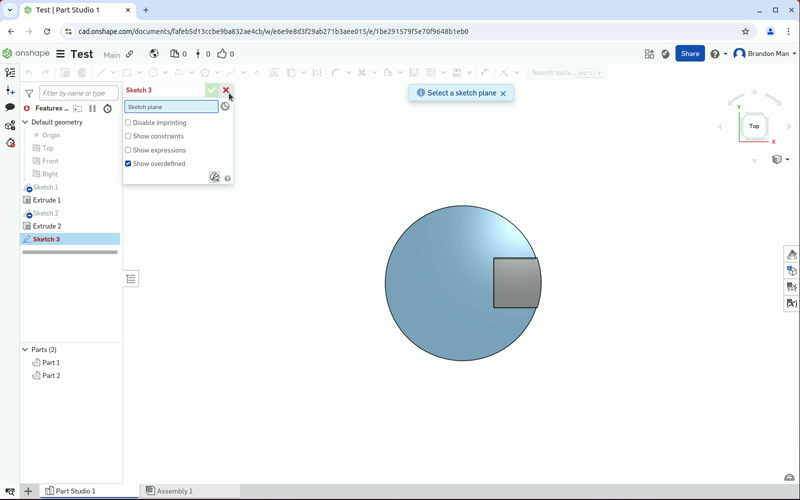
mouse_move(73, 150)
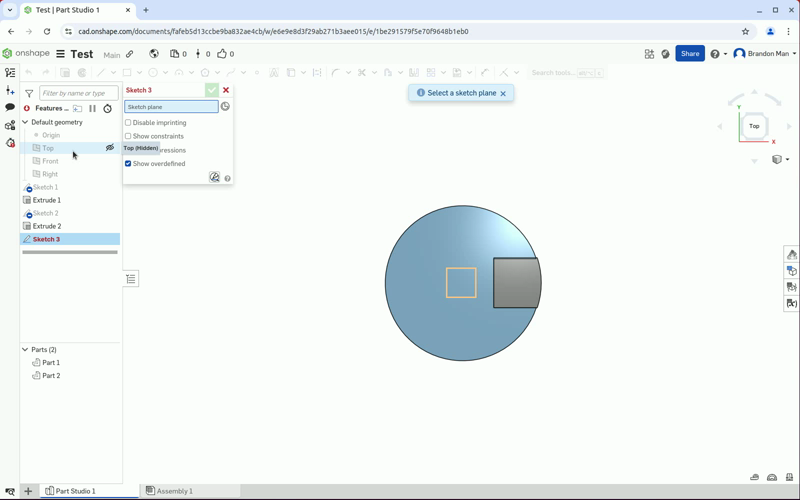
click(73, 150)
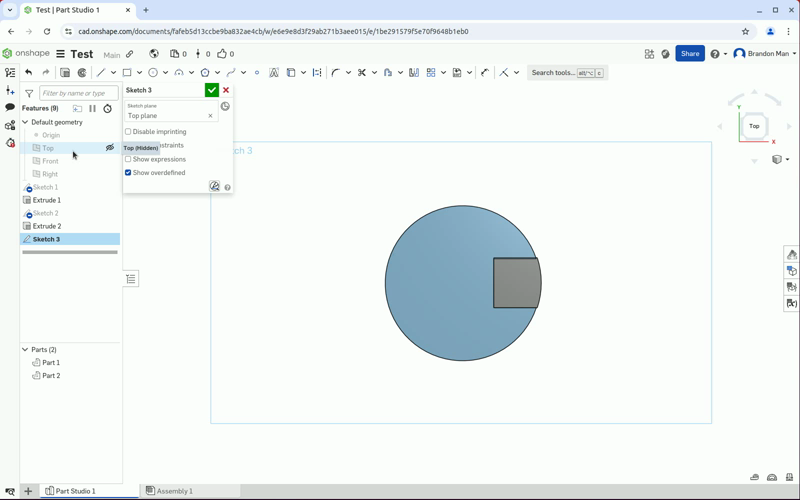
mouse_move(73, 352)
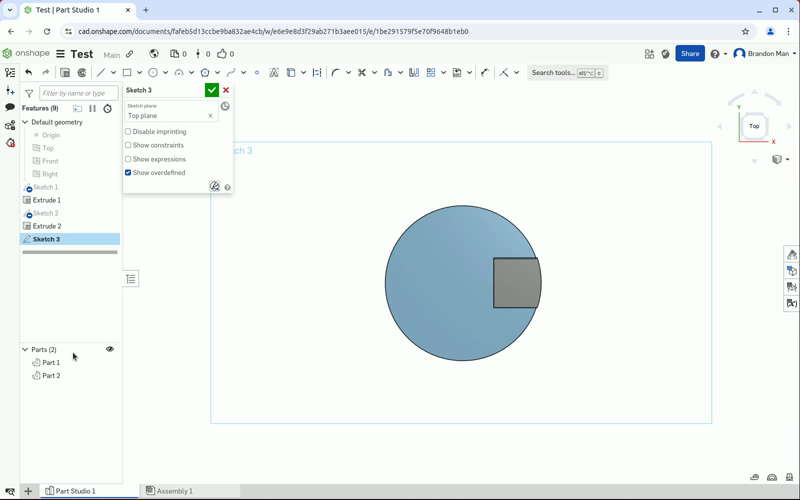
key(y)
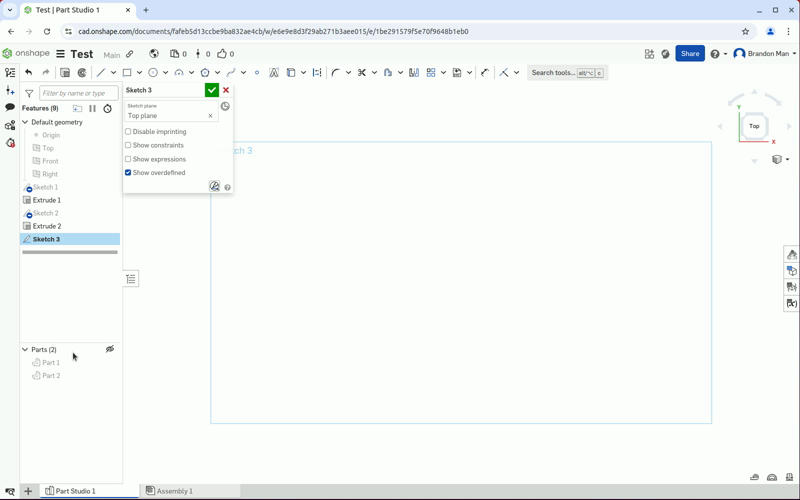
key(l)
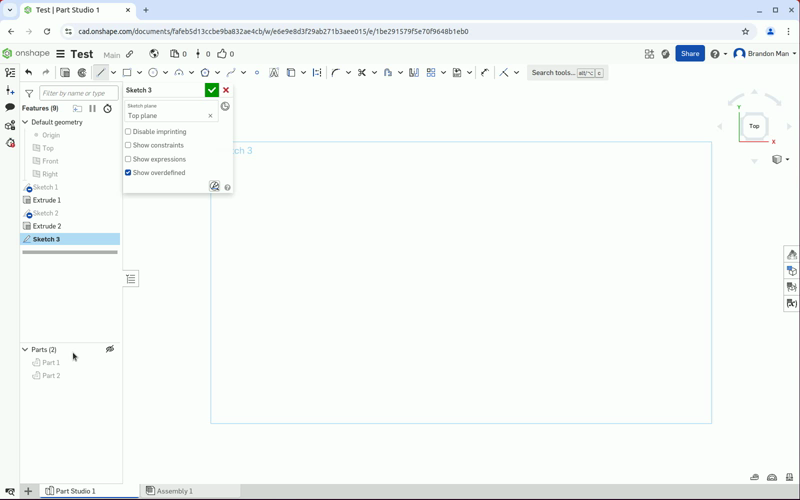
key_down(shift)
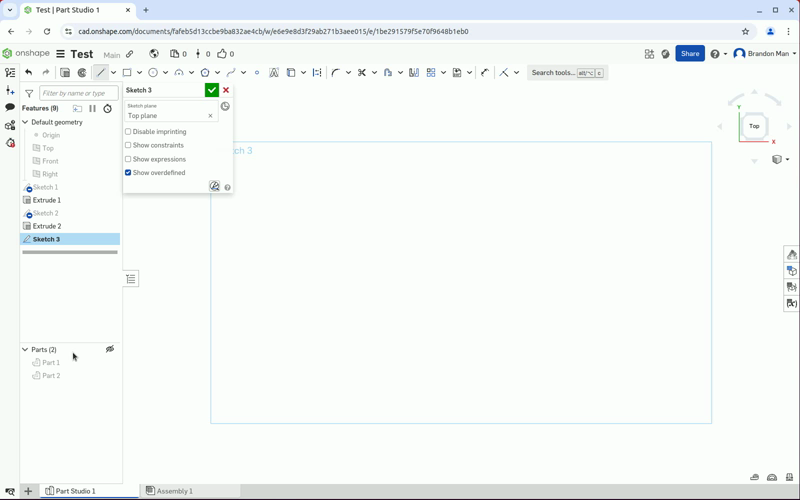
mouse_move(535, 307)
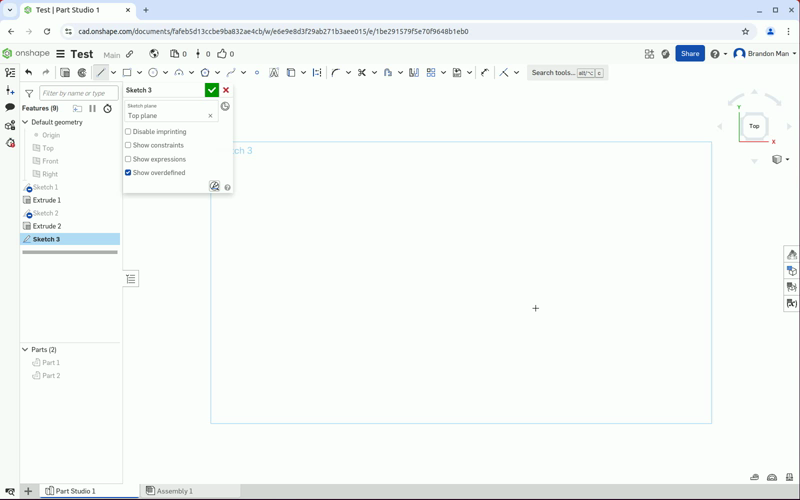
click(535, 307)
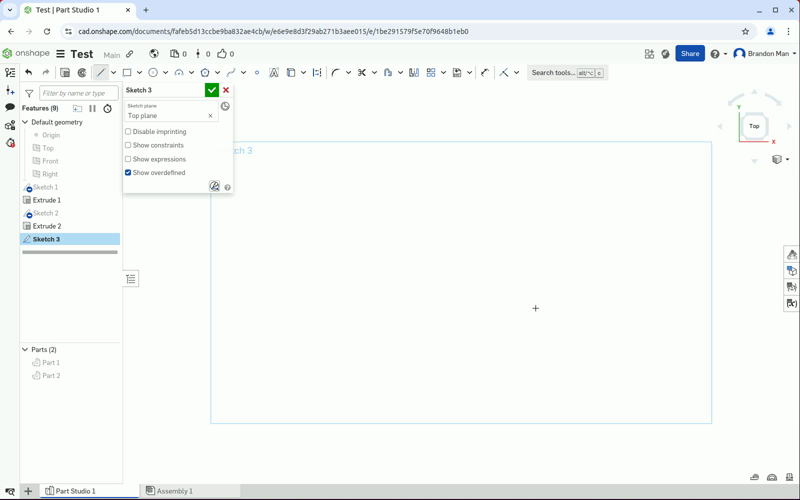
key_up(shift)
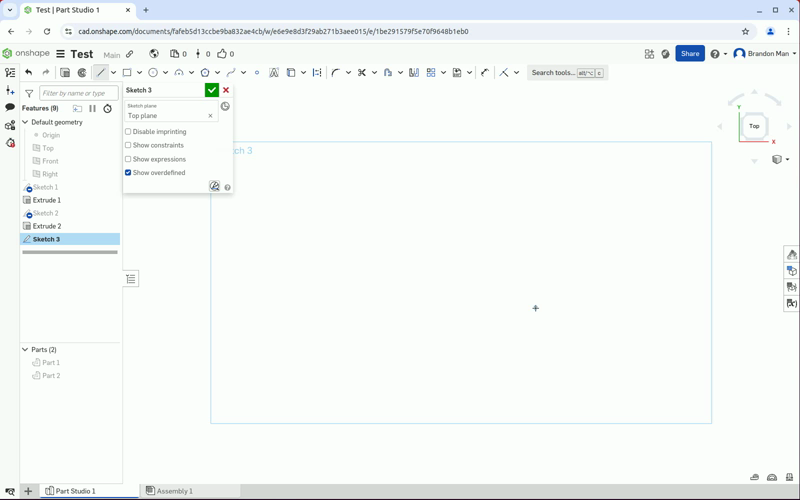
key_down(shift)
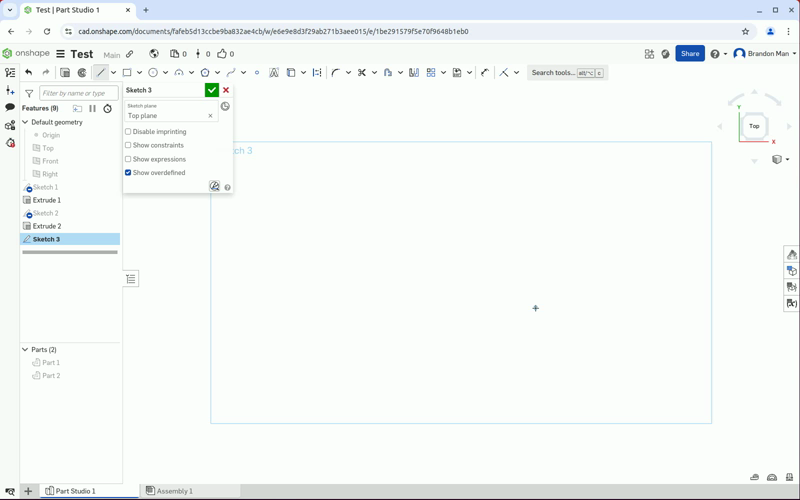
mouse_move(565, 307)
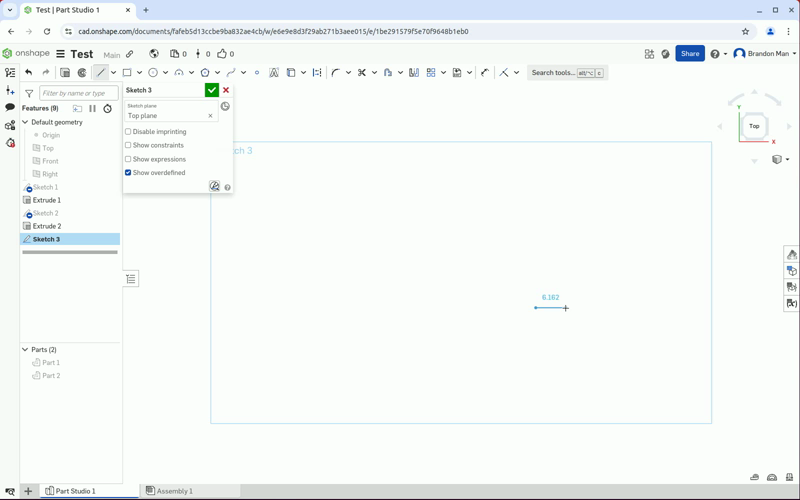
mouse_move(573, 307)
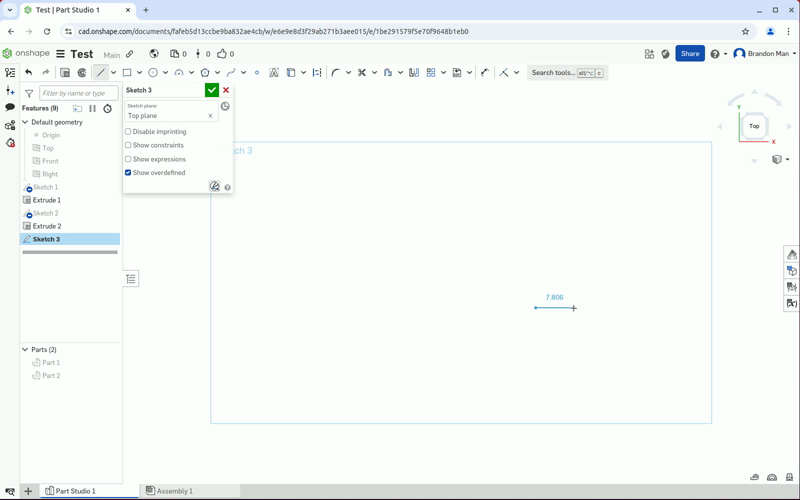
click(573, 307)
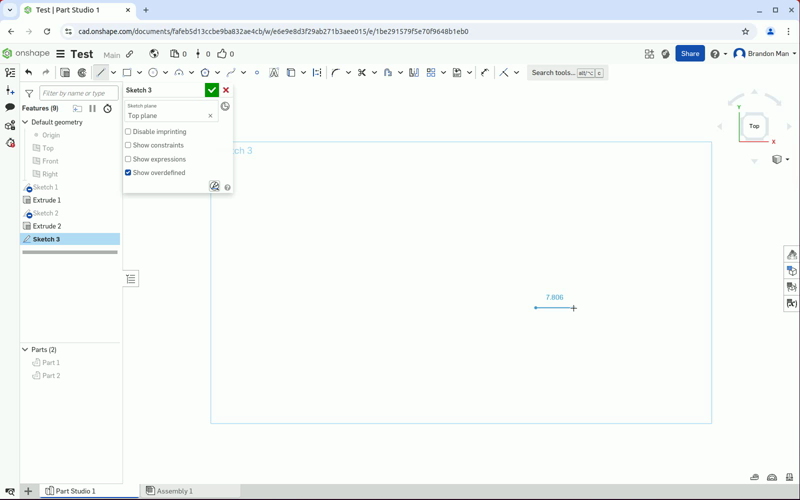
key_up(shift)
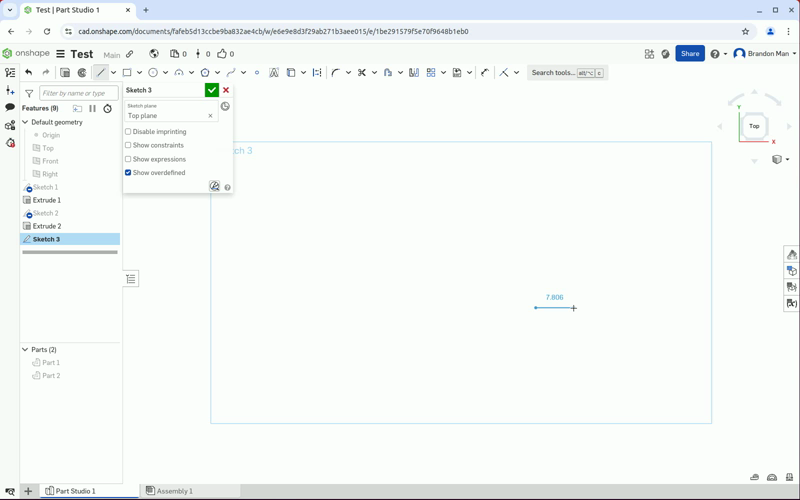
key_down(shift)
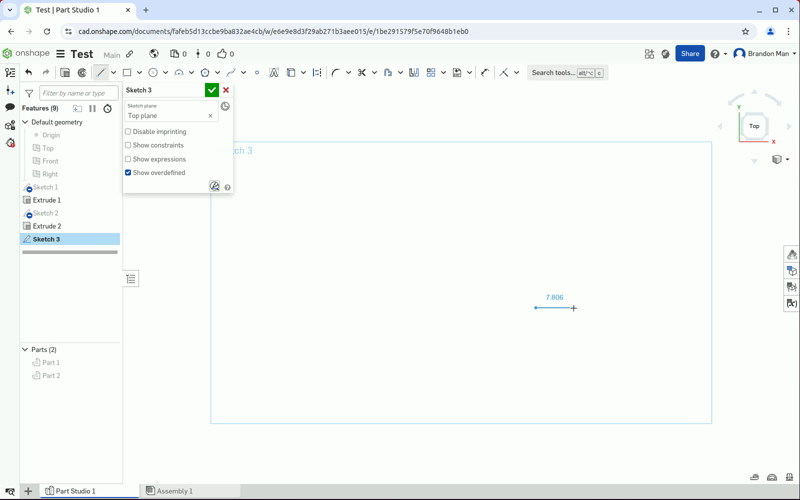
mouse_move(589, 307)
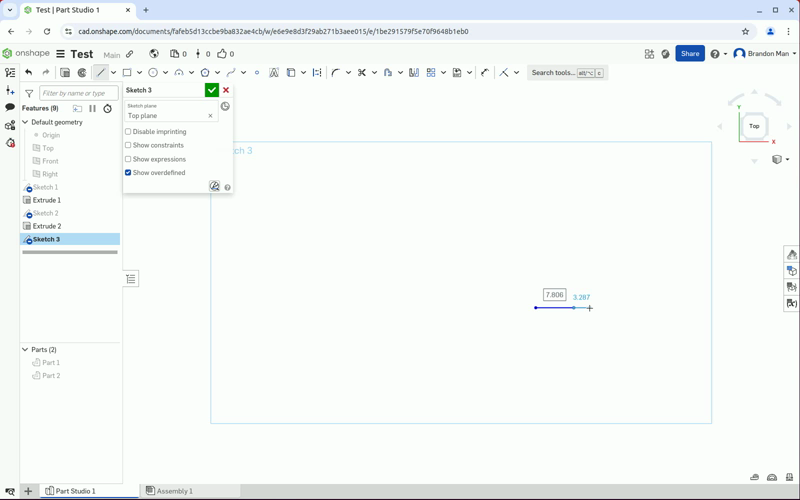
mouse_move(573, 257)
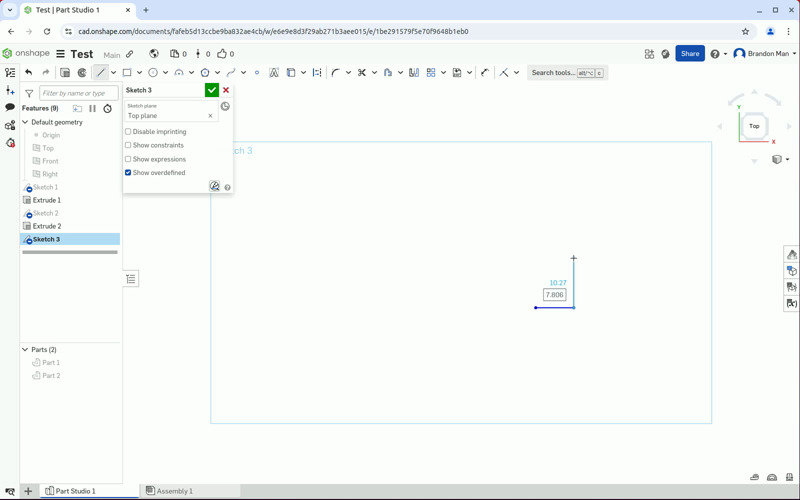
click(573, 257)
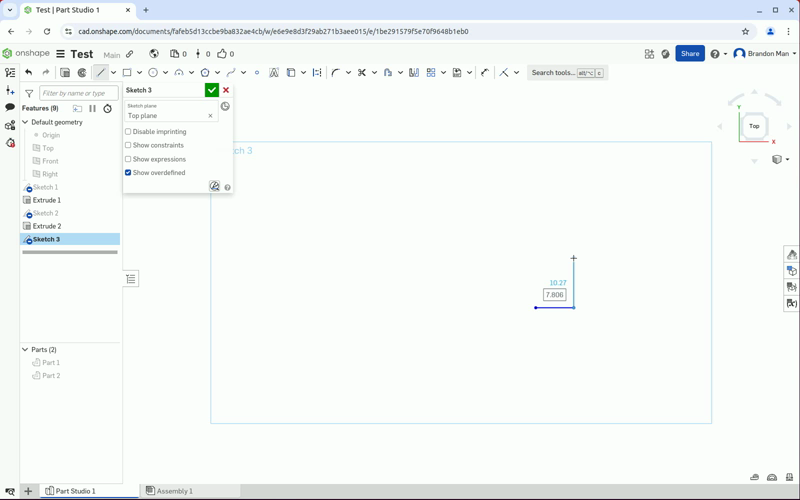
key_up(shift)
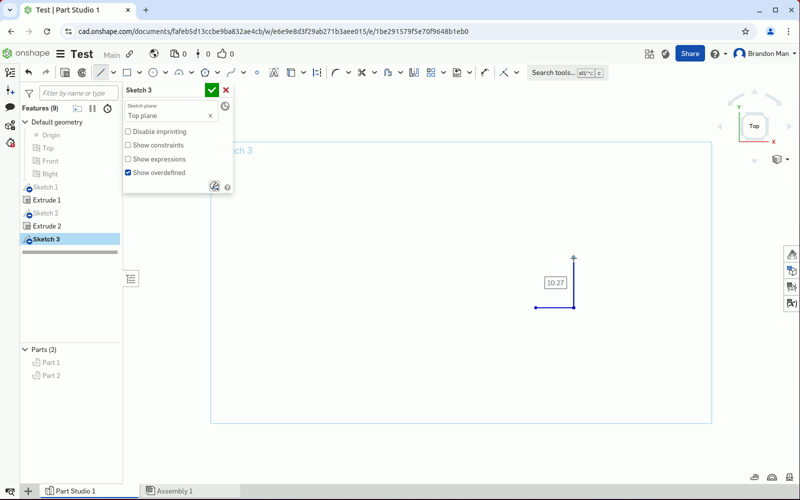
key_down(shift)
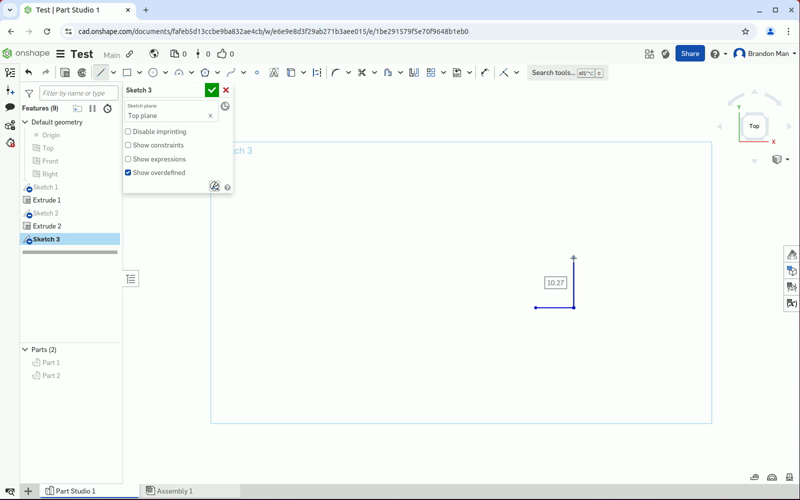
mouse_move(589, 257)
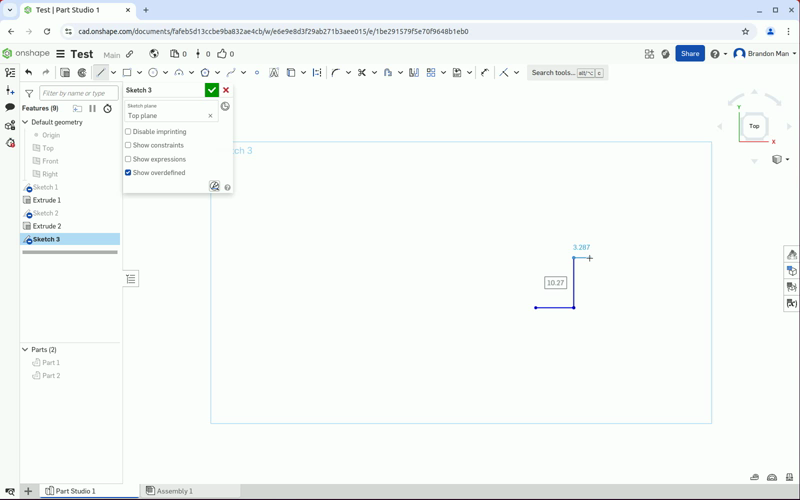
mouse_move(535, 257)
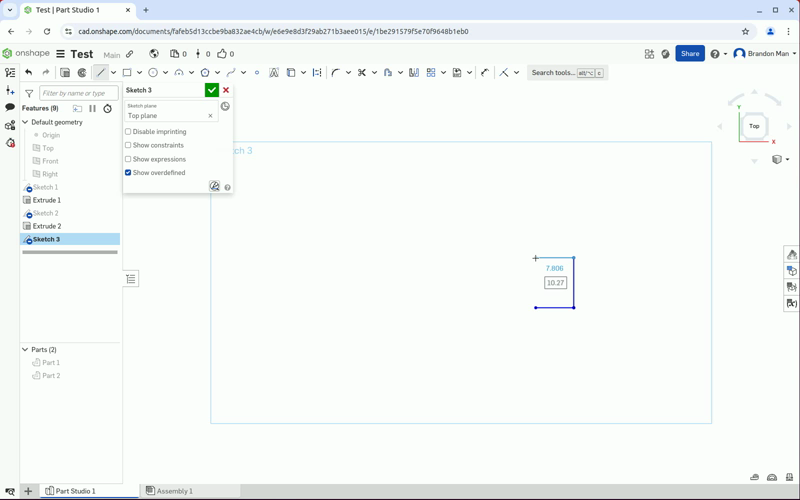
click(535, 257)
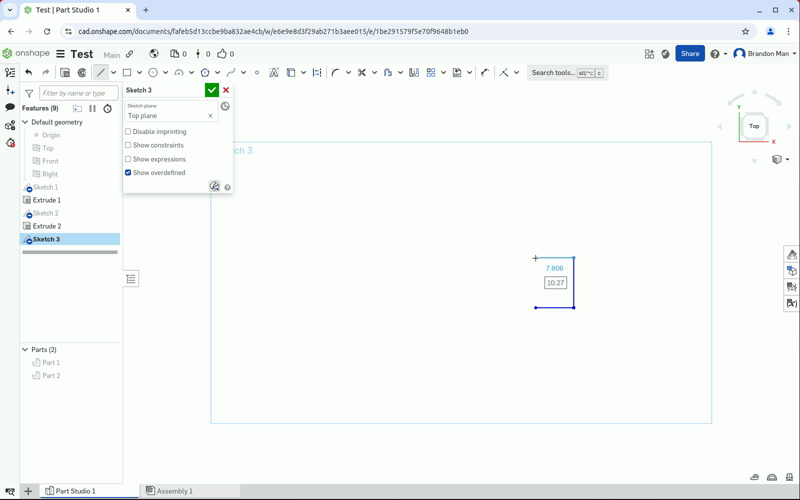
key_up(shift)
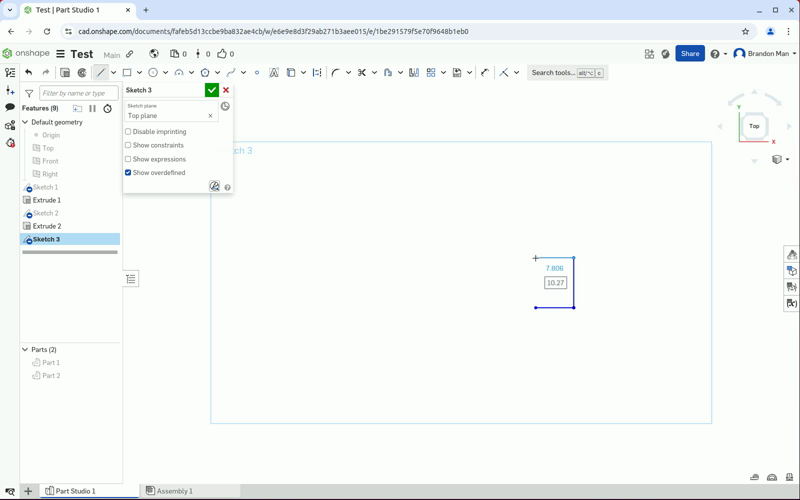
key(esc)
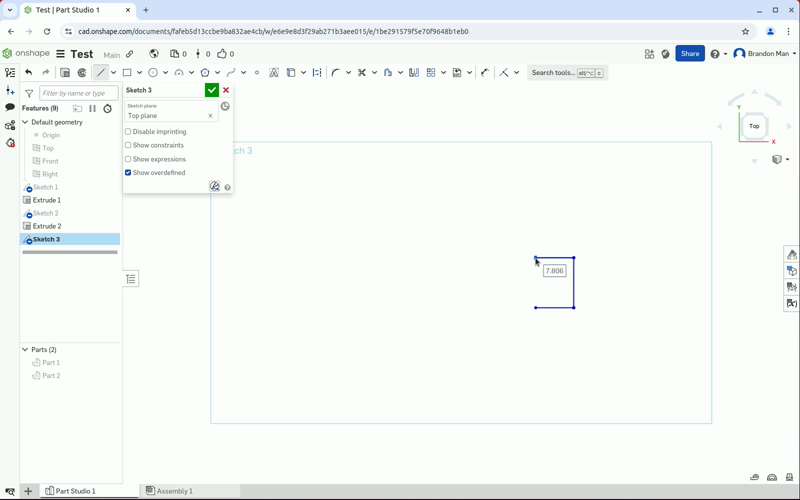
key(a)
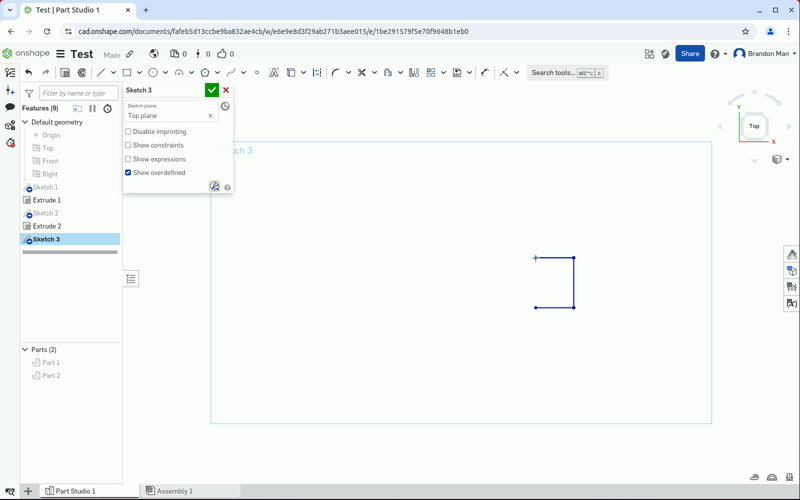
mouse_move(535, 257)
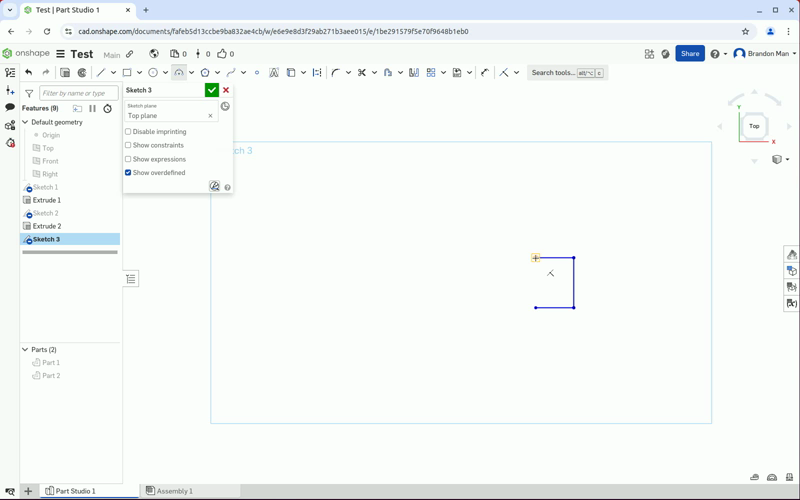
click(535, 257)
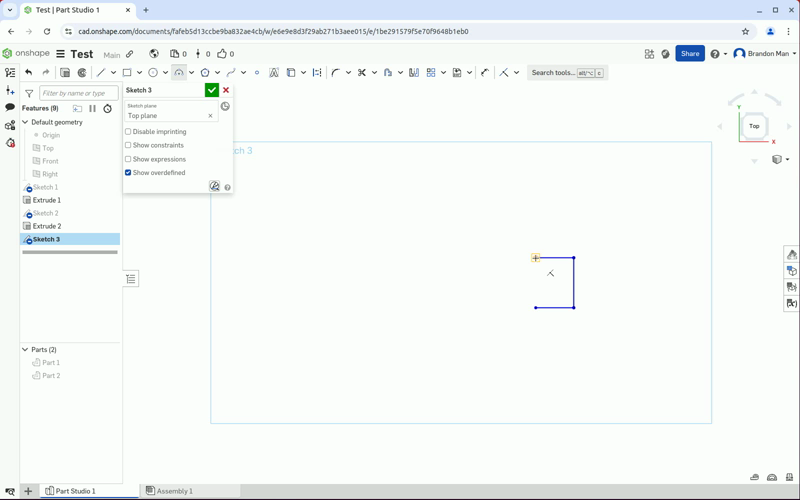
mouse_move(535, 307)
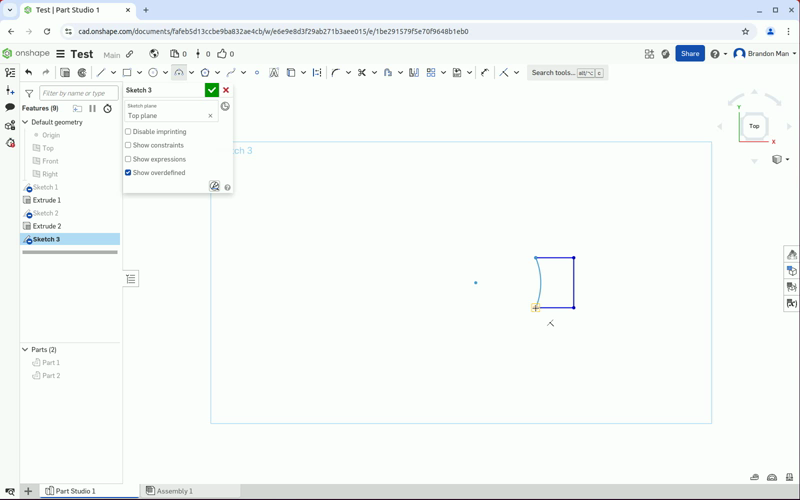
click(535, 307)
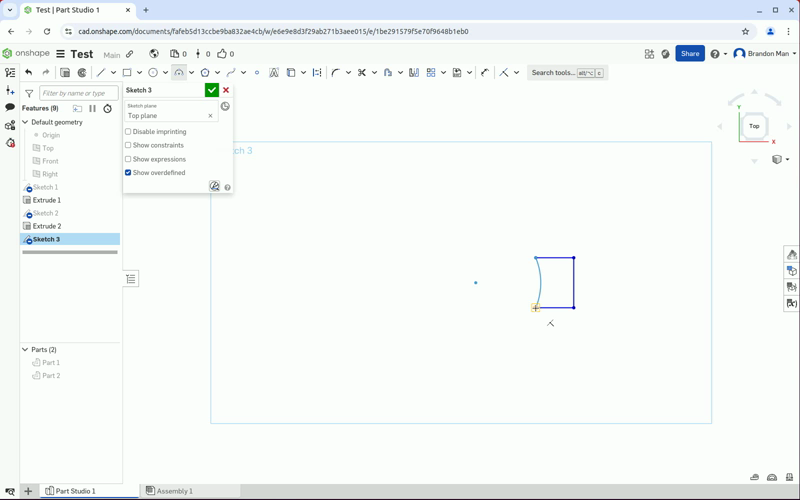
key_down(shift)
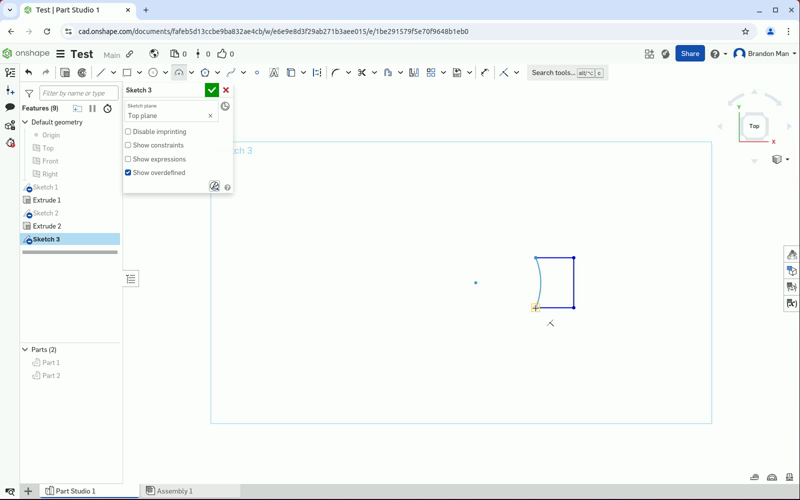
mouse_move(539, 282)
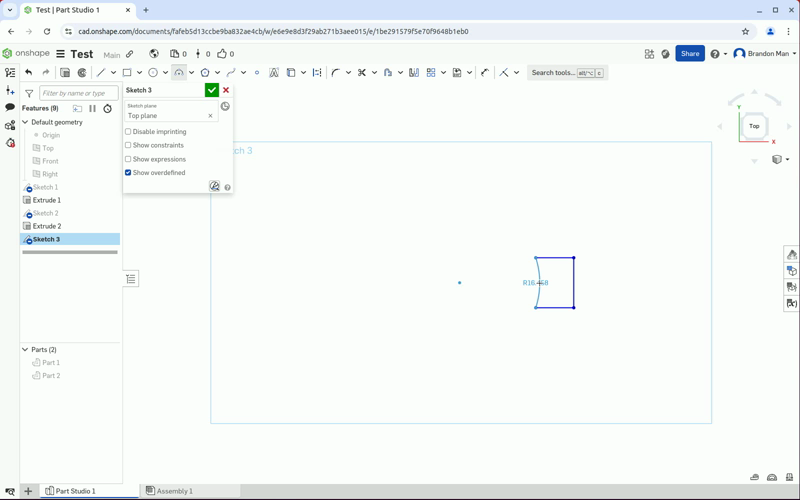
click(539, 282)
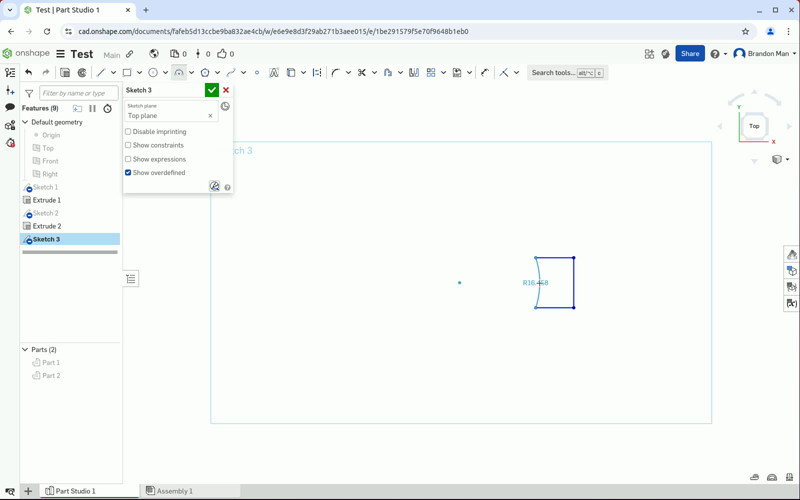
key_up(shift)
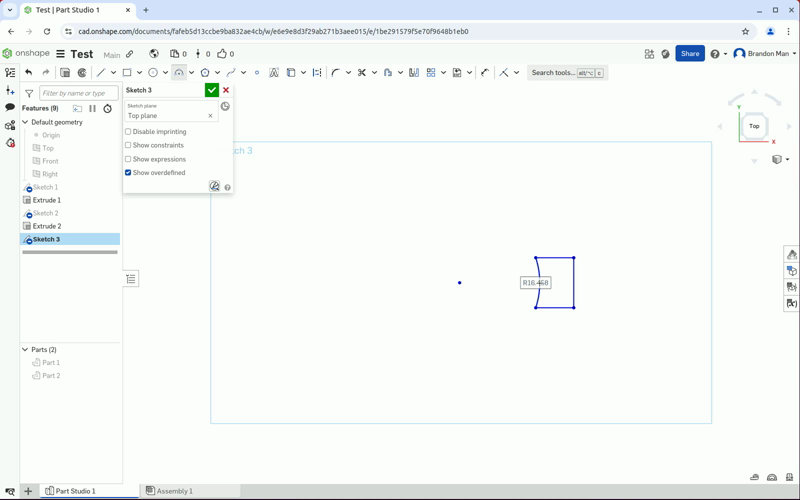
key(esc)
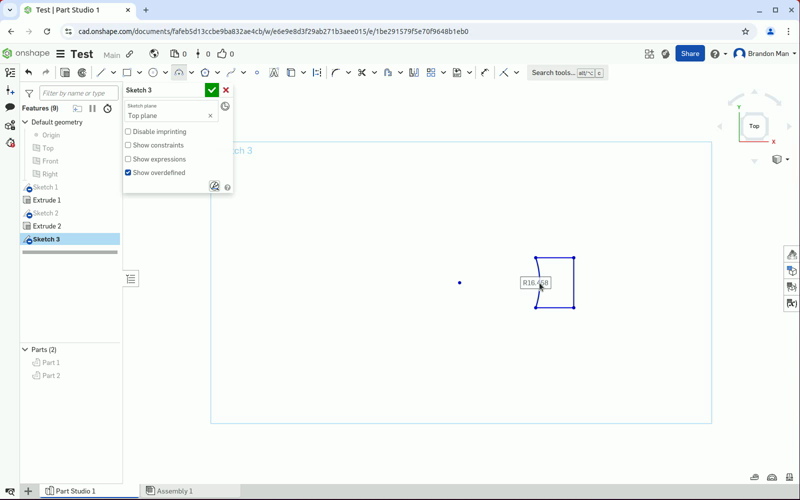
mouse_move(572, 297)
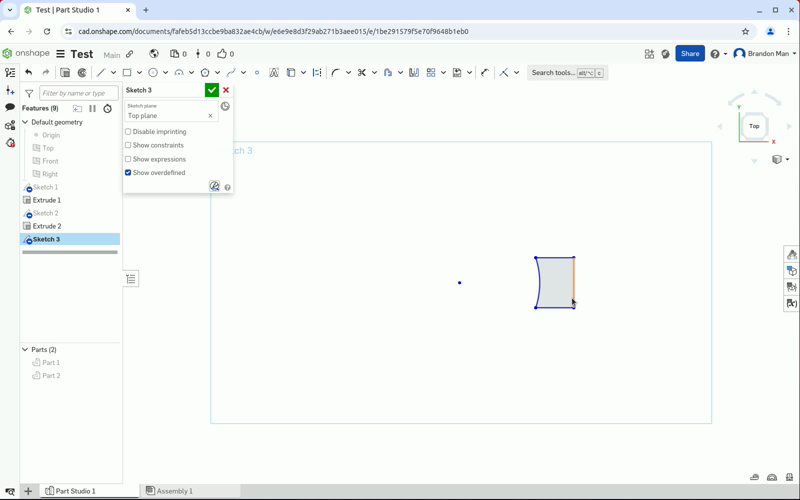
scroll(6)
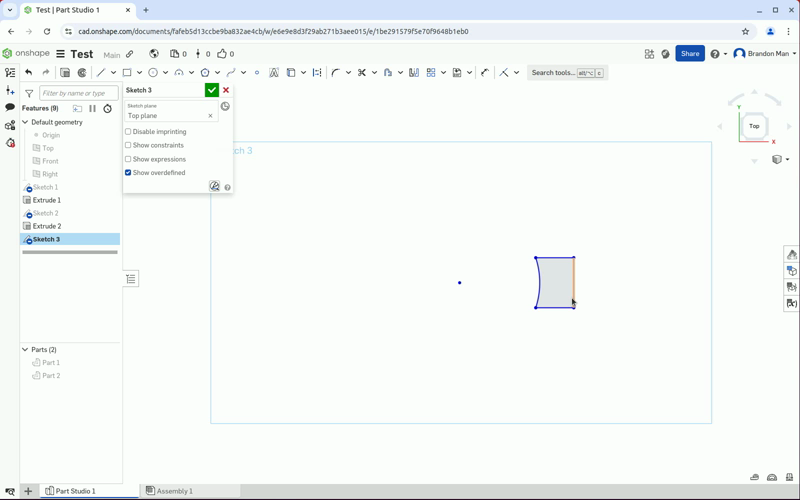
scroll(6)
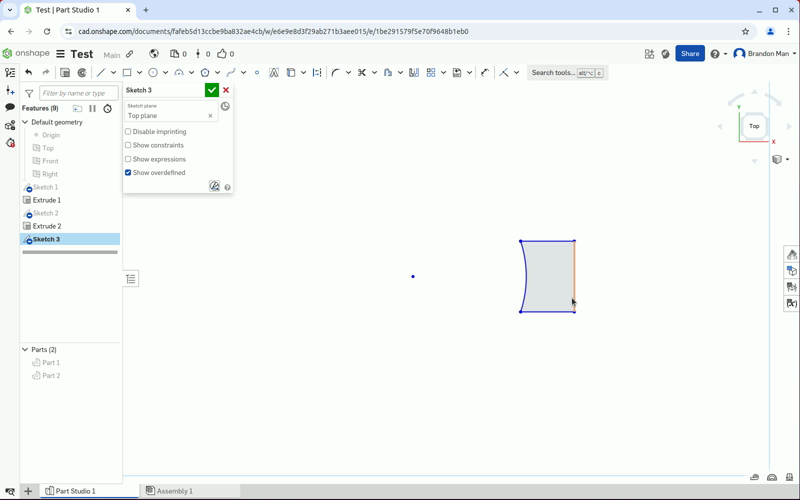
scroll(6)
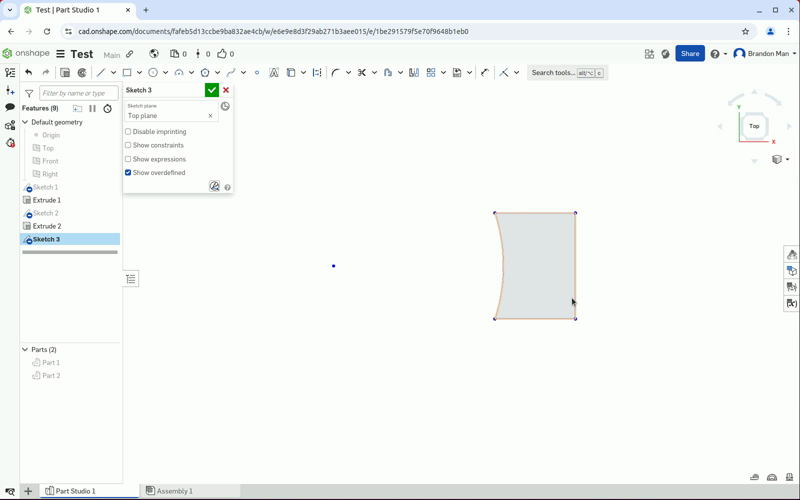
scroll(6)
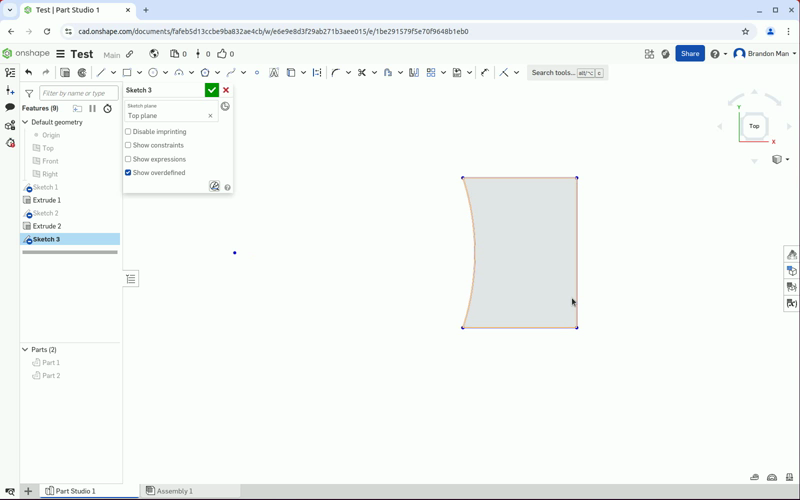
scroll(6)
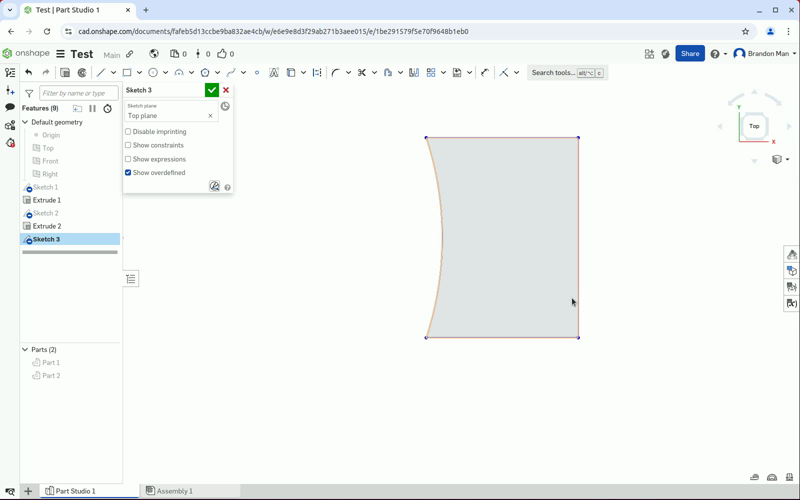
scroll(6)
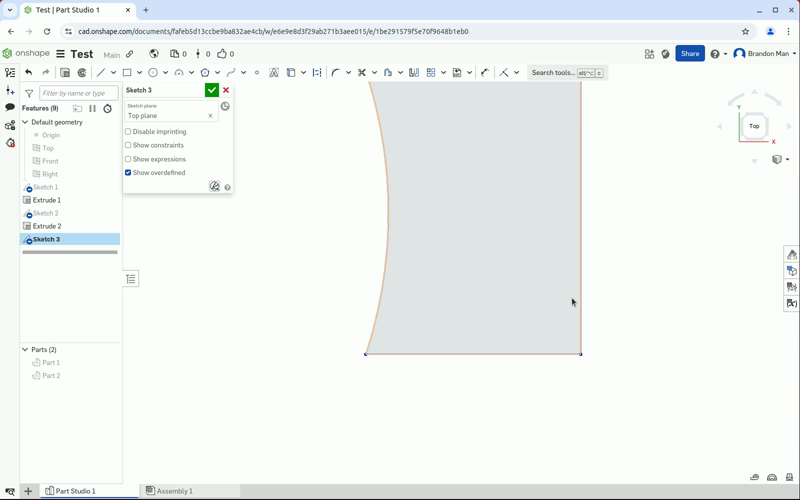
scroll(6)
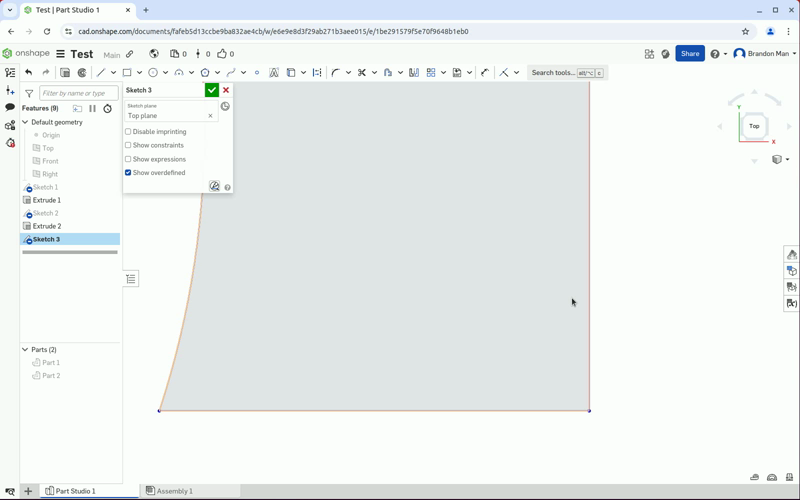
click(572, 297)
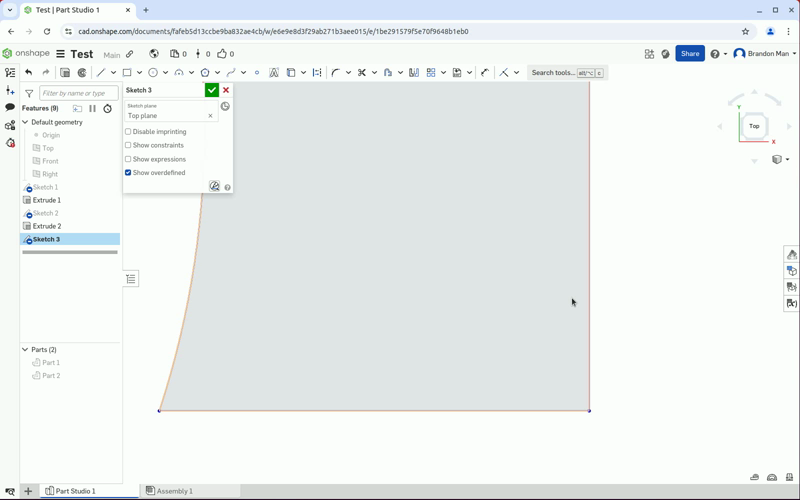
scroll(-6)
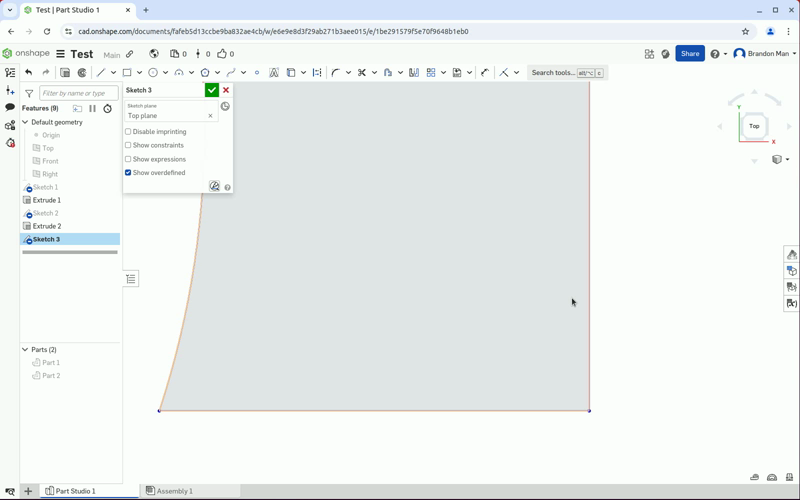
scroll(-6)
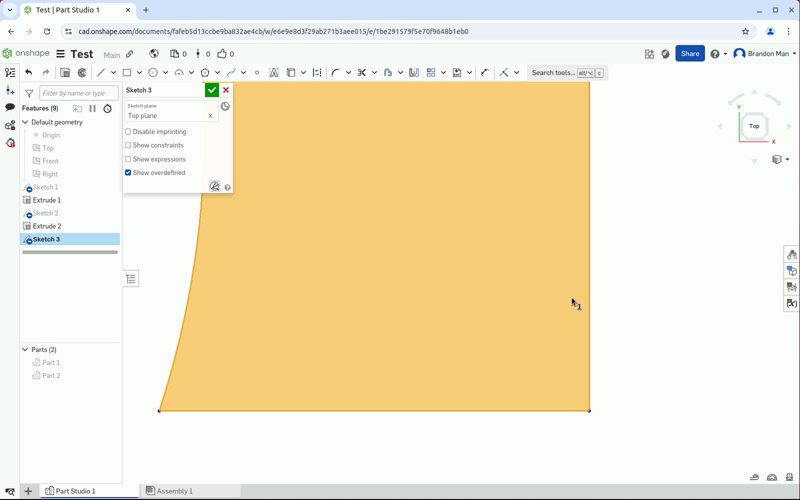
scroll(-6)
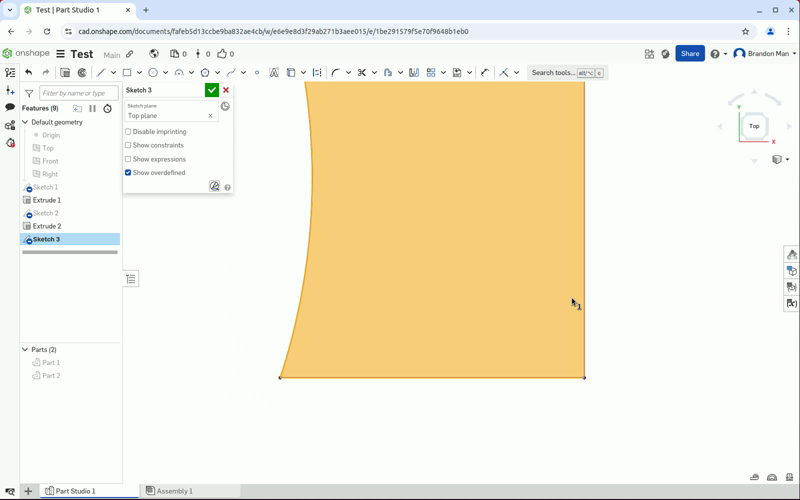
scroll(-6)
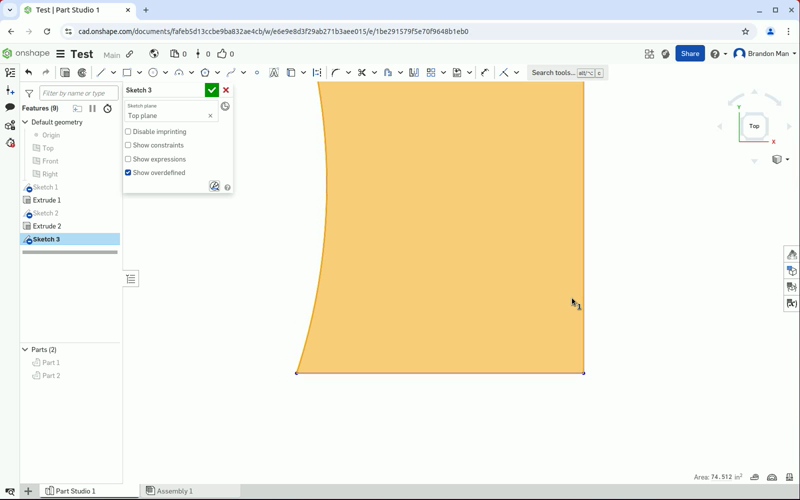
scroll(-6)
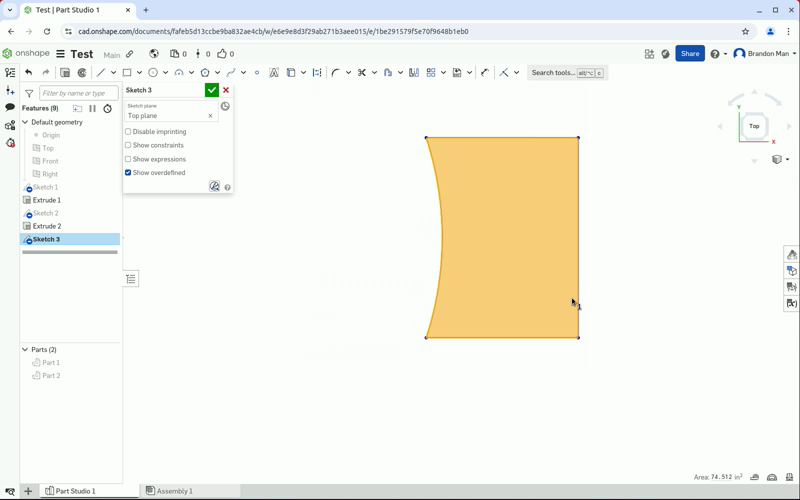
scroll(-6)
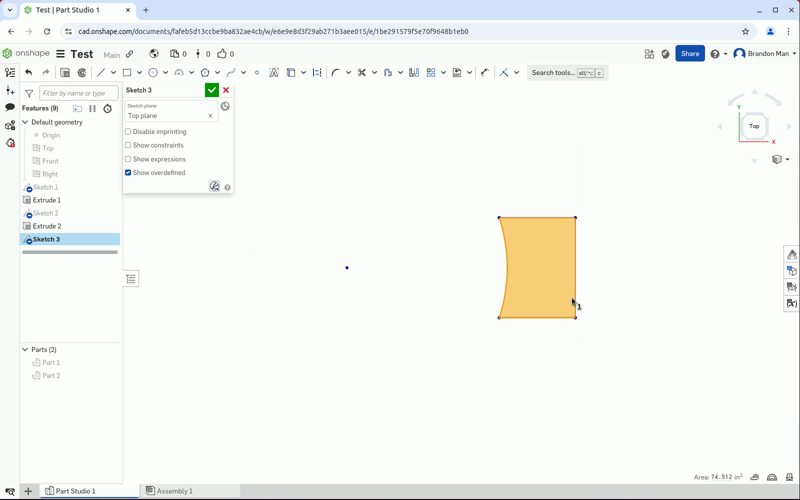
scroll(-6)
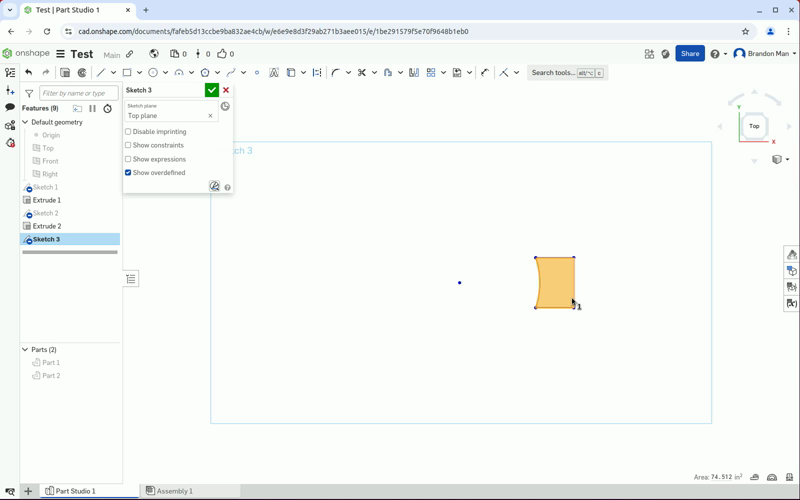
mouse_move(73, 352)
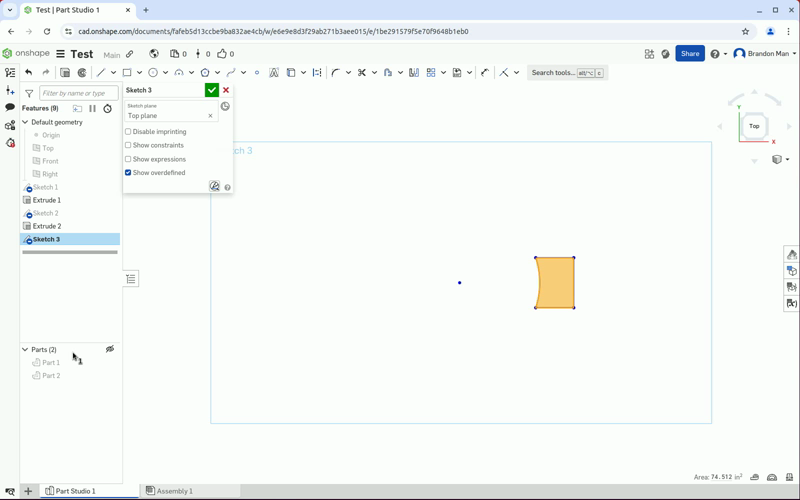
key(shift+y)
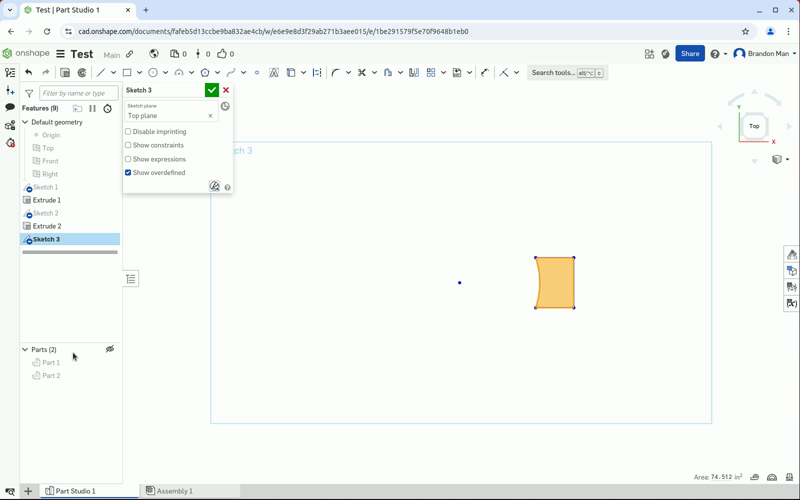
key(shift+e)
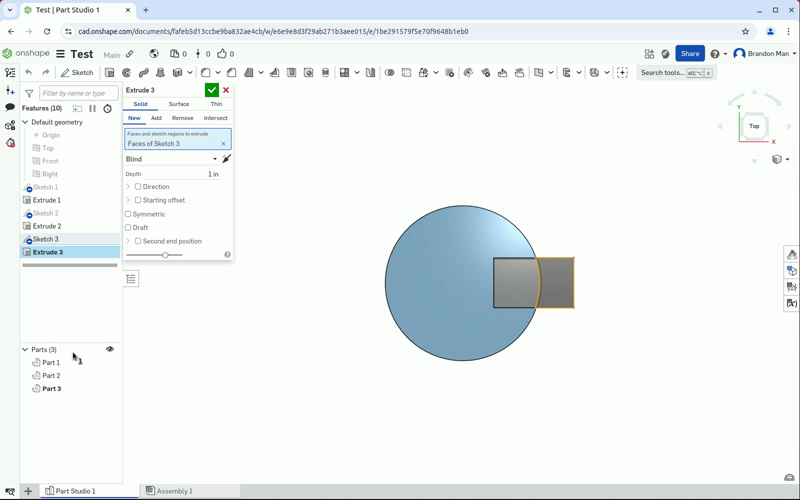
mouse_move(143, 106)
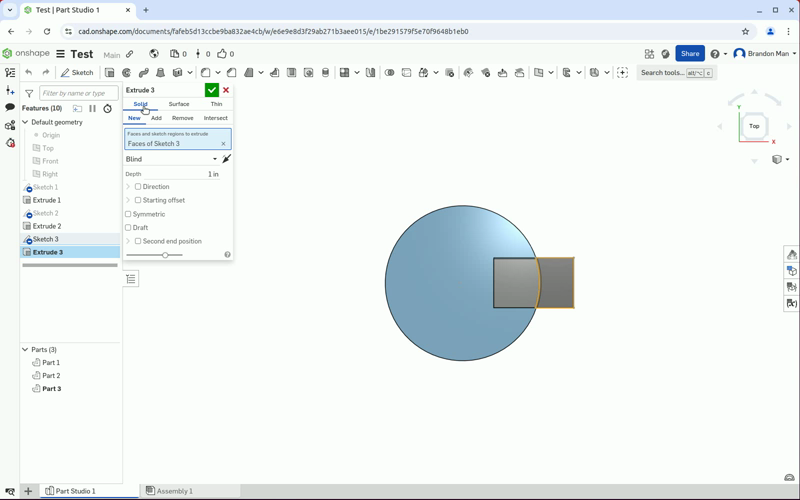
click(143, 106)
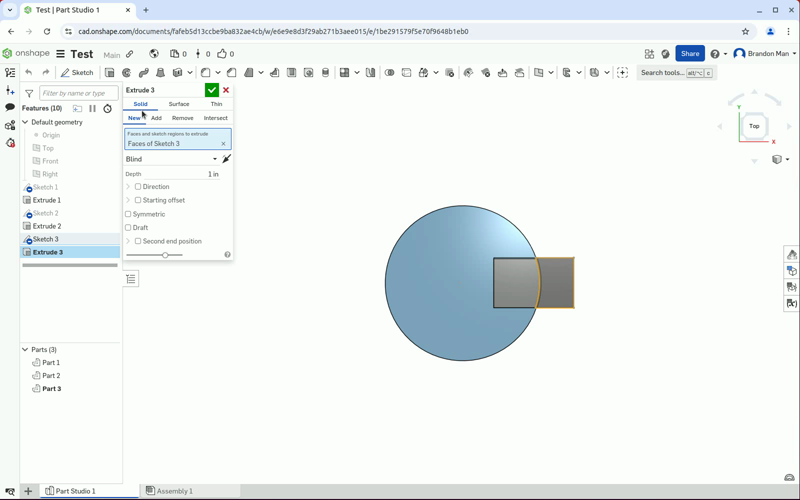
mouse_move(137, 120)
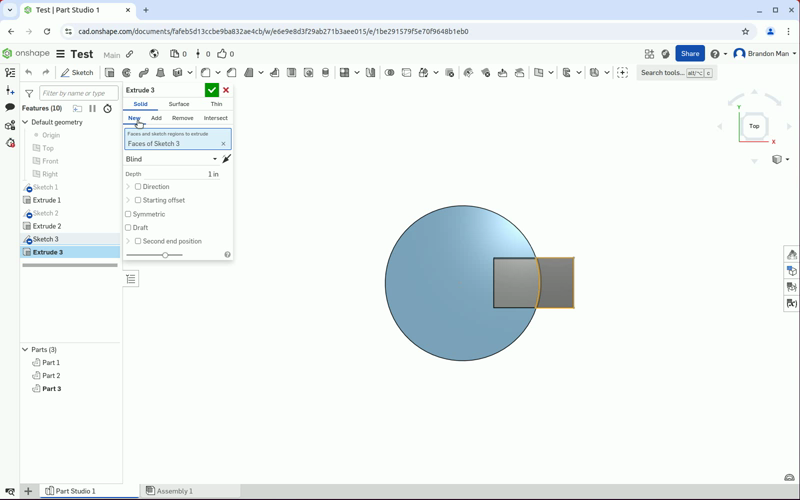
click(137, 120)
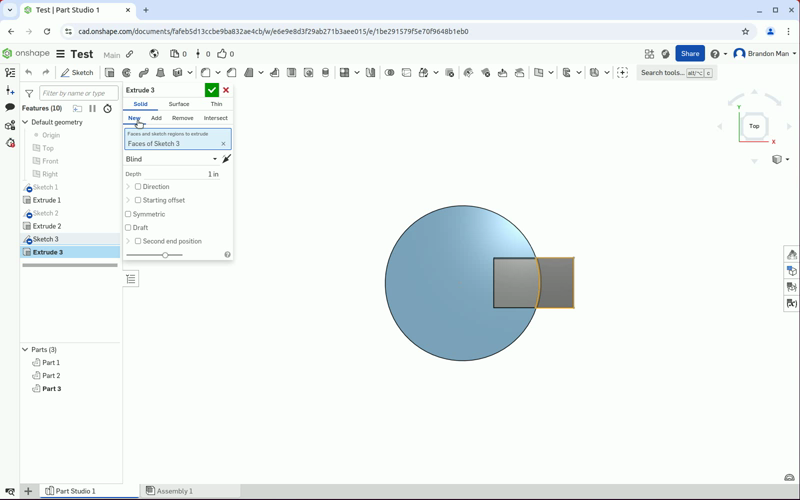
key(tab, 4)
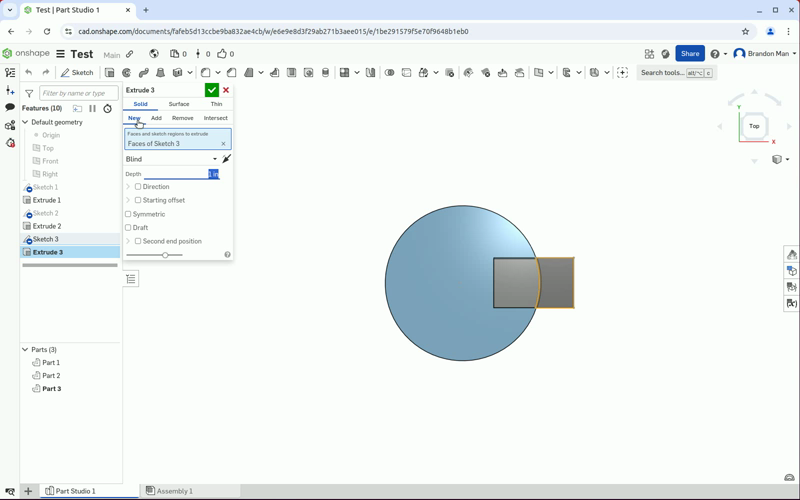
text(4.092)
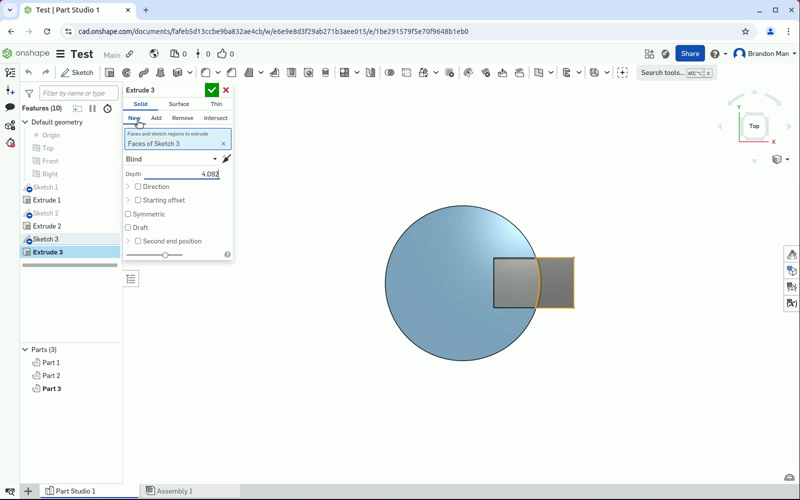
key(enter)
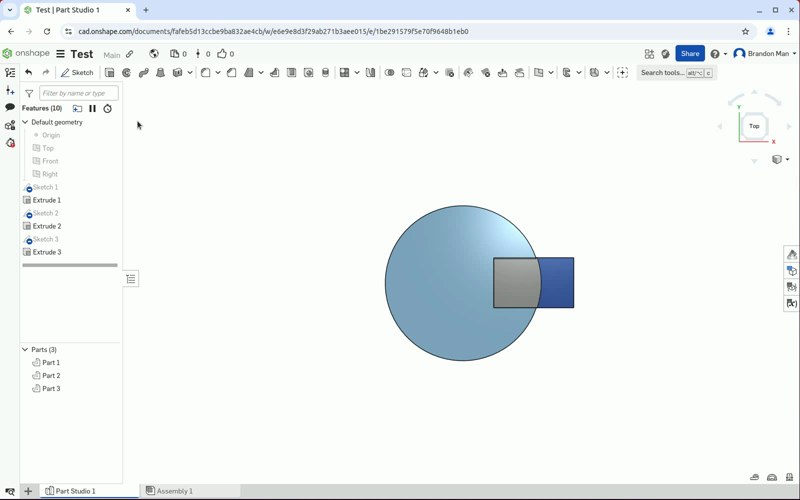
key(shift+h)
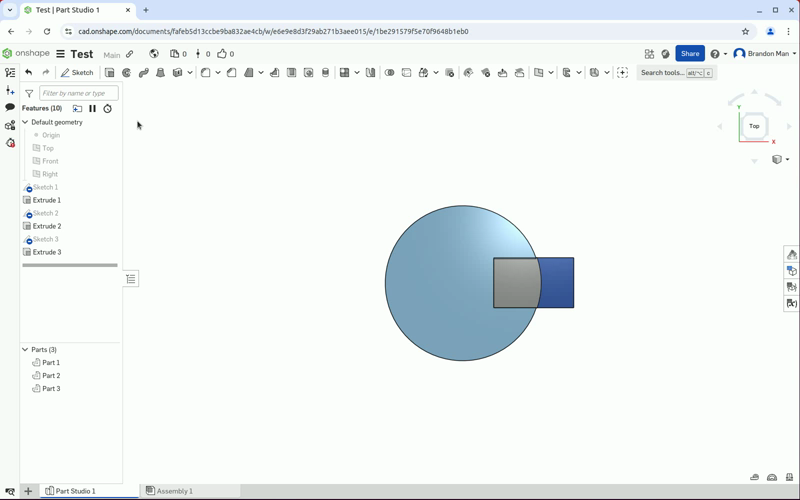
key(shift+h)
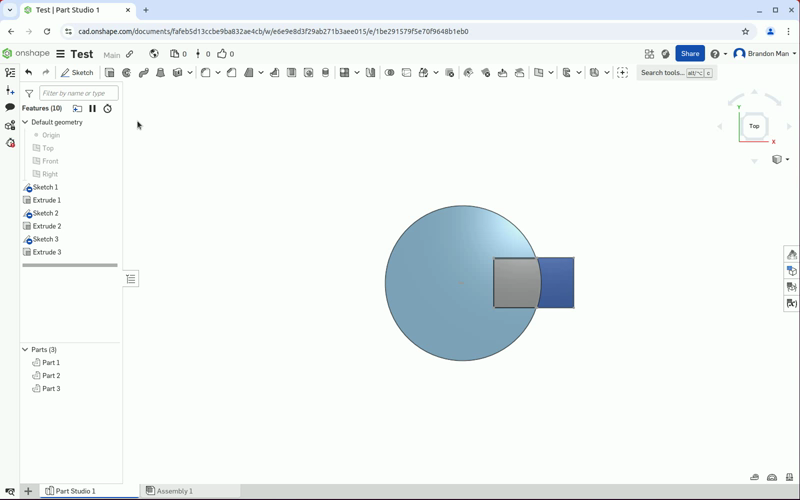
key(shift+7)
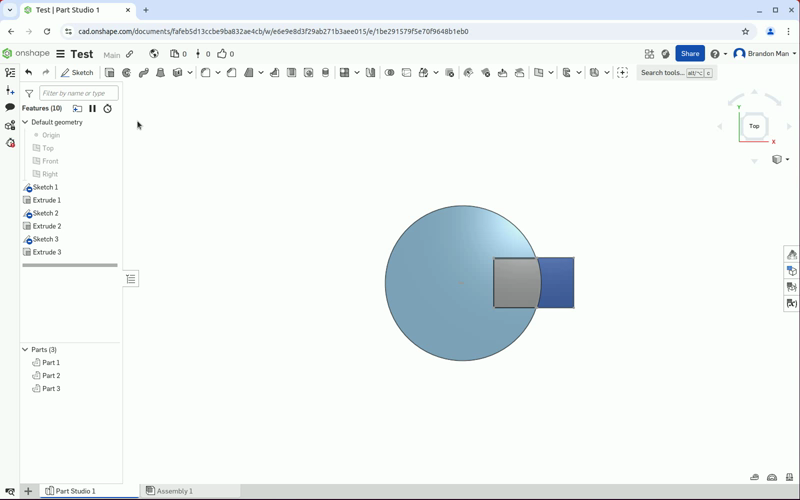
key(up, 3)
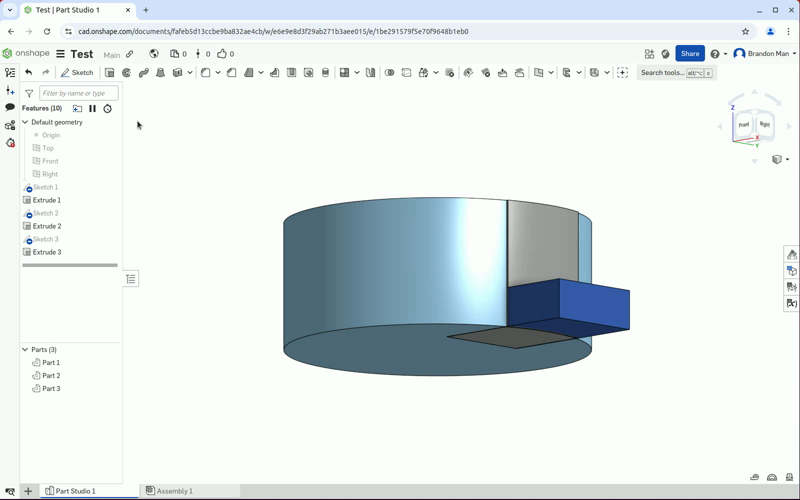
key(left, 3)
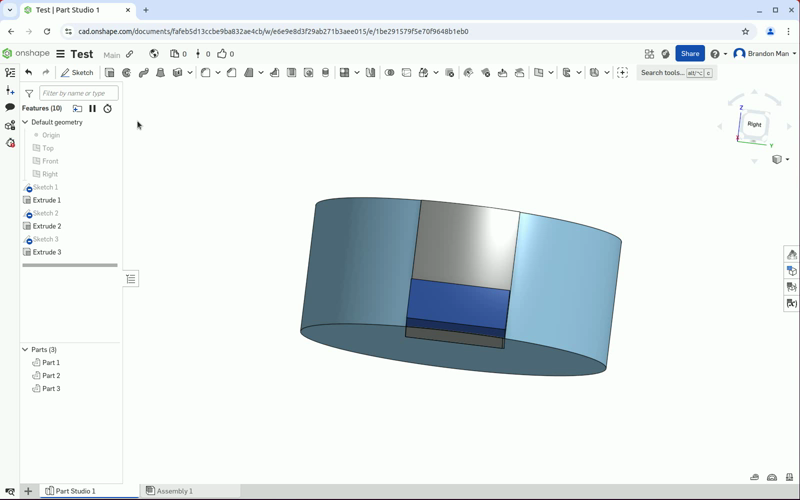
key(right, 3)
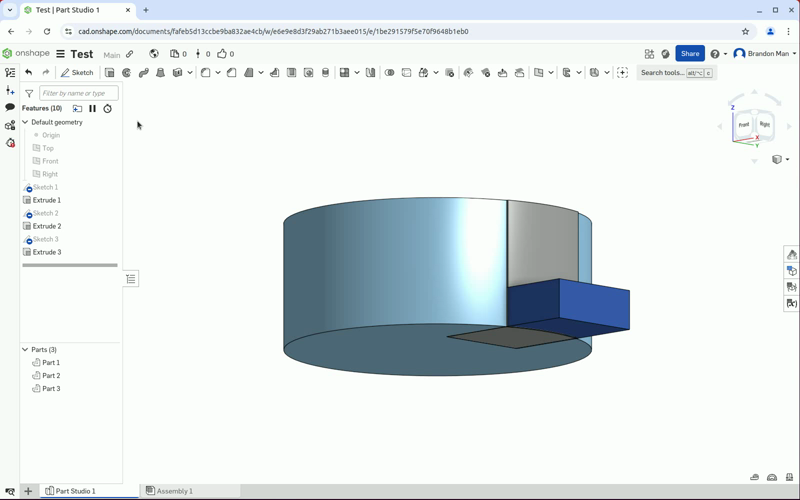
key(down, 3)
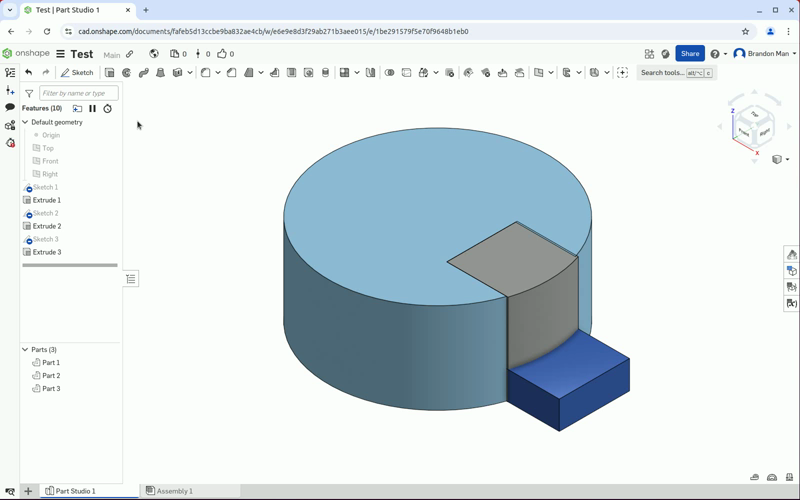
mouse_move(73, 189)
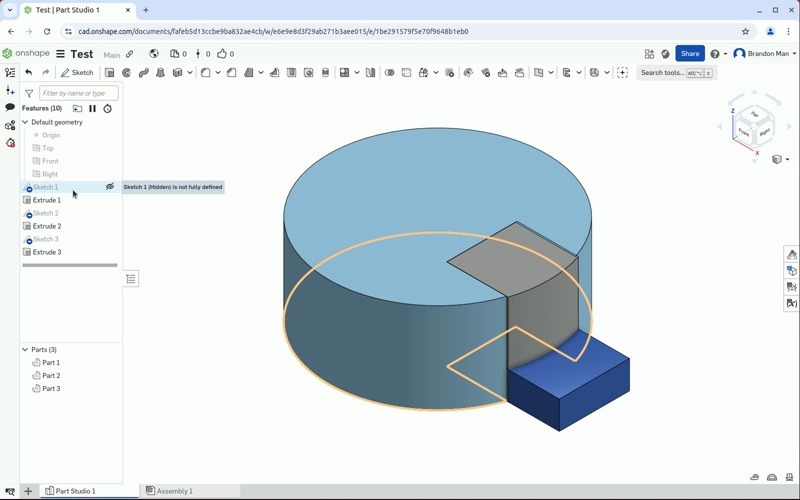
click(73, 189)